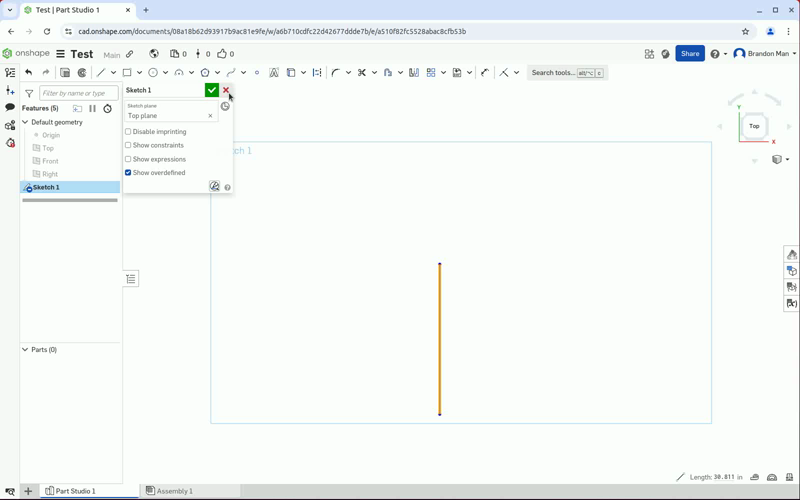
key(shift+h)
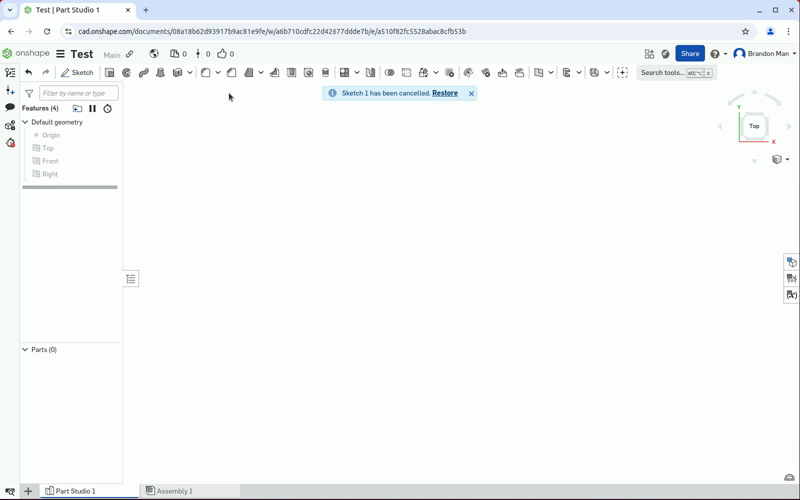
mouse_move(73, 352)
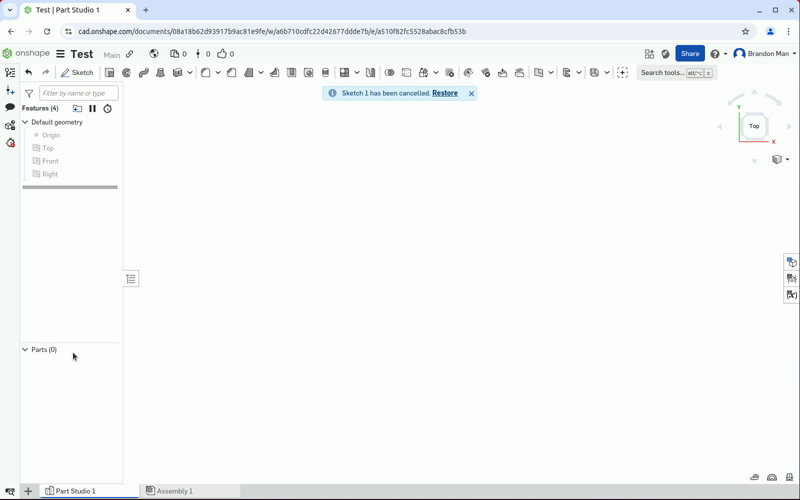
key(y)
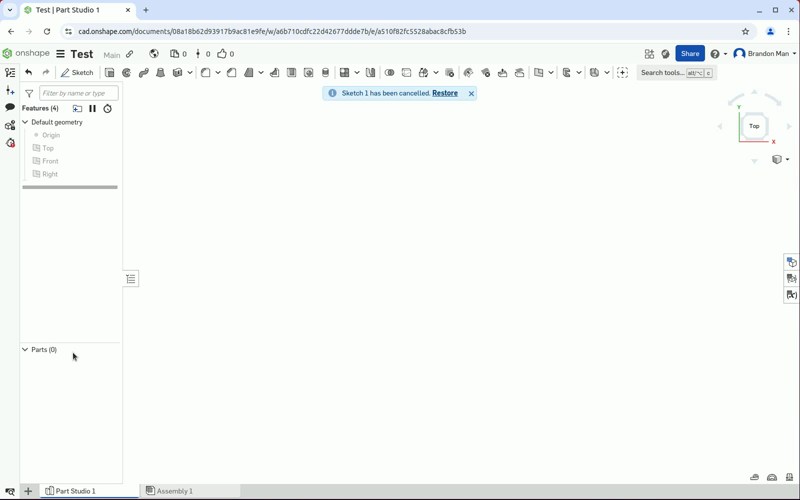
key(shift+p)
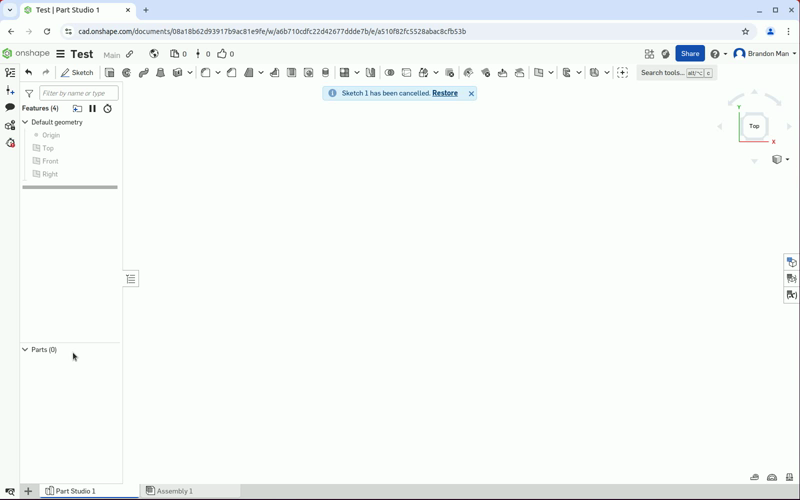
key(space)
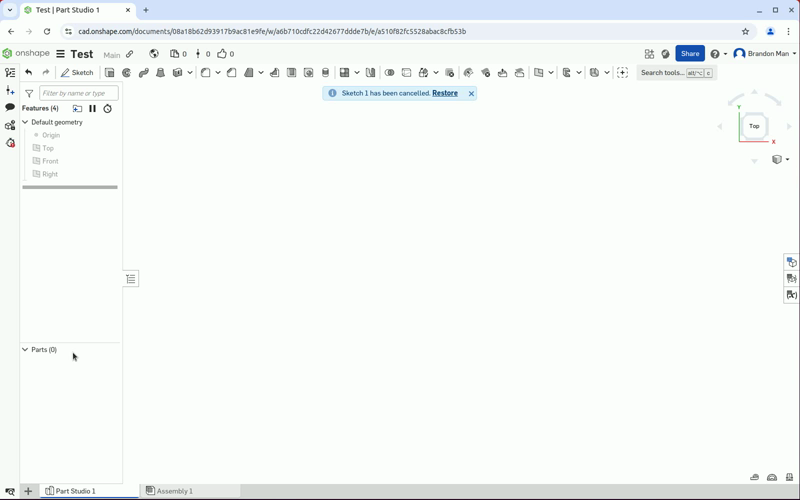
key_down(shift)
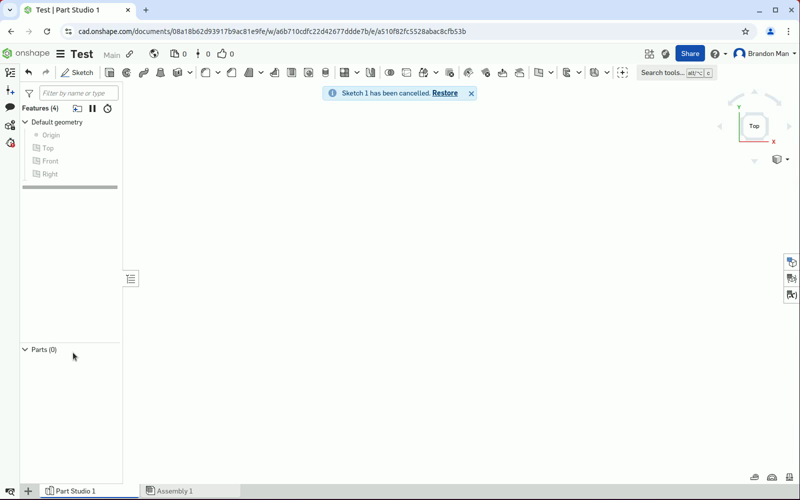
key(up)
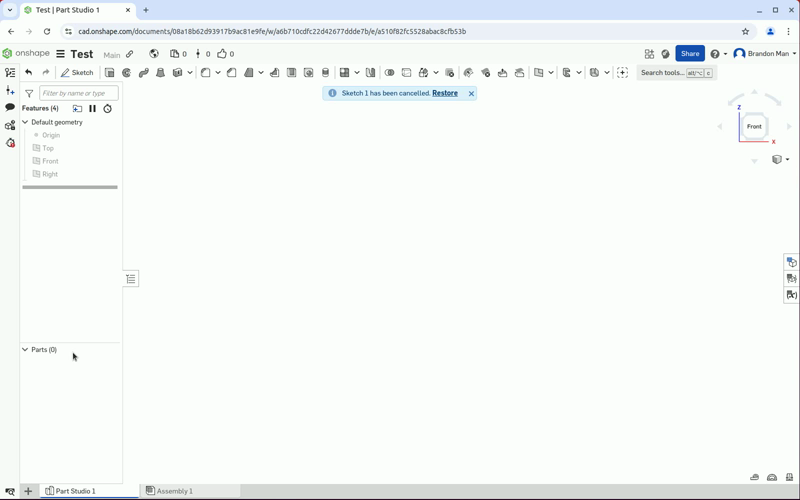
key_up(shift)
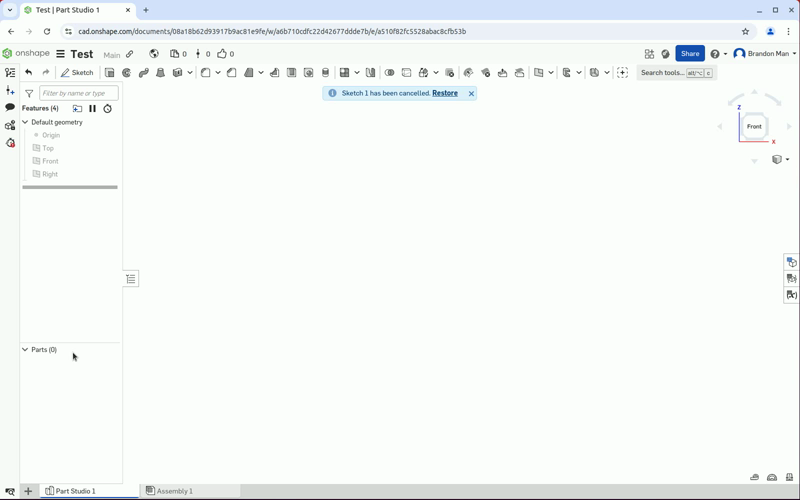
key(space)
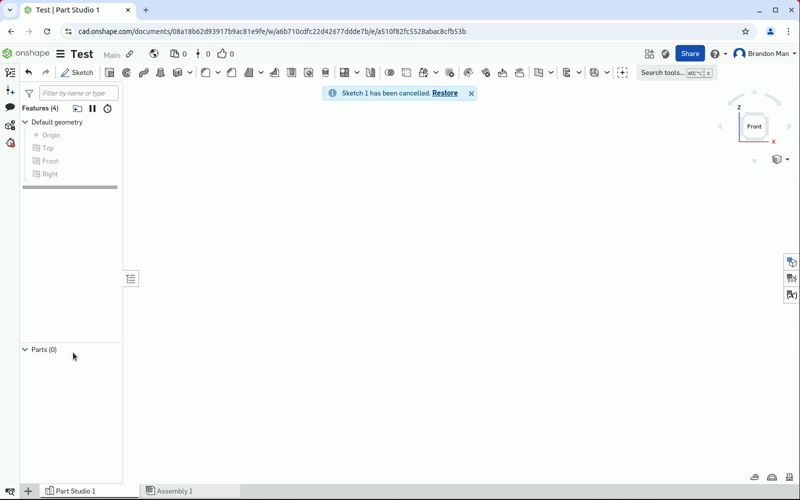
key_down(shift)
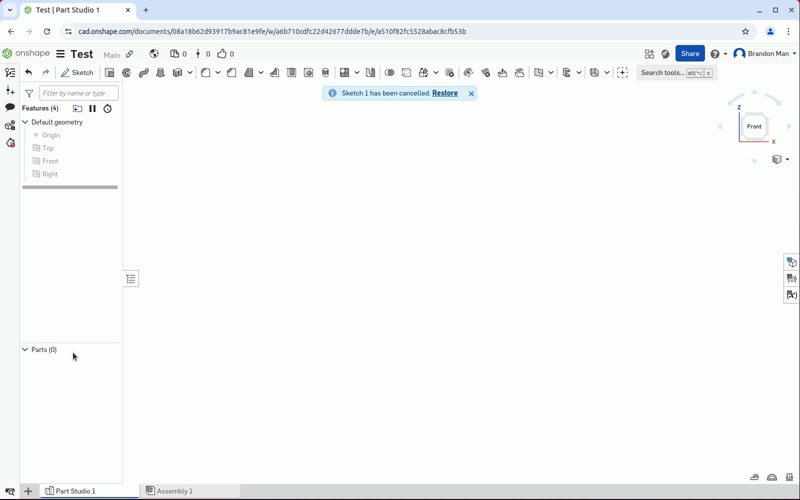
key(left)
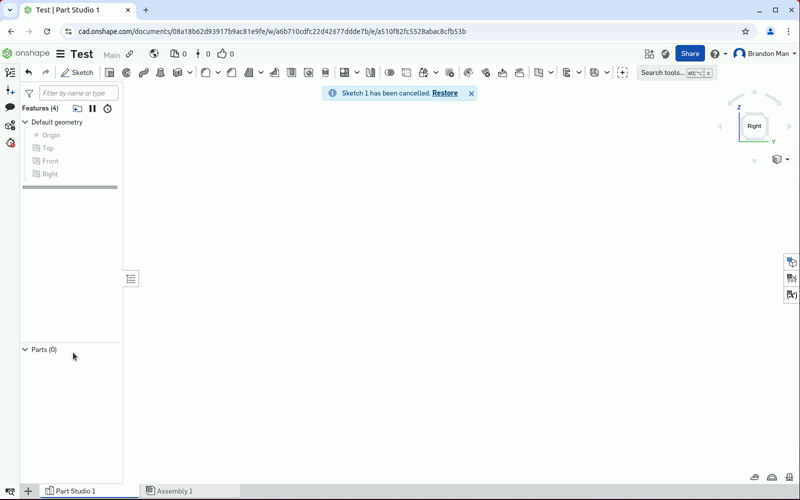
key_up(shift)
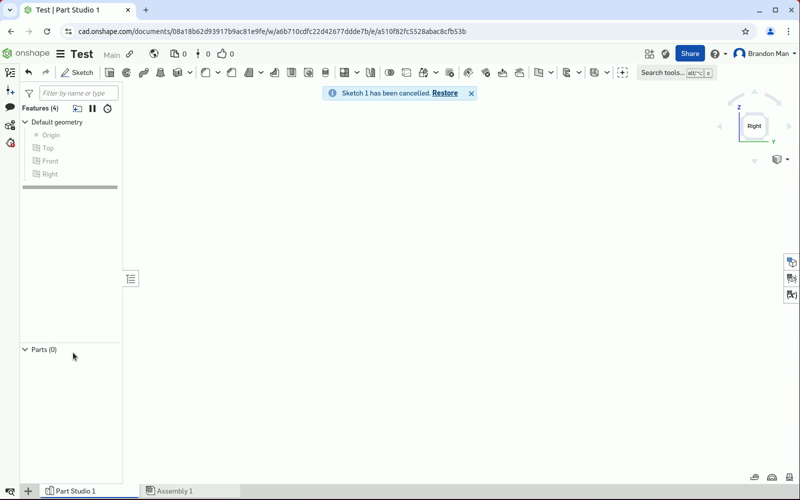
mouse_move(73, 352)
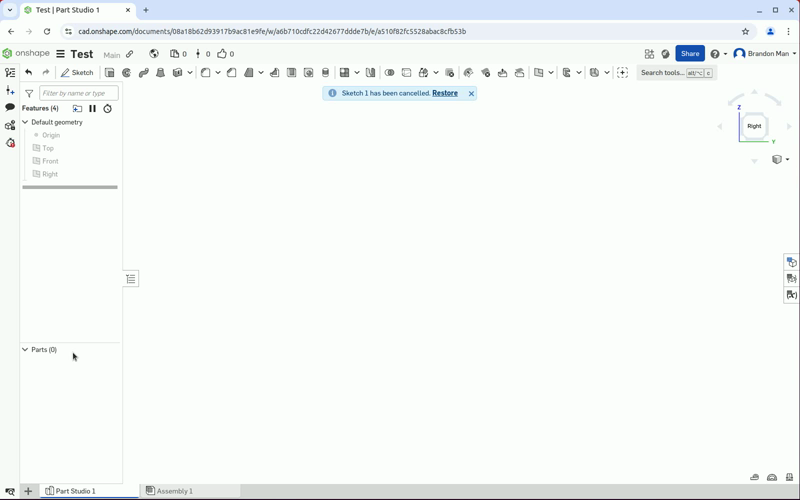
key(shift+y)
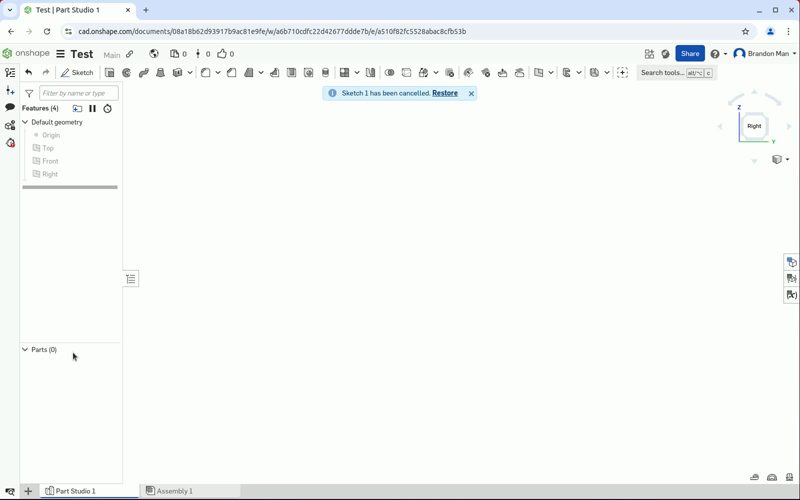
key(shift+s)
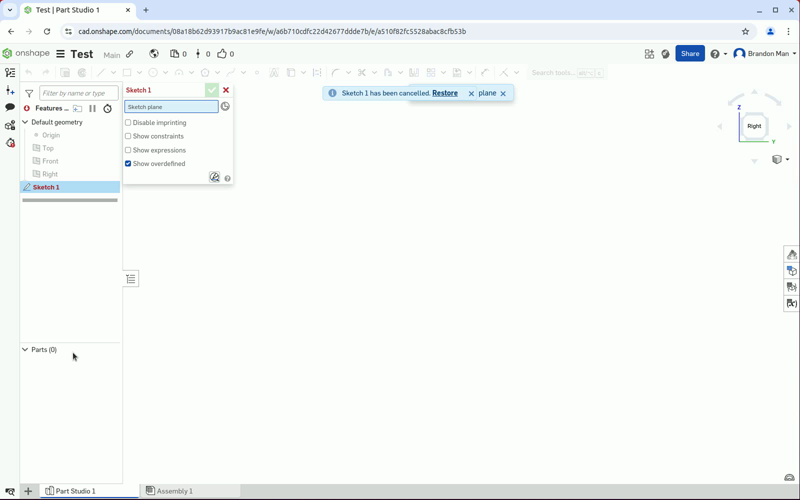
mouse_move(73, 176)
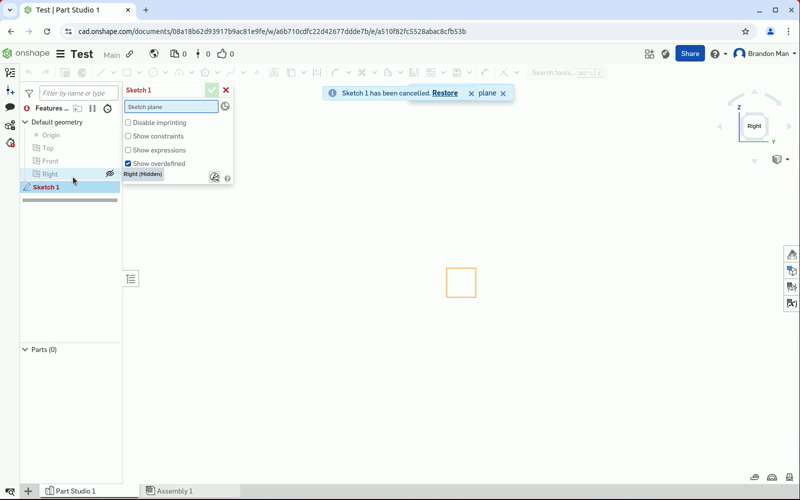
click(73, 176)
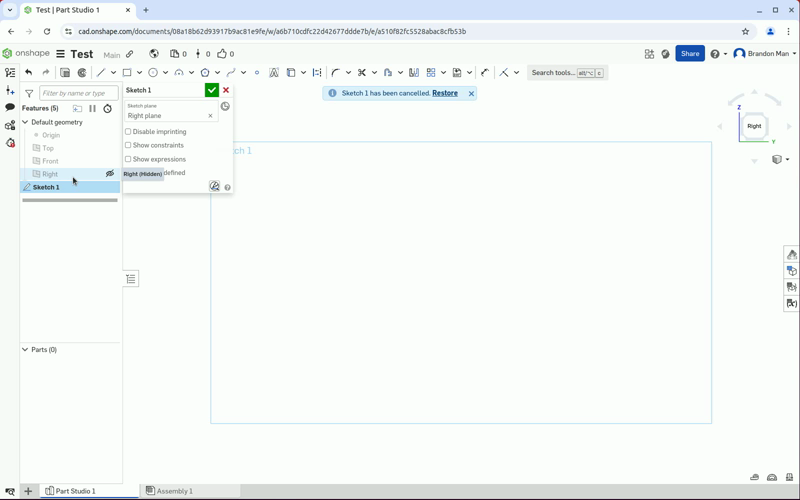
mouse_move(73, 352)
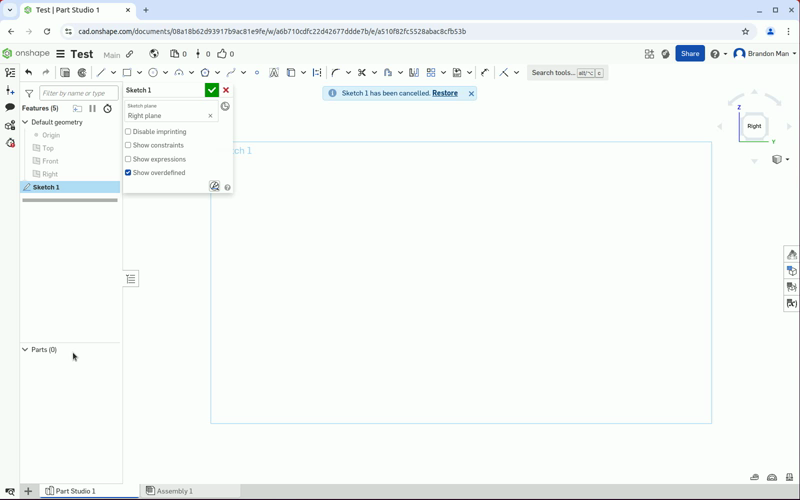
key(y)
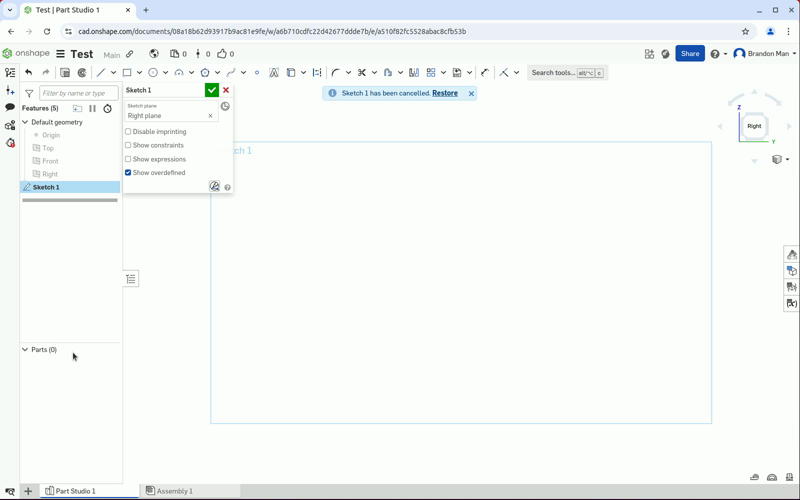
key(l)
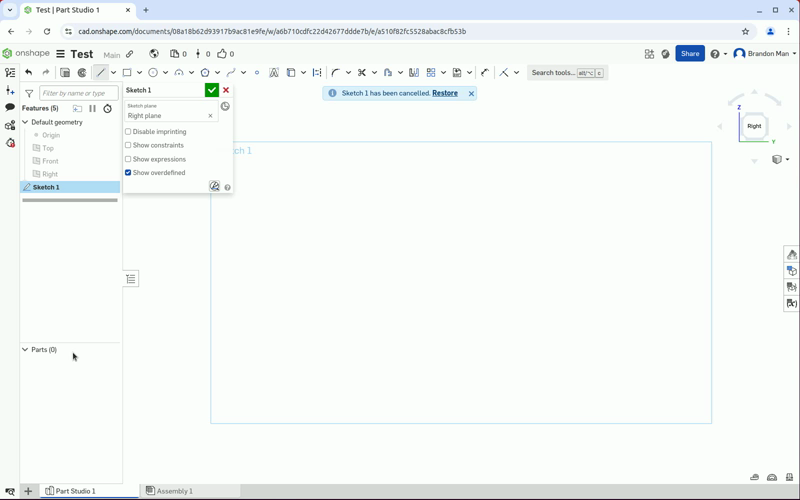
key_down(shift)
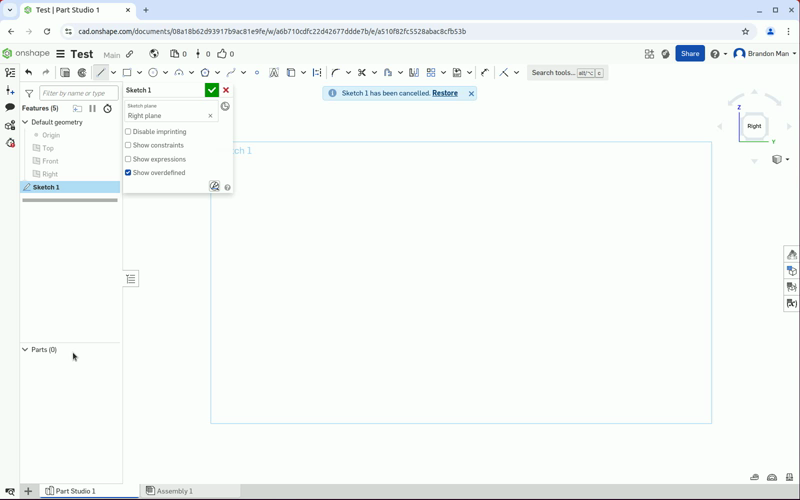
mouse_move(430, 200)
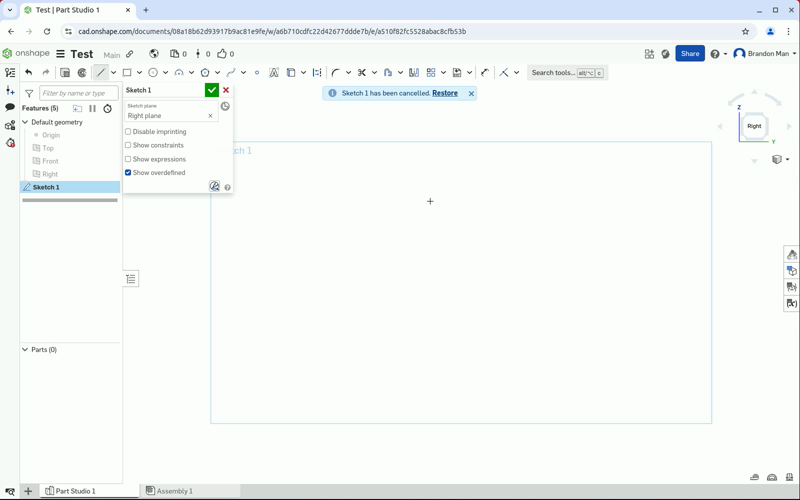
click(430, 200)
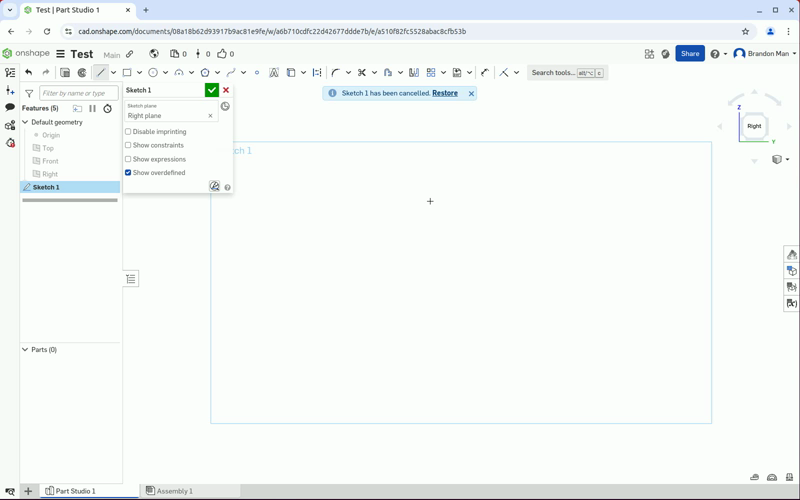
key_up(shift)
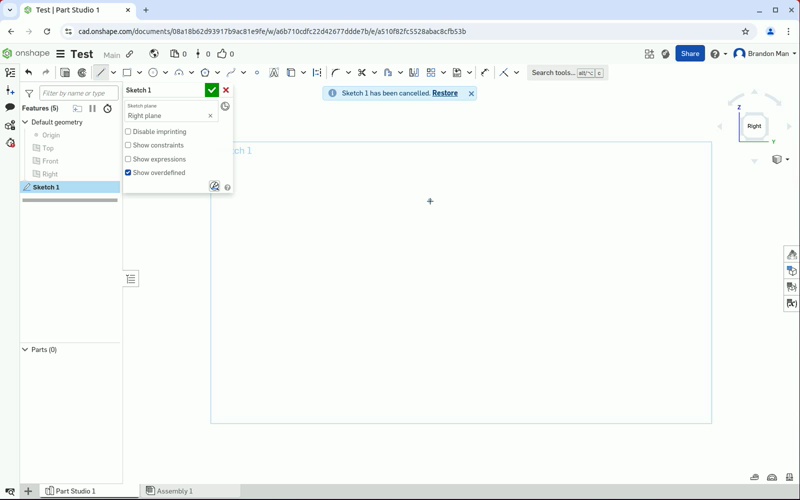
key_down(shift)
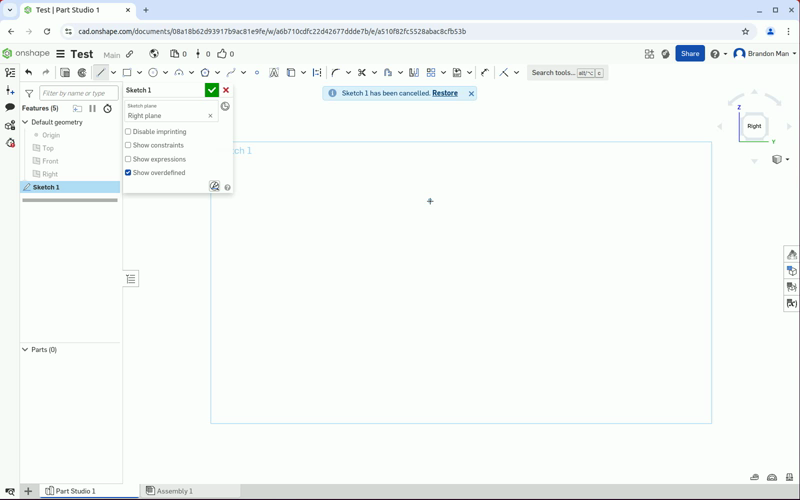
mouse_move(460, 200)
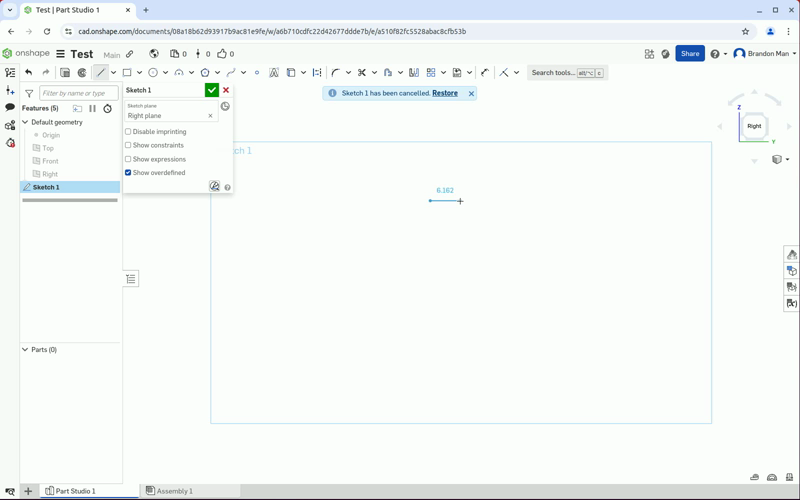
mouse_move(451, 200)
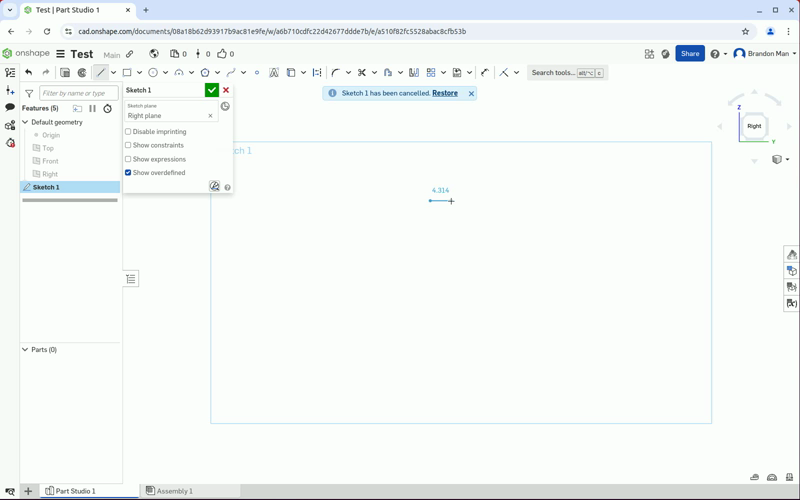
click(451, 200)
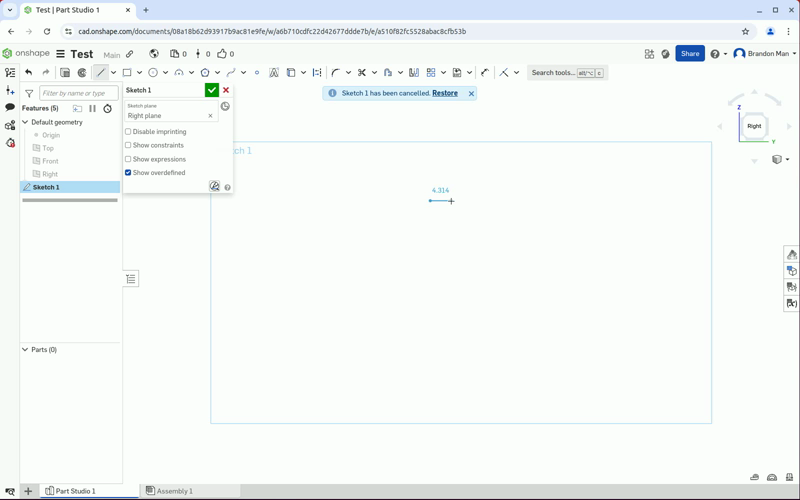
key_up(shift)
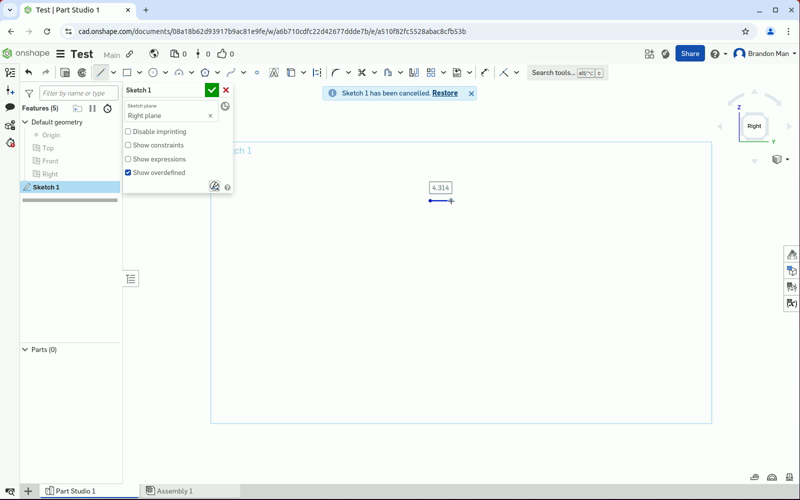
key(esc)
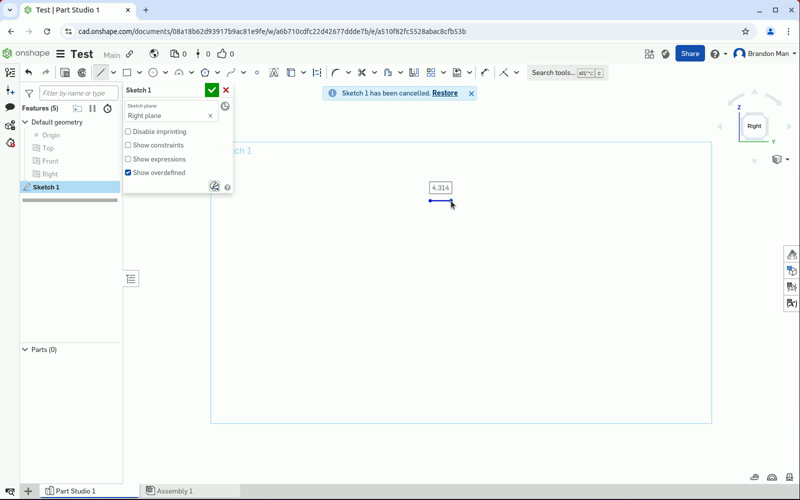
key(a)
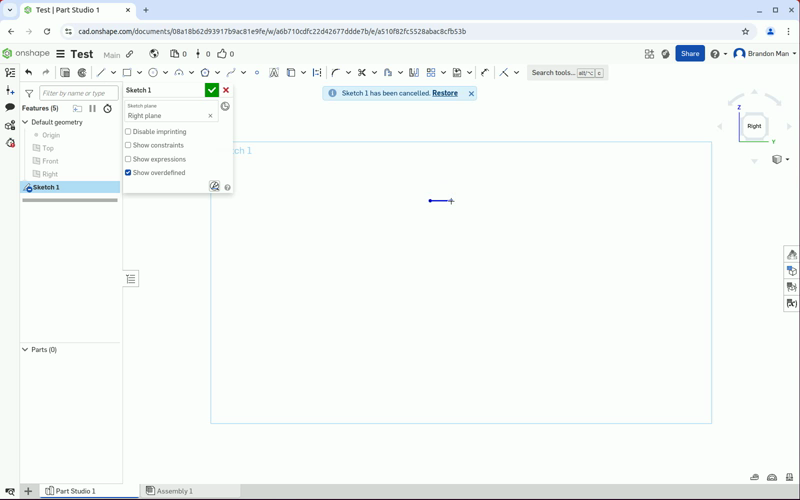
mouse_move(451, 200)
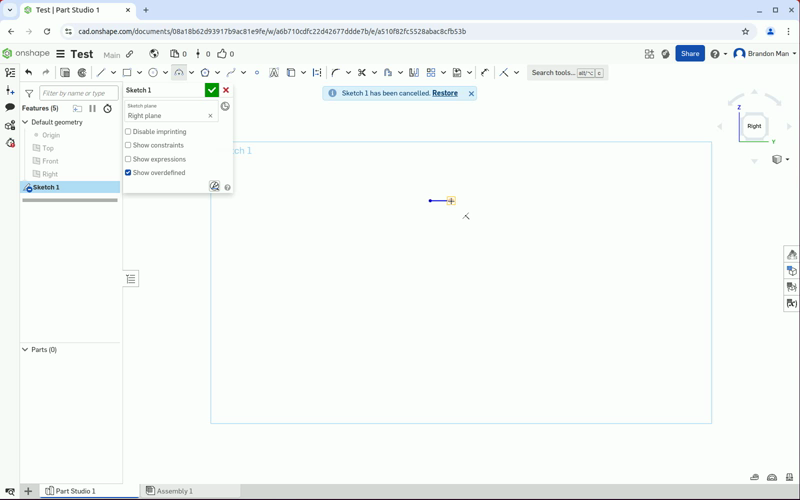
click(451, 200)
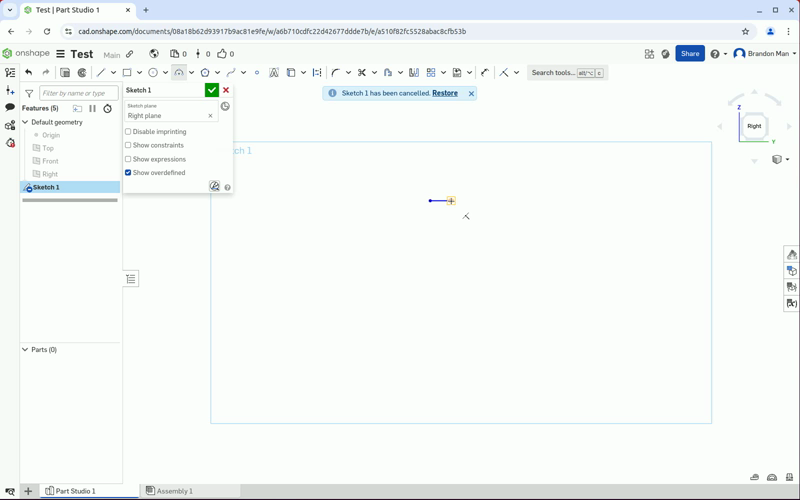
key_down(shift)
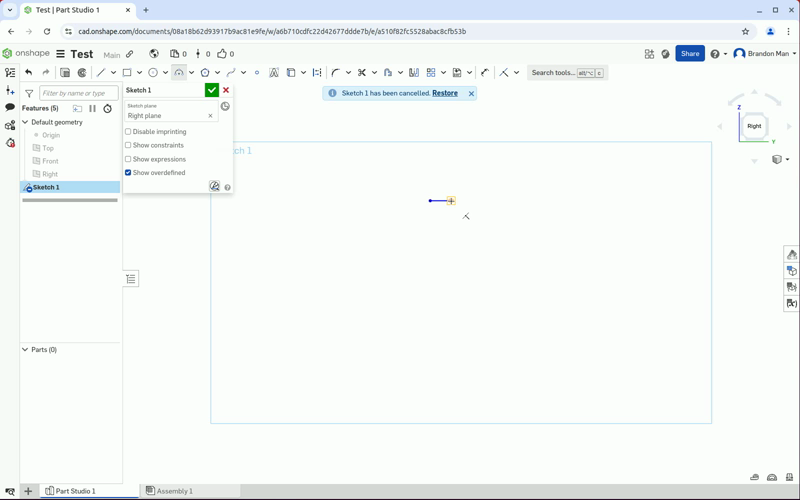
mouse_move(470, 200)
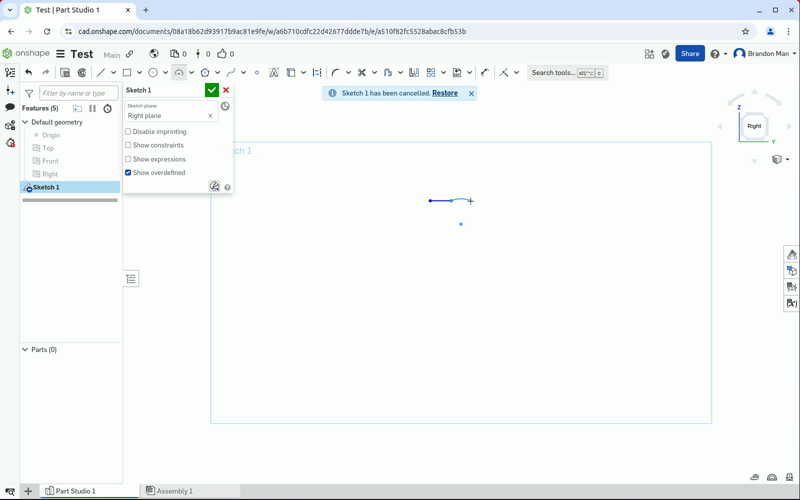
click(470, 200)
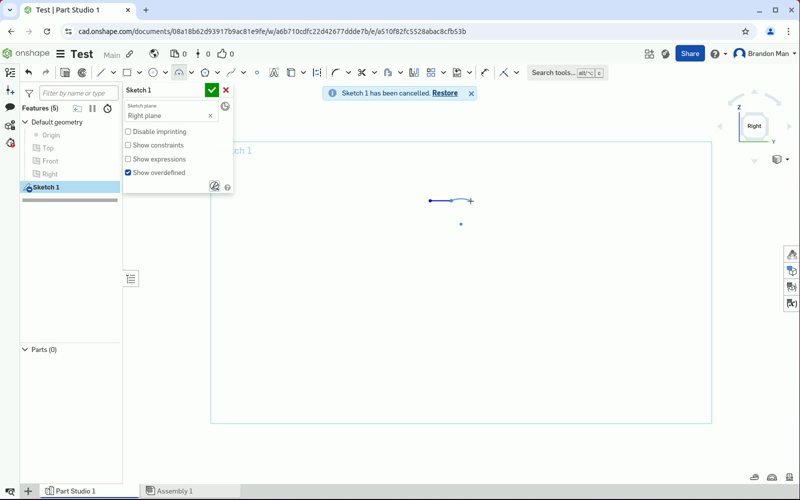
mouse_move(461, 190)
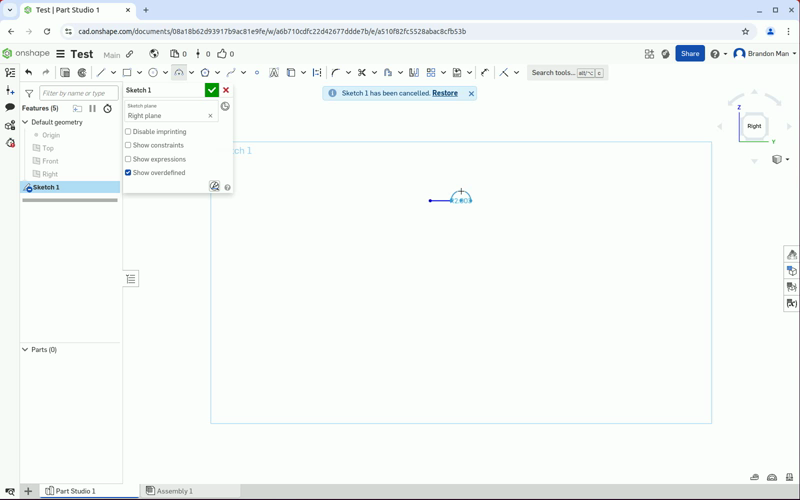
click(461, 190)
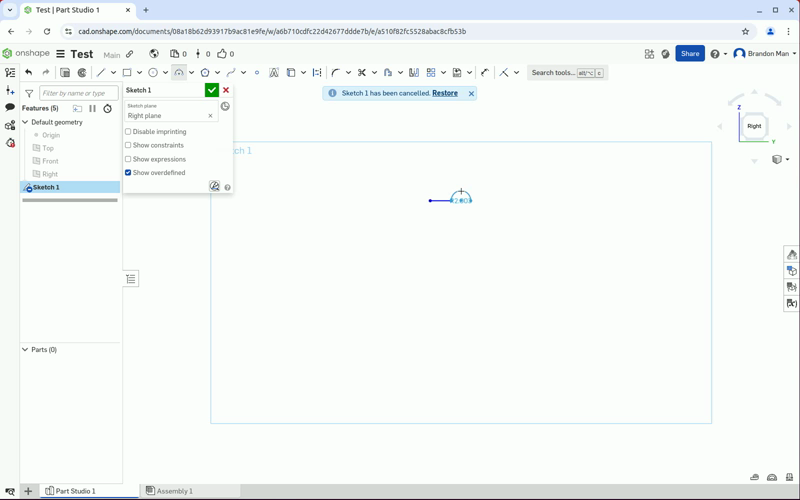
key_up(shift)
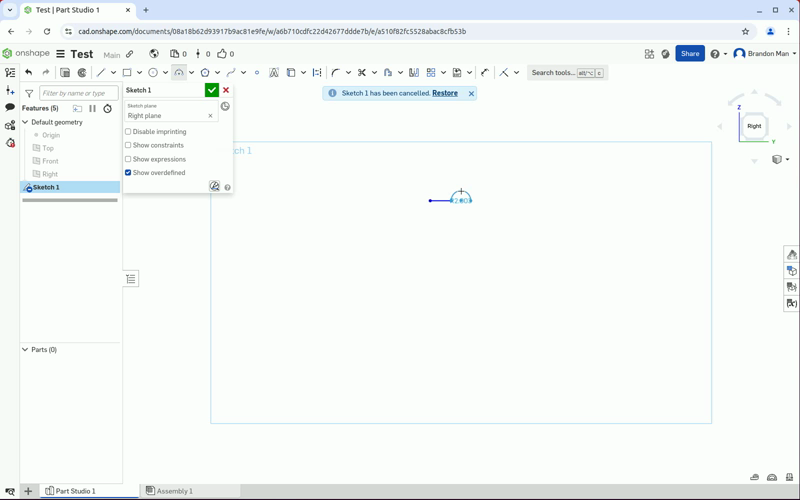
key(esc)
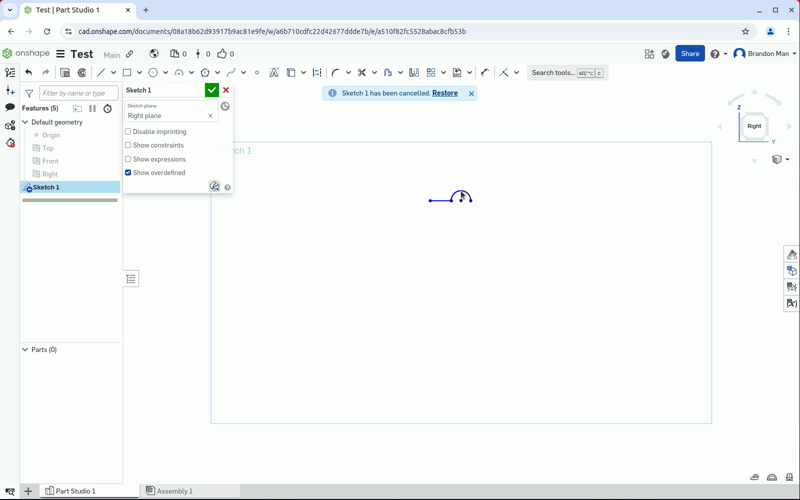
key(l)
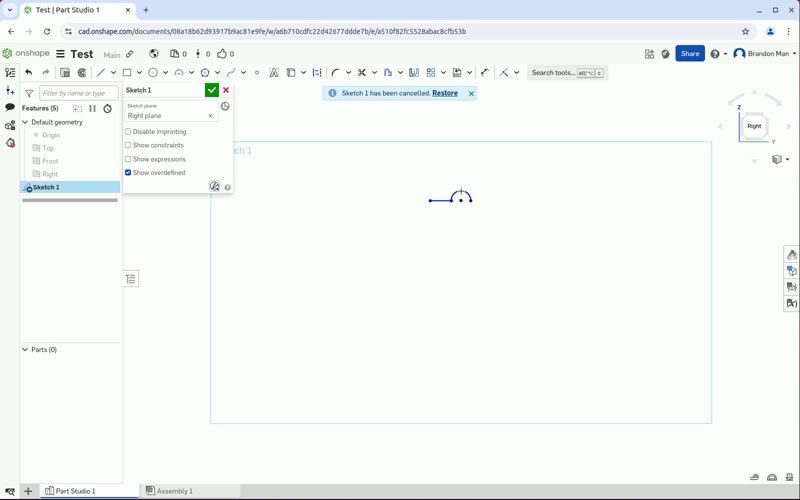
mouse_move(470, 200)
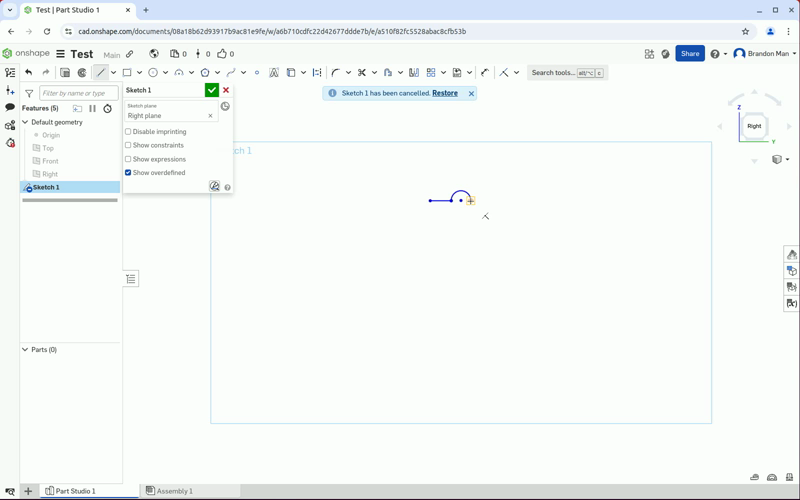
click(470, 200)
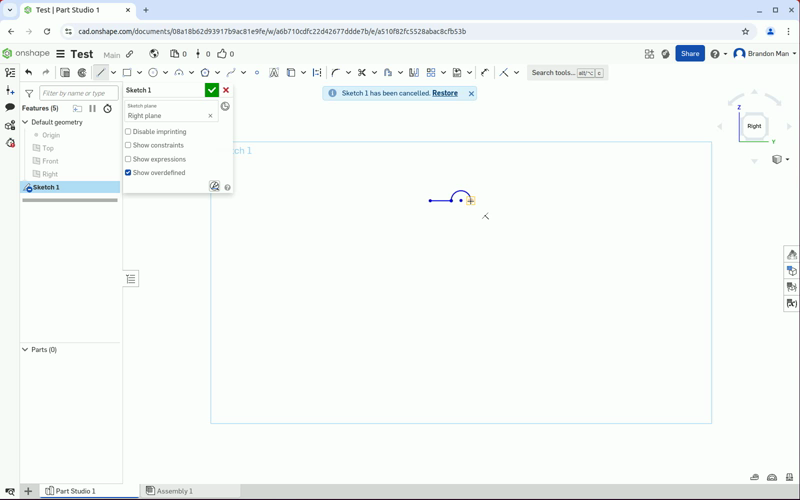
key_down(shift)
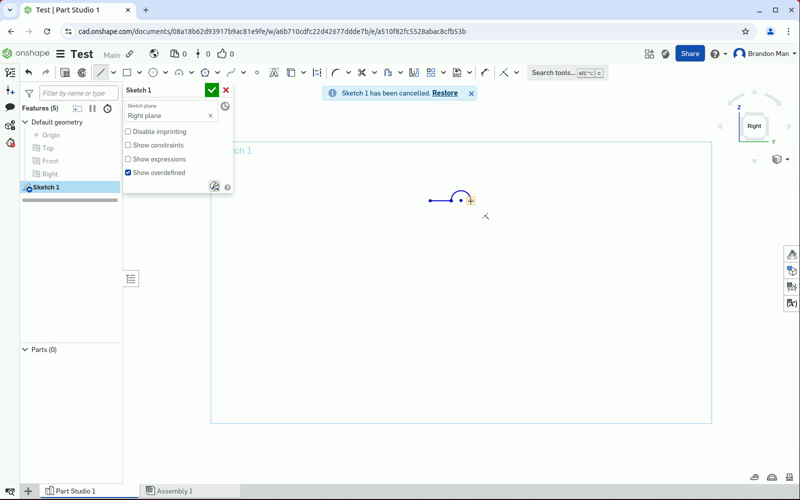
mouse_move(501, 200)
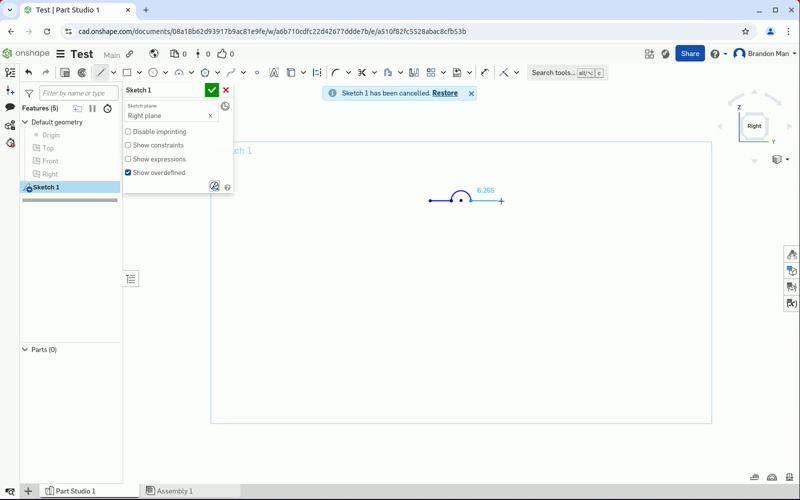
mouse_move(491, 200)
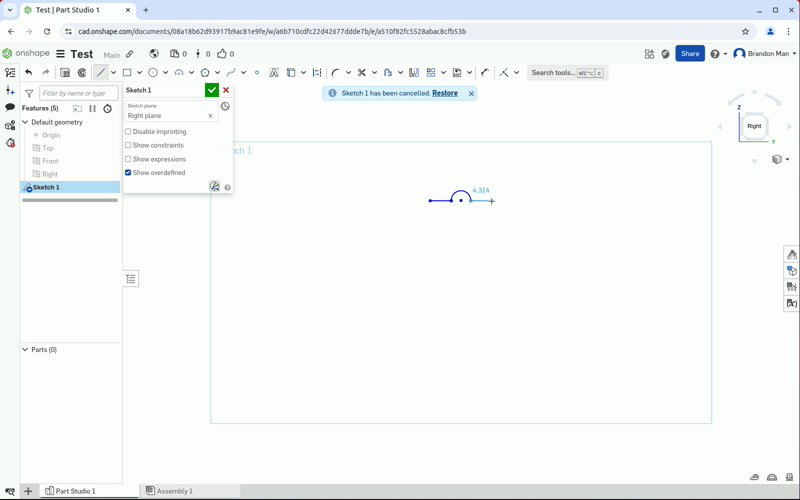
click(491, 200)
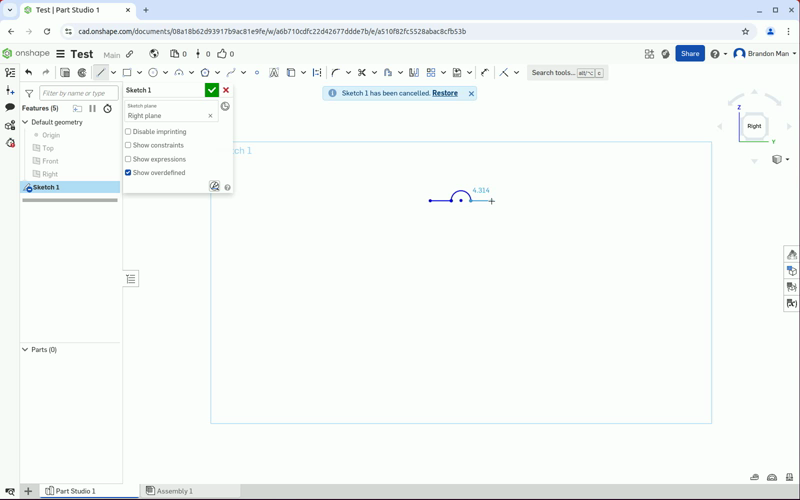
key_up(shift)
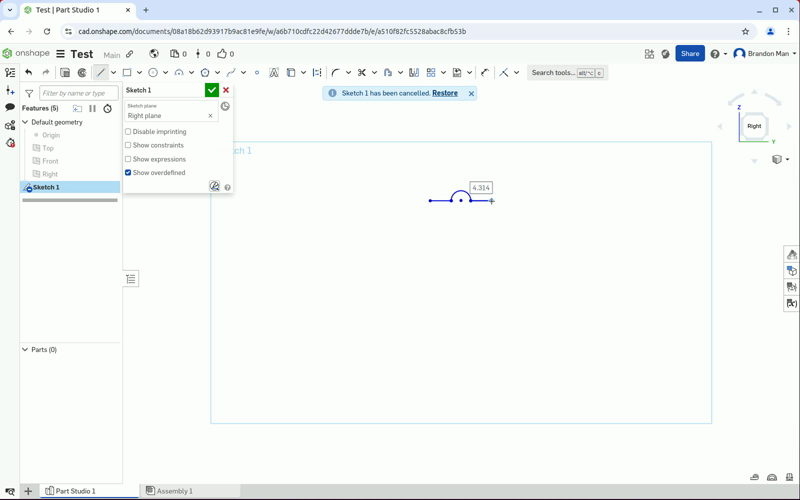
key(esc)
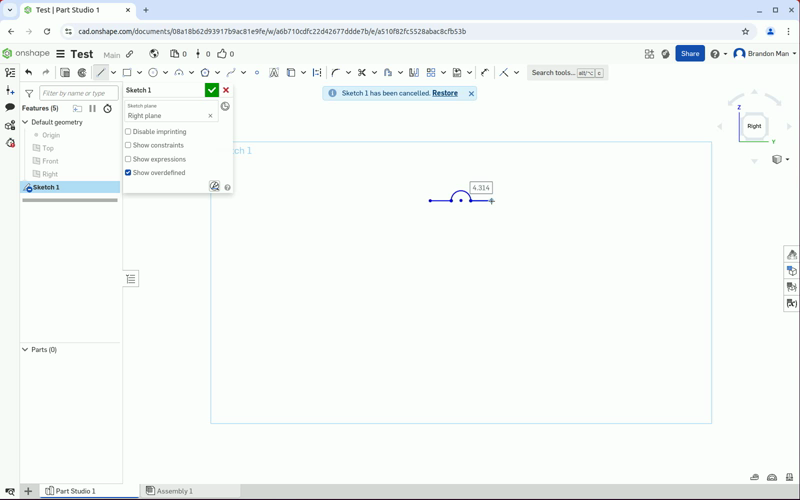
key(a)
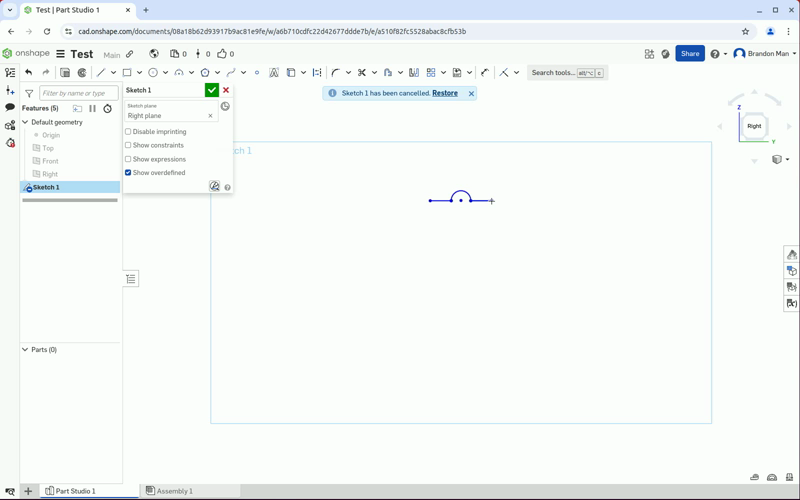
mouse_move(491, 200)
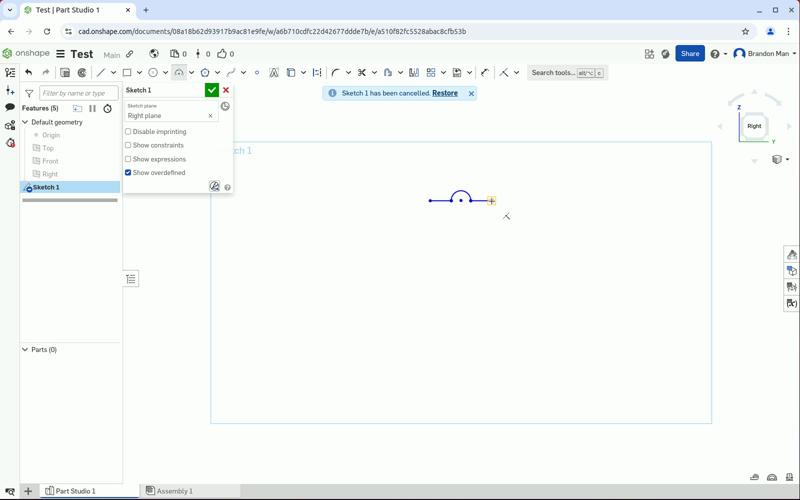
click(491, 200)
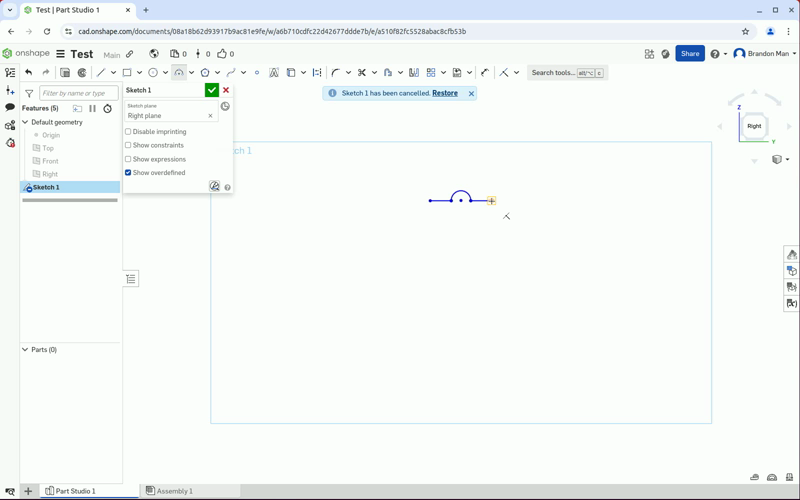
mouse_move(430, 200)
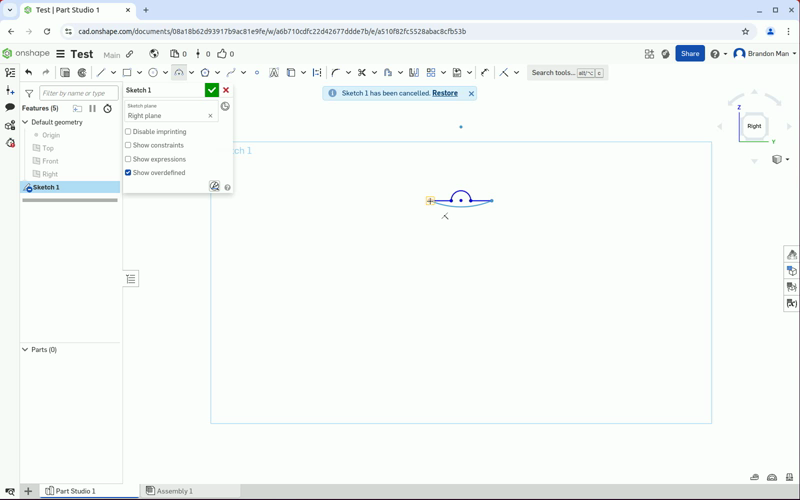
click(430, 200)
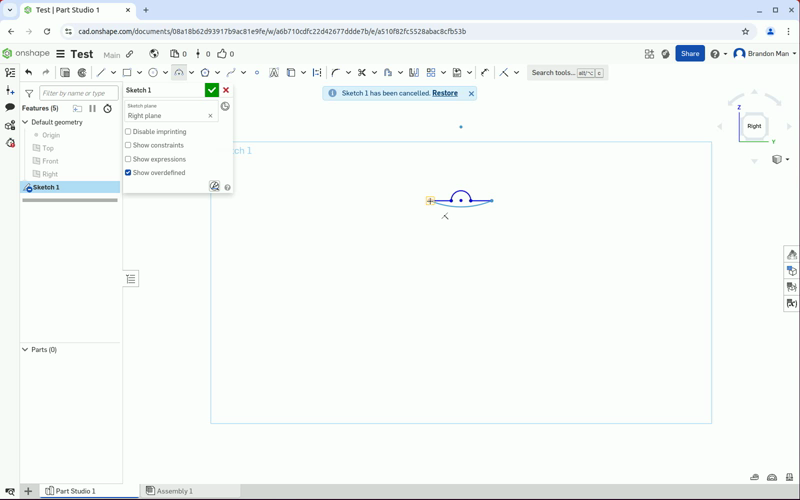
key_down(shift)
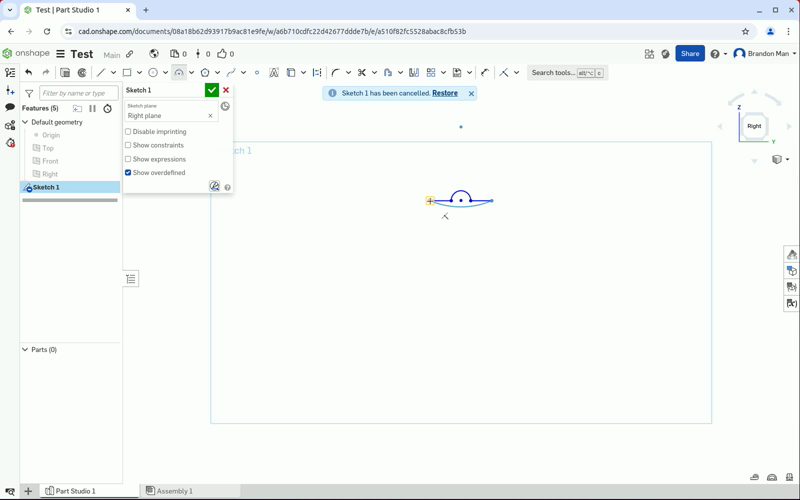
mouse_move(461, 170)
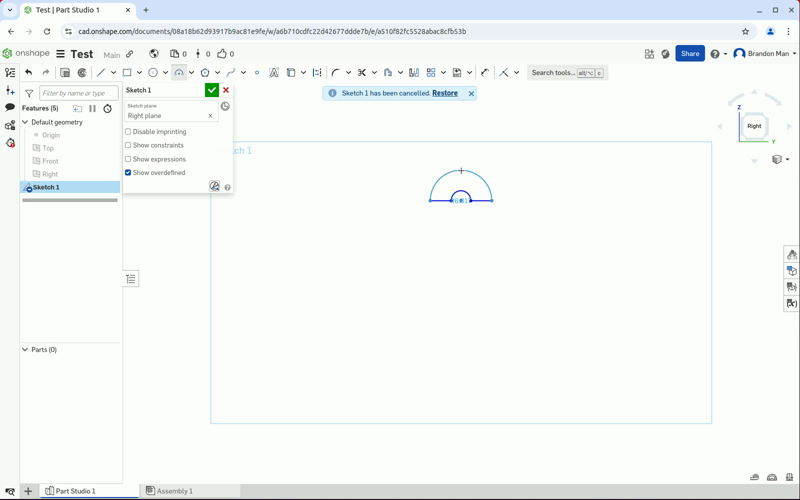
click(461, 170)
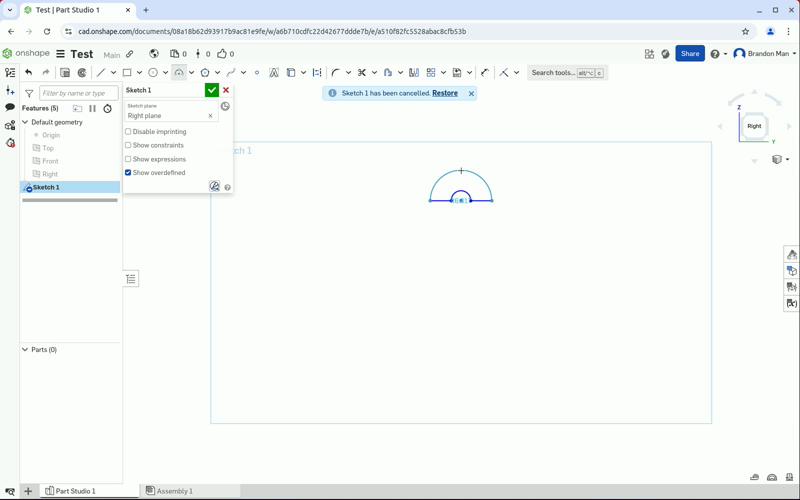
key_up(shift)
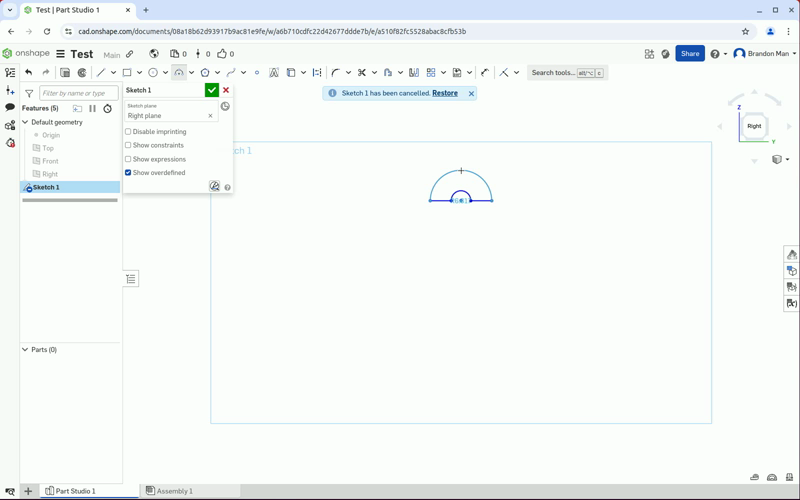
key(esc)
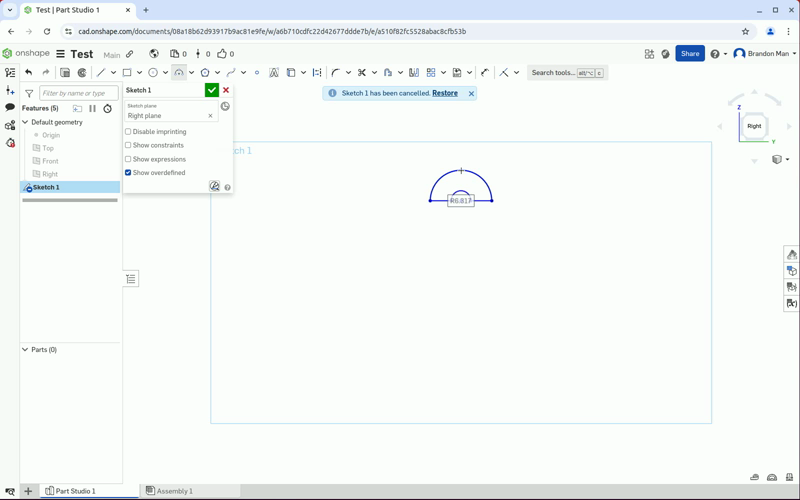
mouse_move(441, 188)
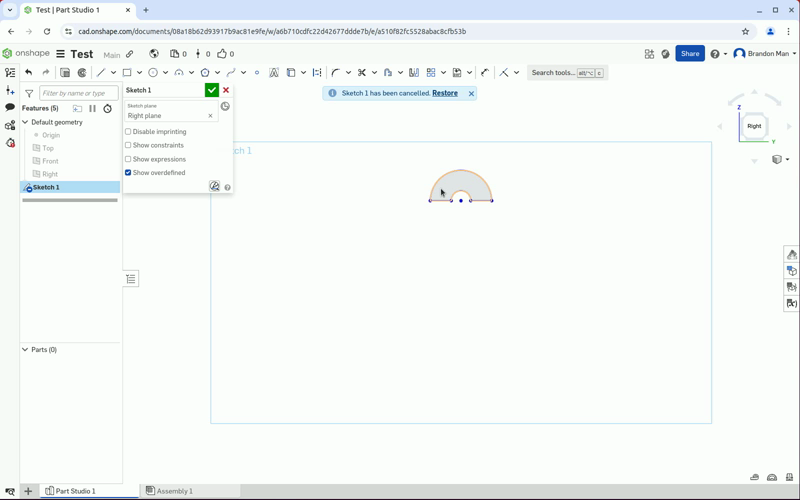
scroll(6)
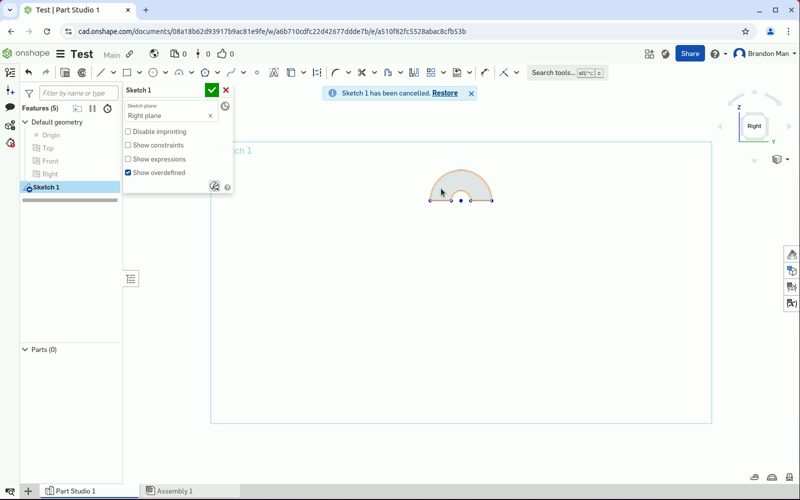
scroll(6)
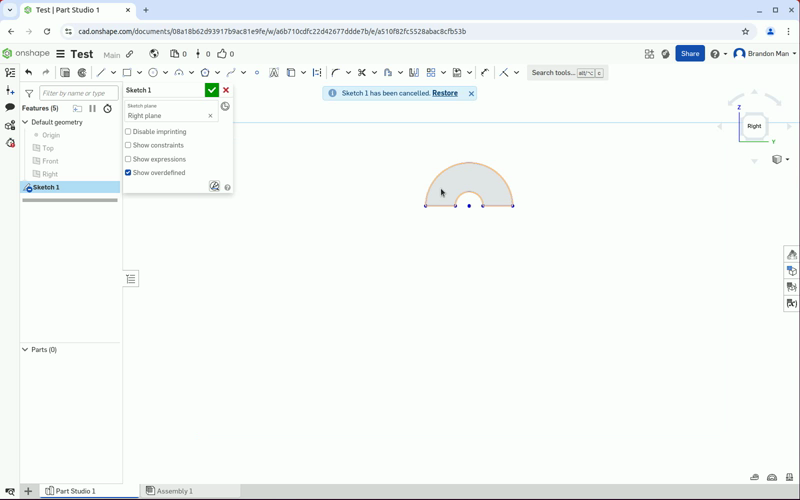
scroll(6)
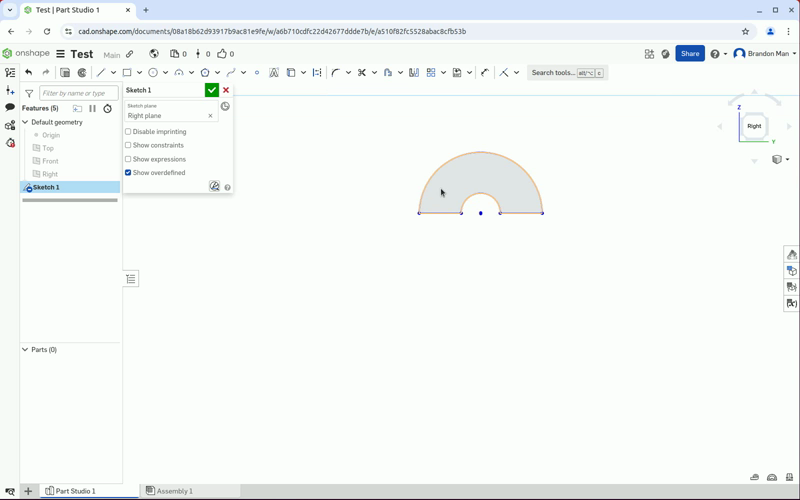
scroll(6)
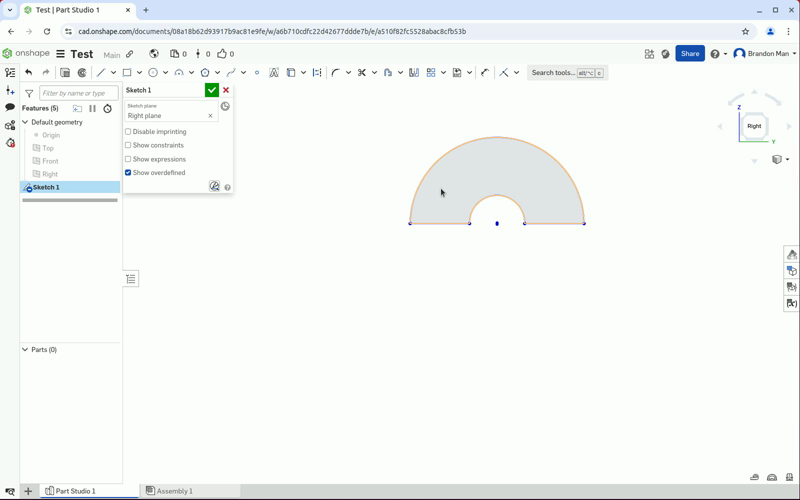
scroll(6)
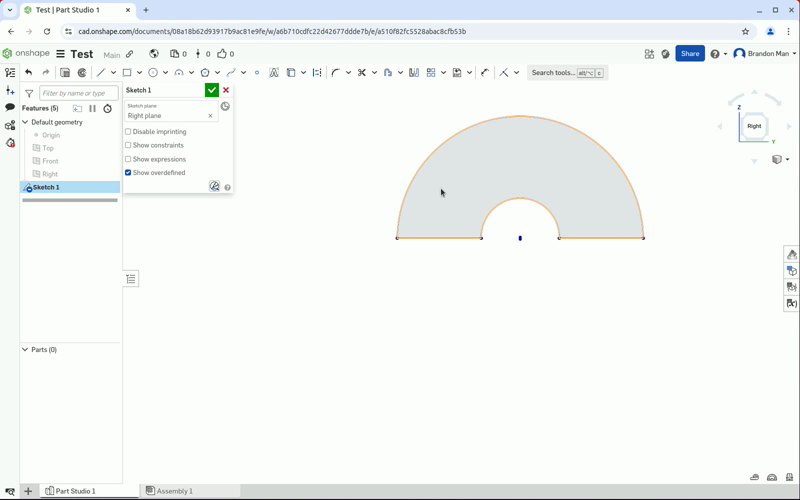
scroll(6)
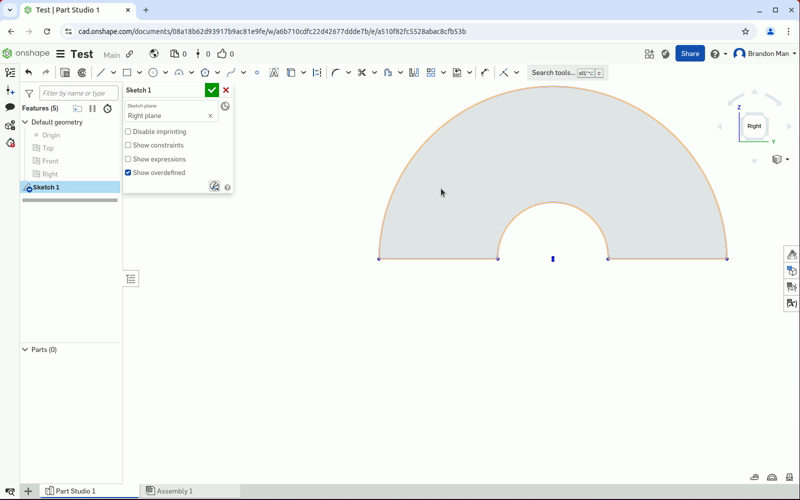
scroll(6)
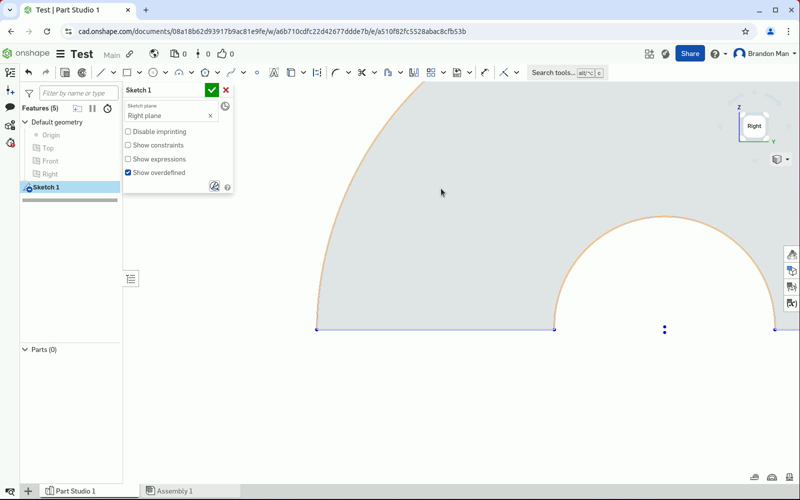
click(441, 188)
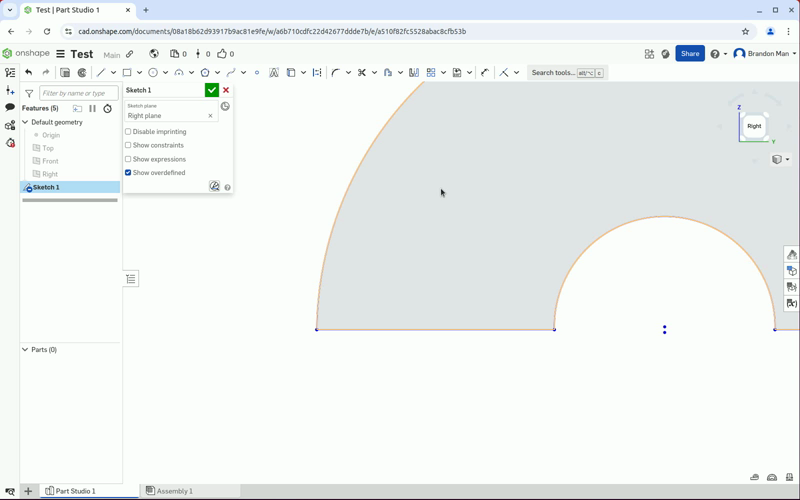
scroll(-6)
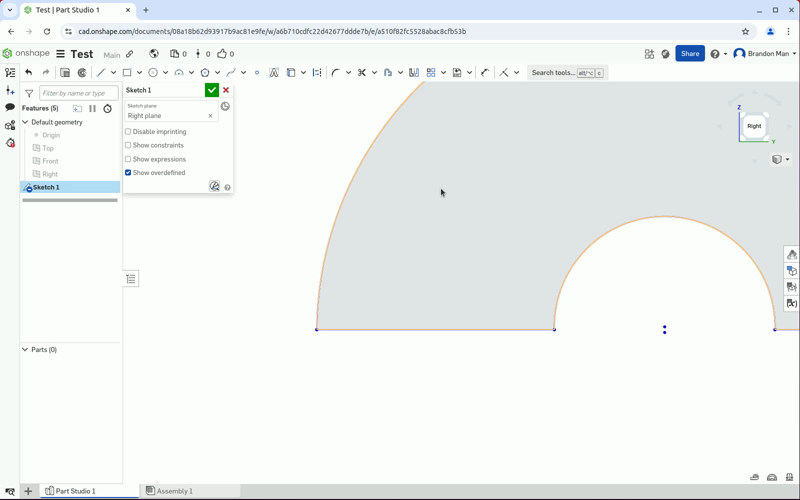
scroll(-6)
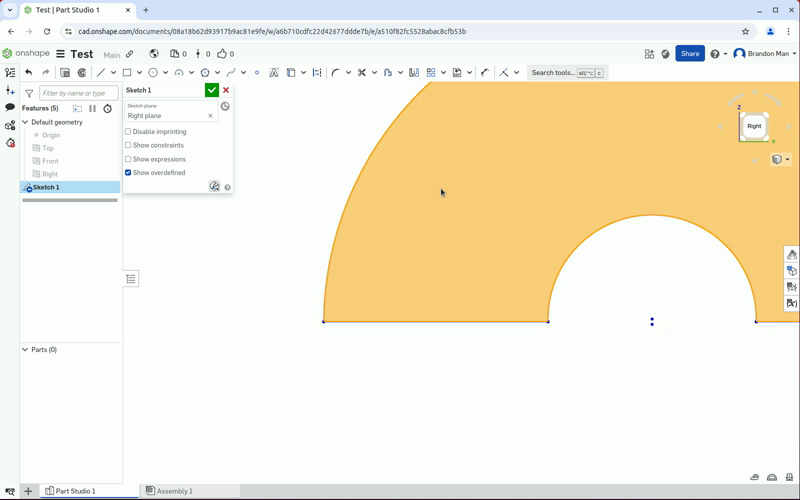
scroll(-6)
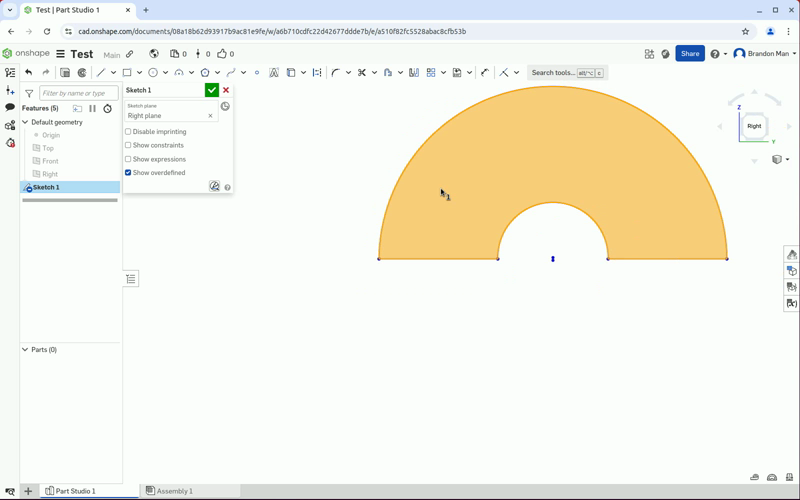
scroll(-6)
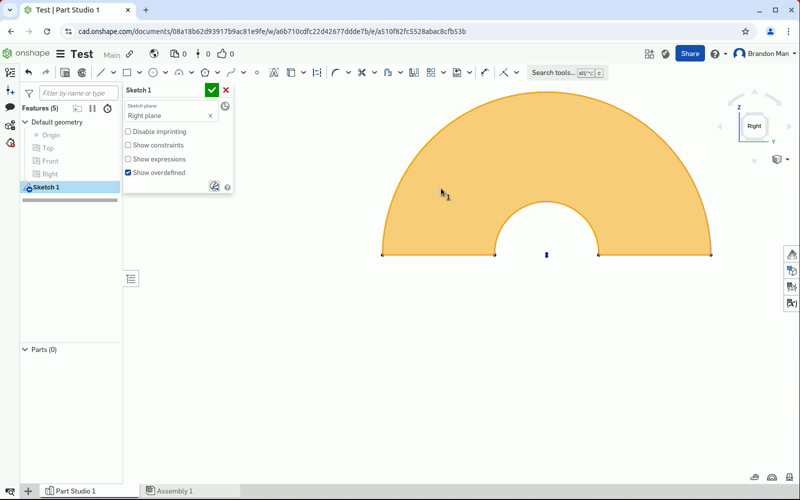
scroll(-6)
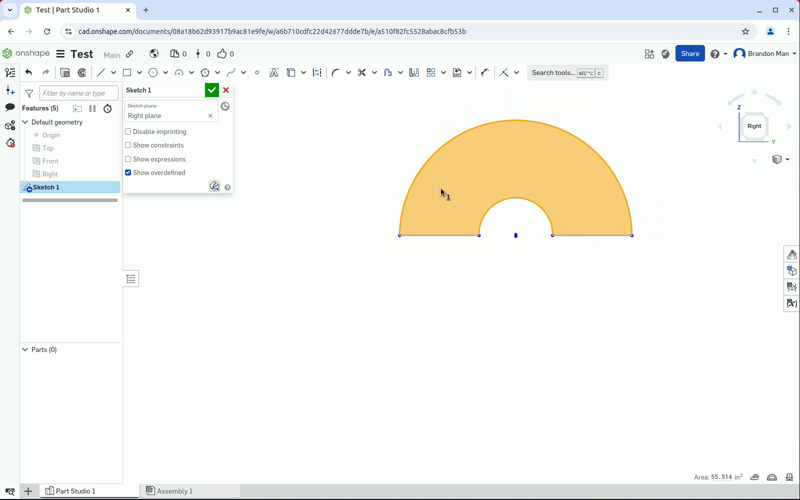
scroll(-6)
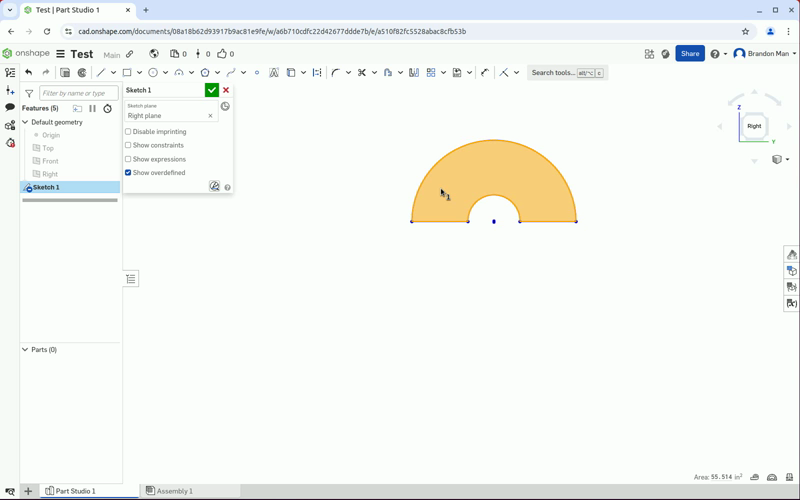
scroll(-6)
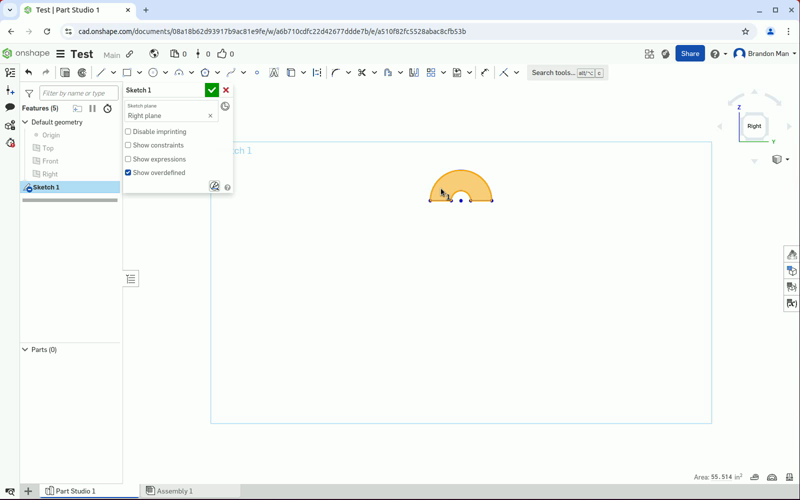
mouse_move(73, 352)
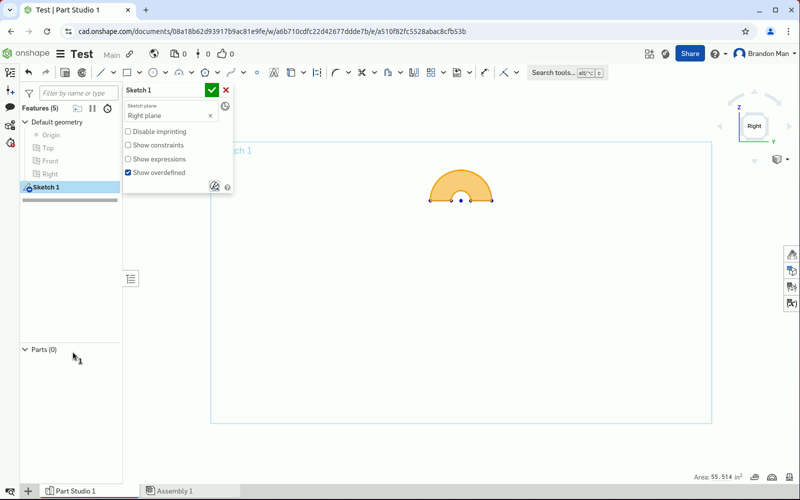
key(shift+y)
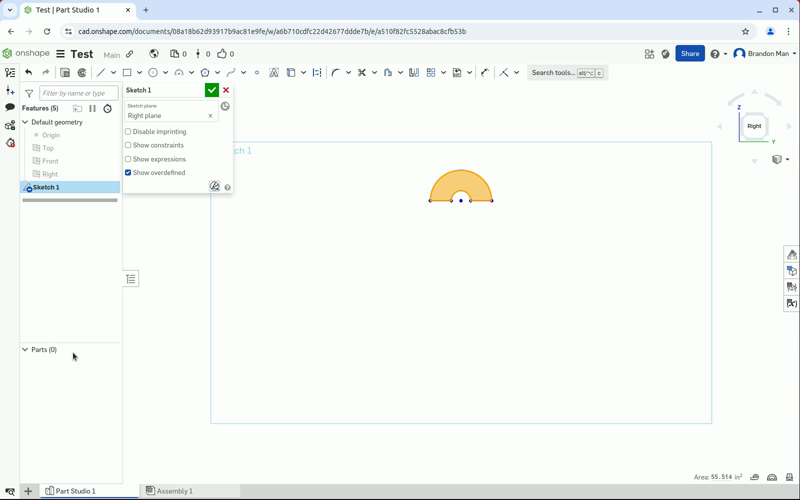
key(shift+e)
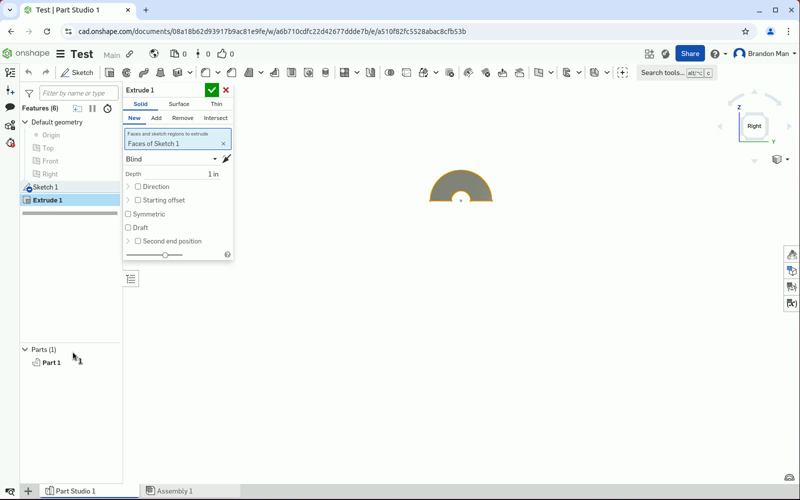
mouse_move(143, 106)
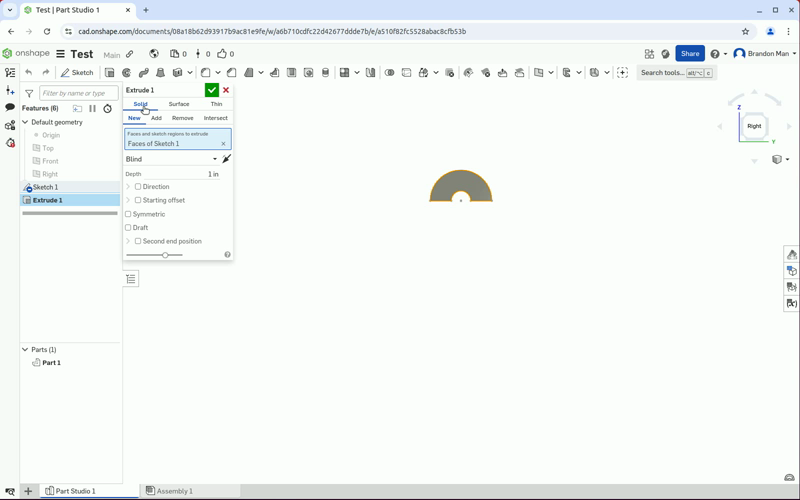
click(143, 106)
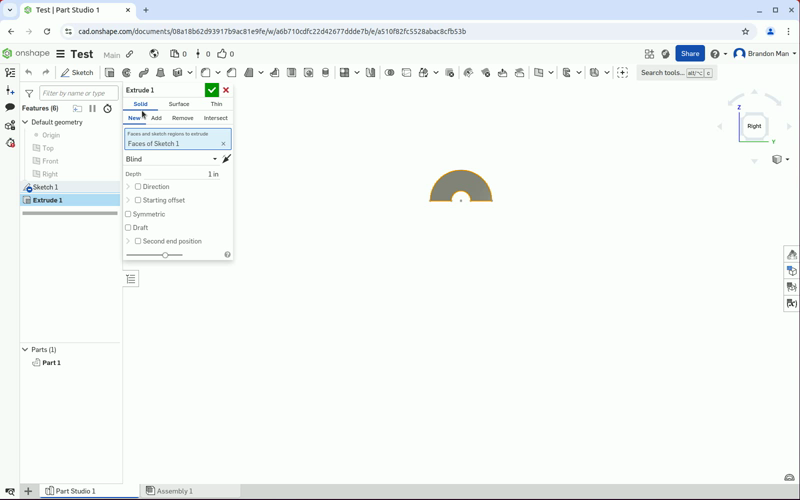
mouse_move(137, 120)
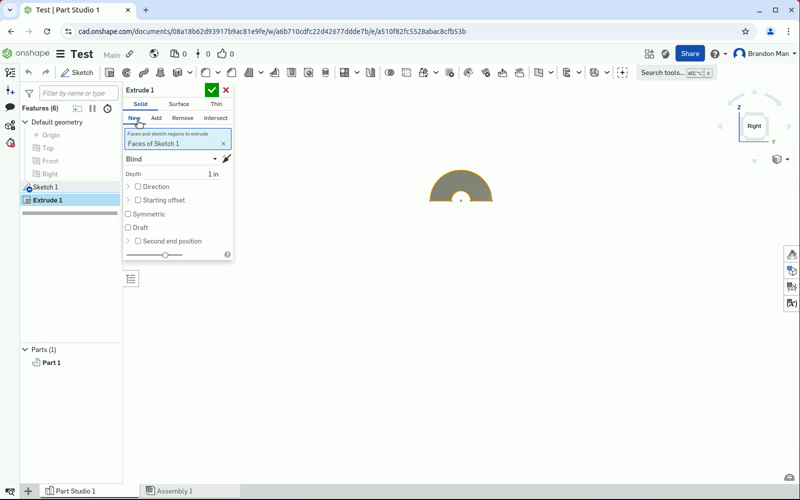
click(137, 120)
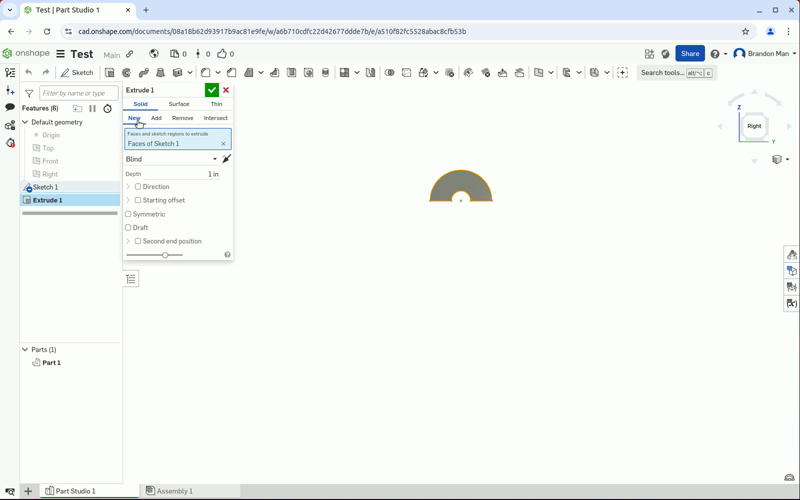
key(tab, 4)
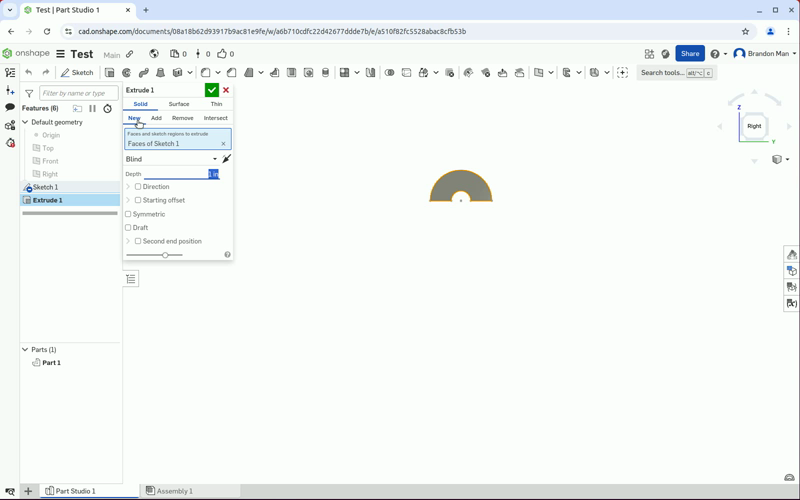
text(4.092)
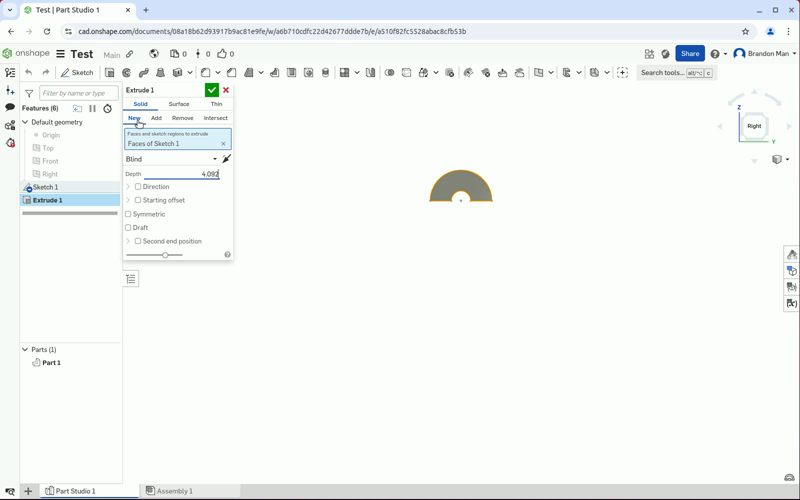
key(enter)
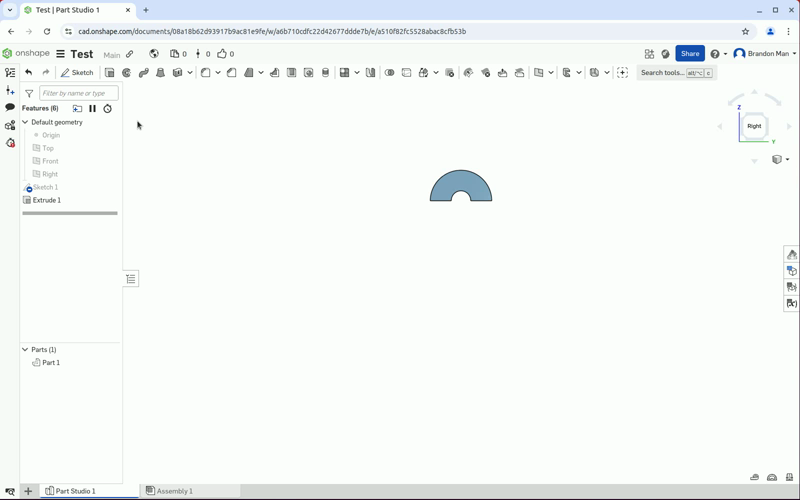
key(shift+h)
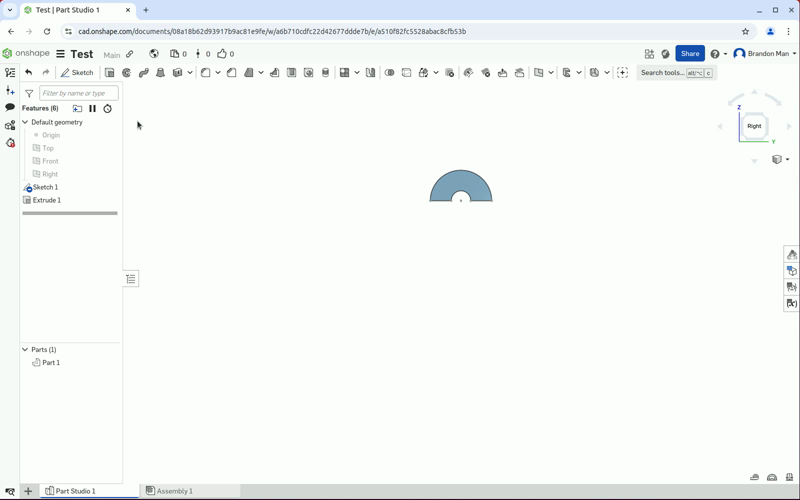
key(shift+h)
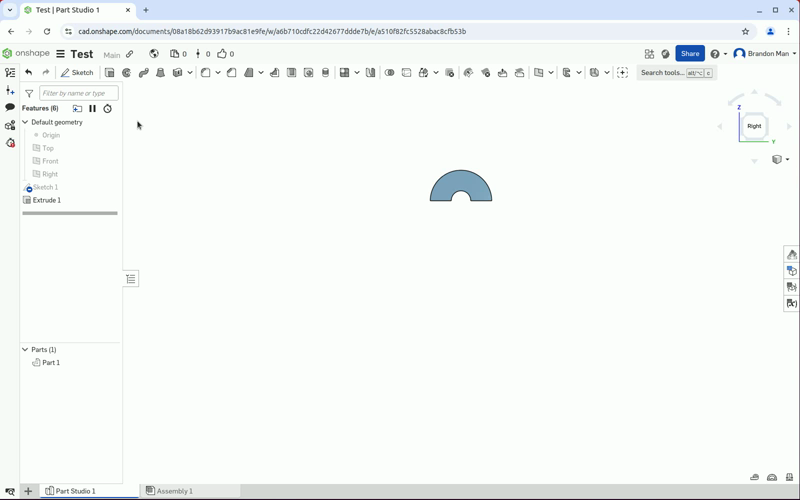
mouse_move(73, 189)
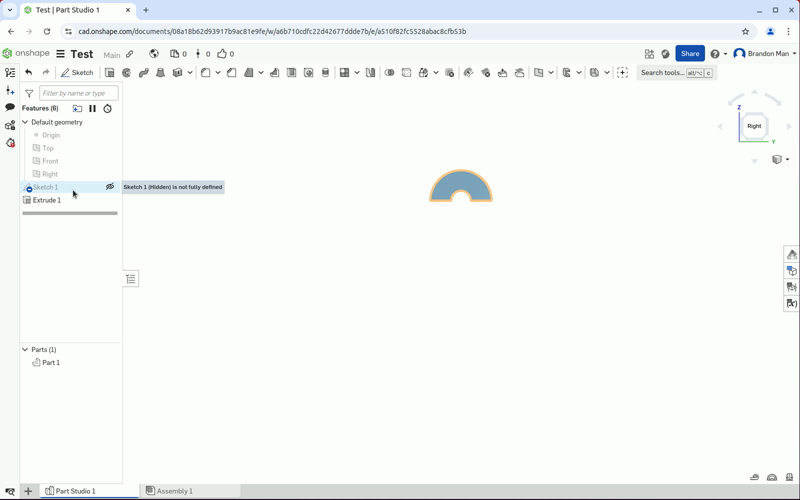
click(73, 189)
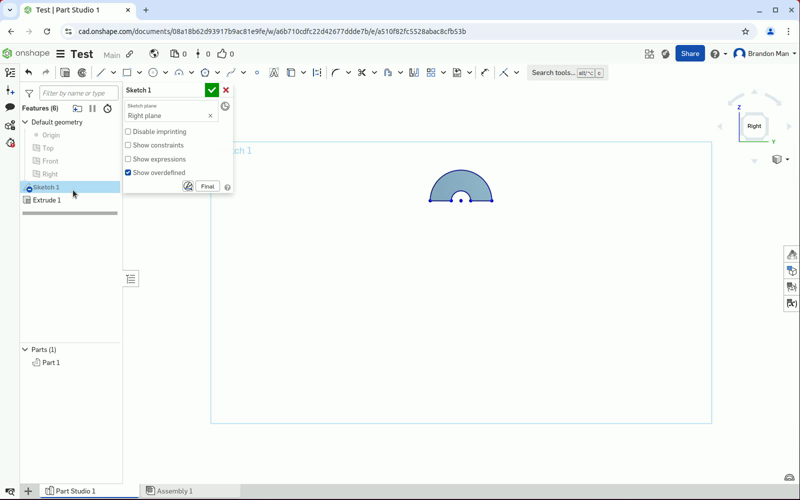
mouse_move(229, 92)
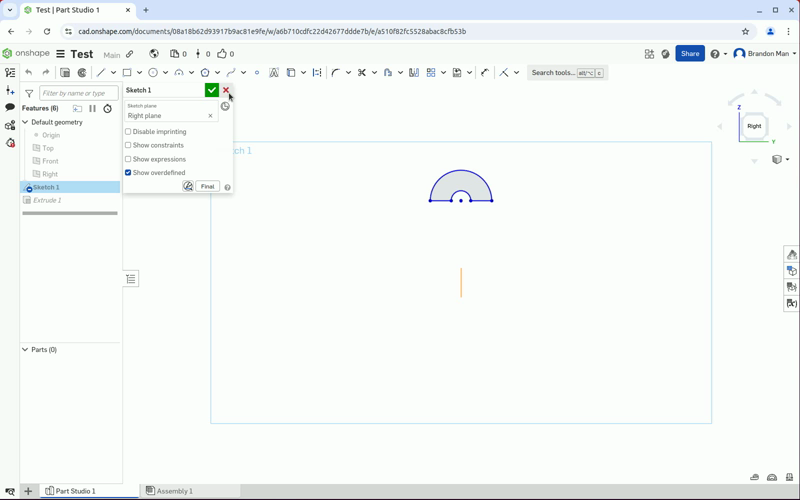
click(229, 92)
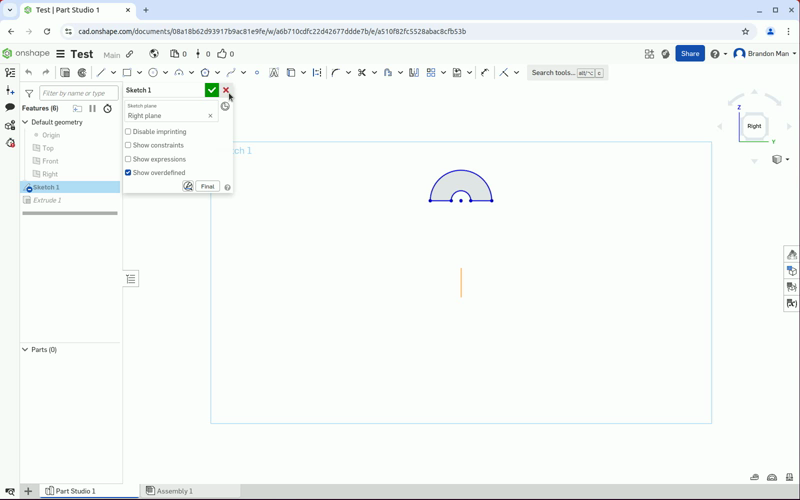
key(shift+s)
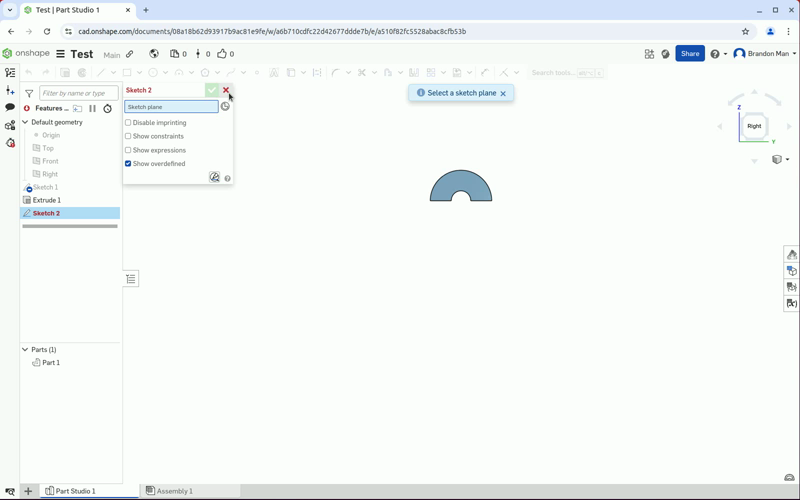
mouse_move(73, 176)
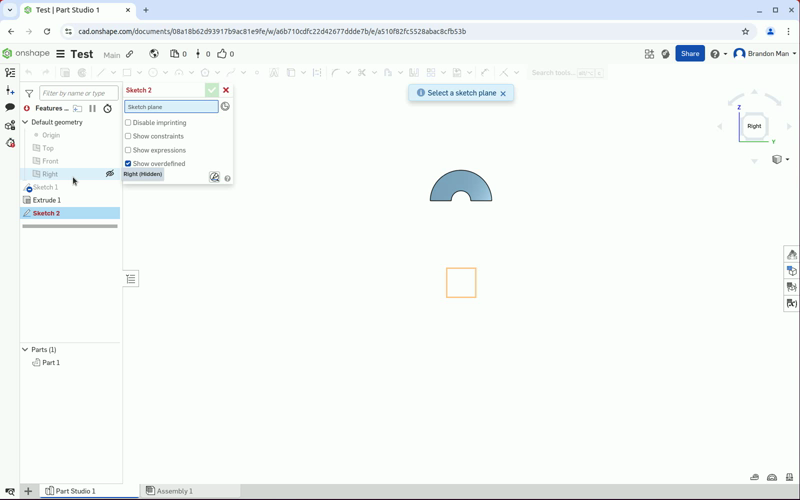
click(73, 176)
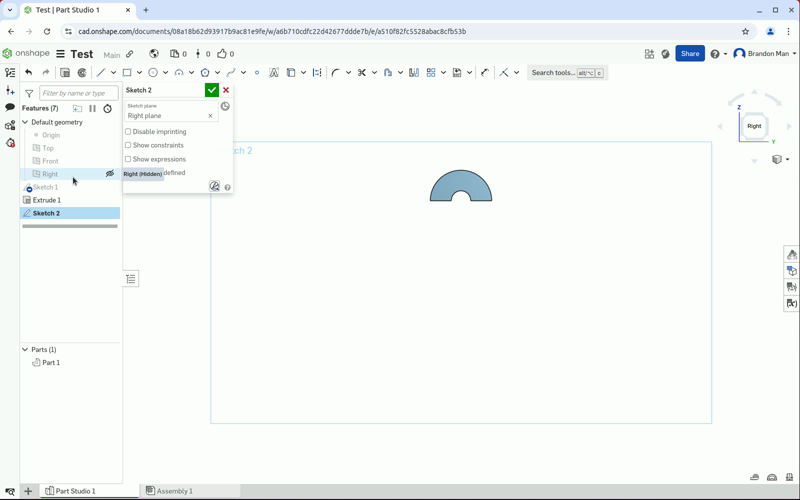
mouse_move(73, 352)
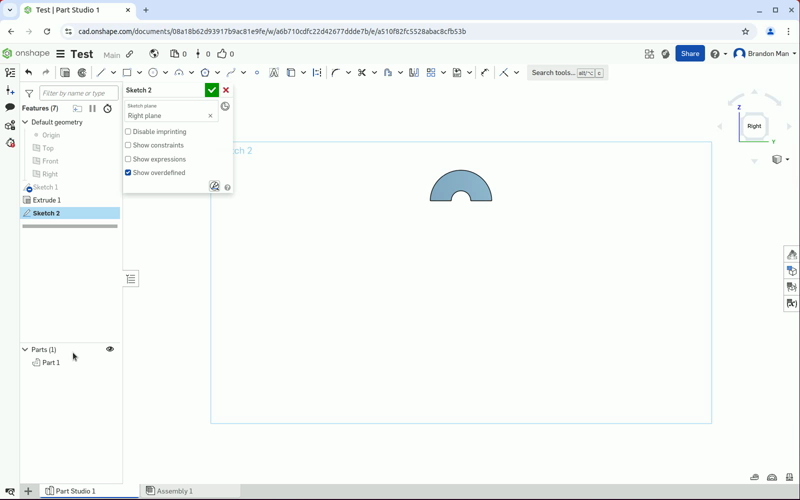
key(y)
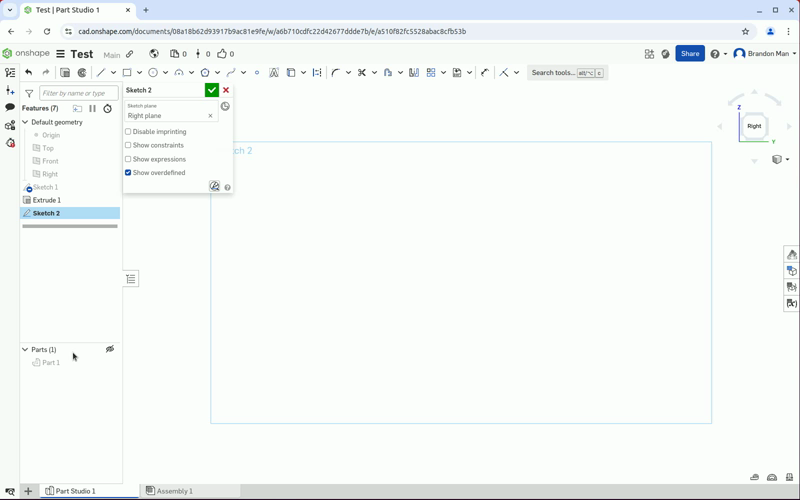
key(a)
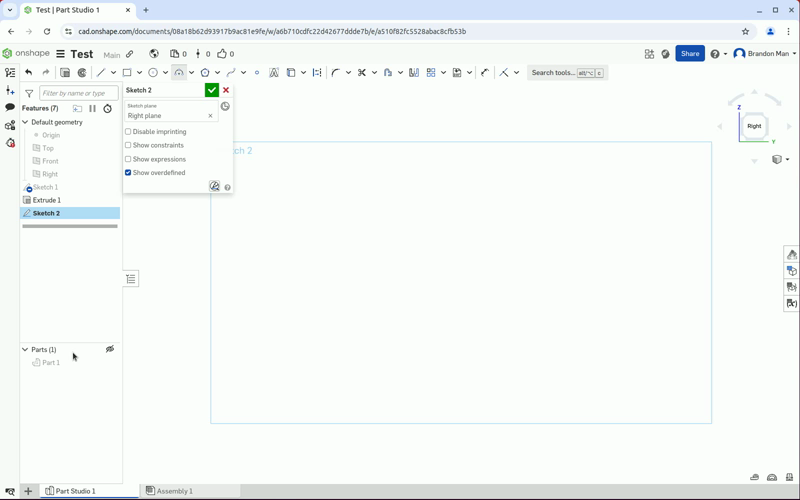
key_down(shift)
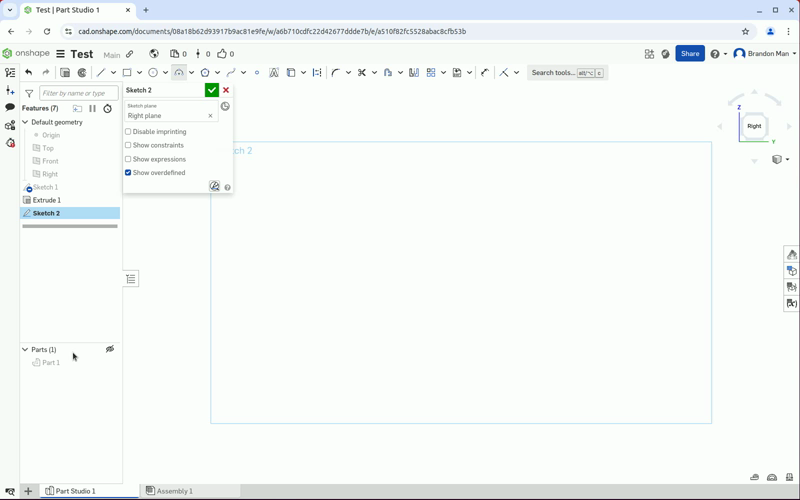
mouse_move(430, 282)
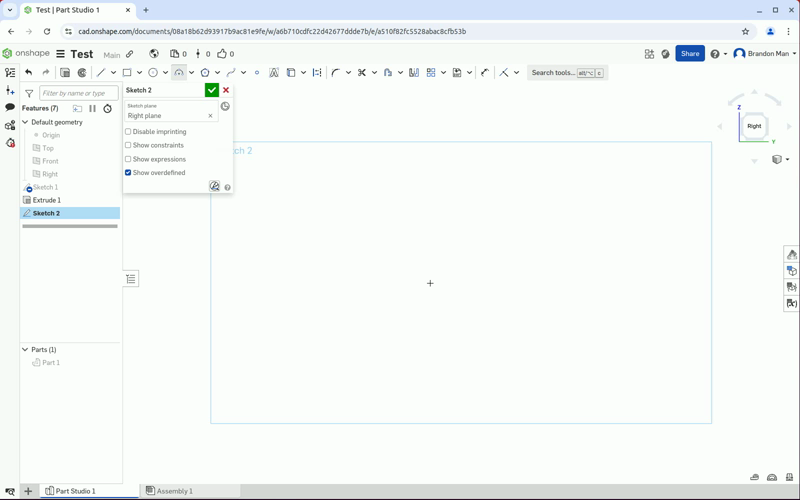
click(430, 282)
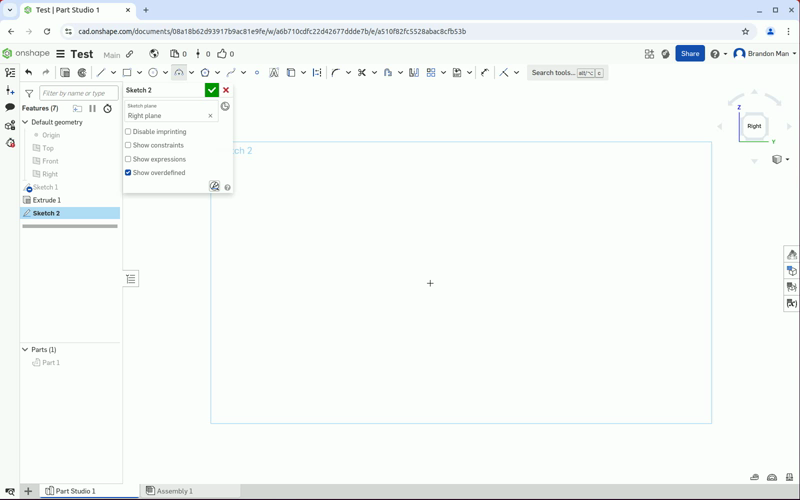
key_up(shift)
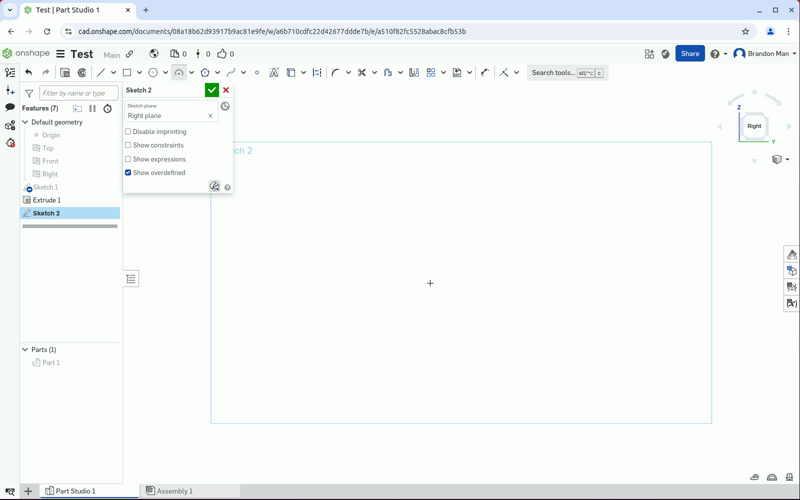
key_down(shift)
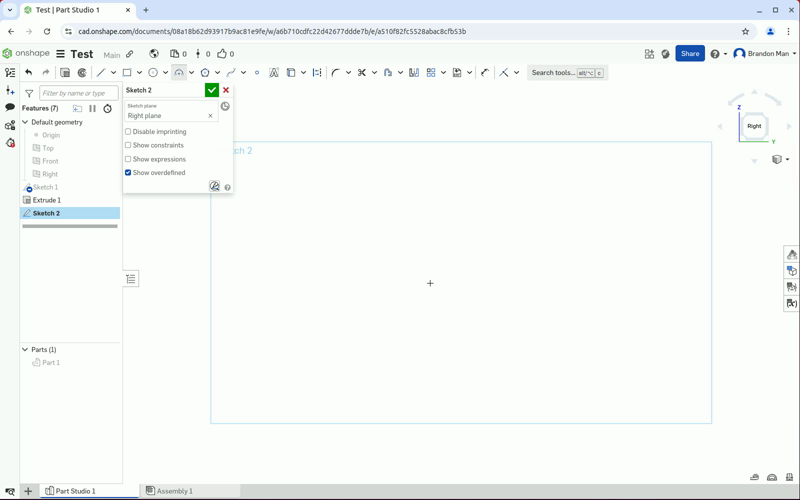
mouse_move(492, 282)
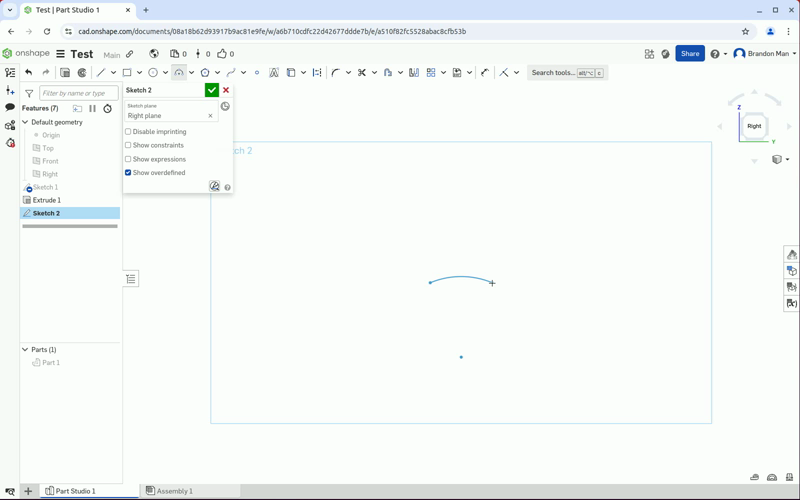
click(492, 282)
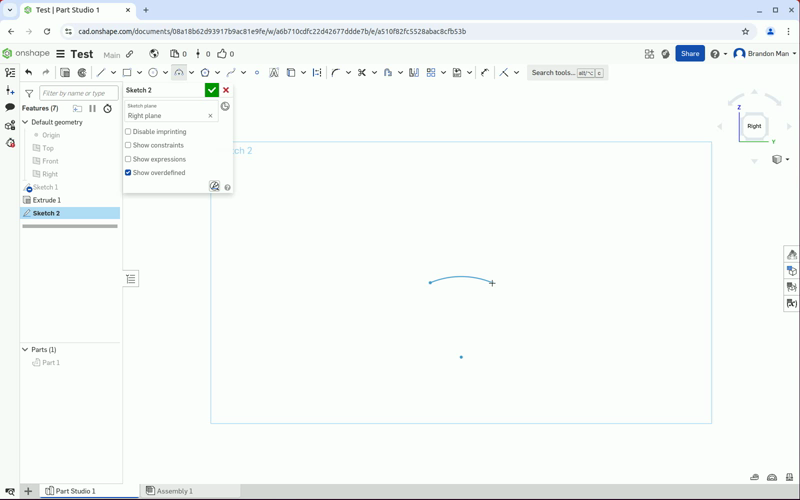
mouse_move(461, 313)
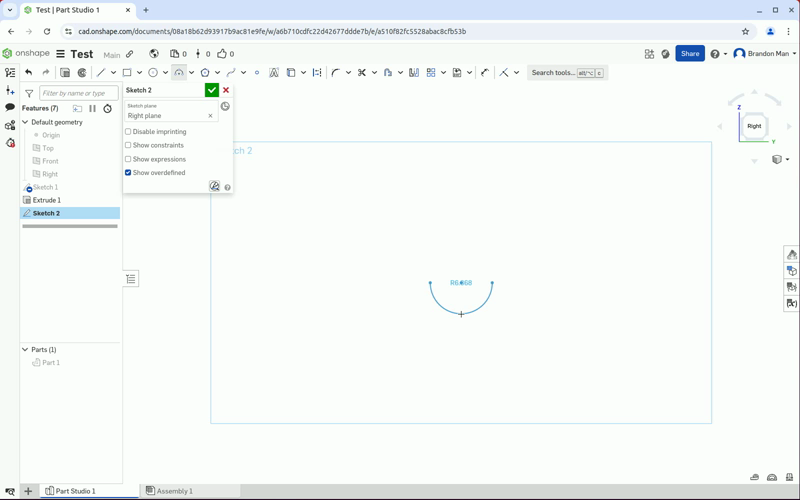
click(461, 313)
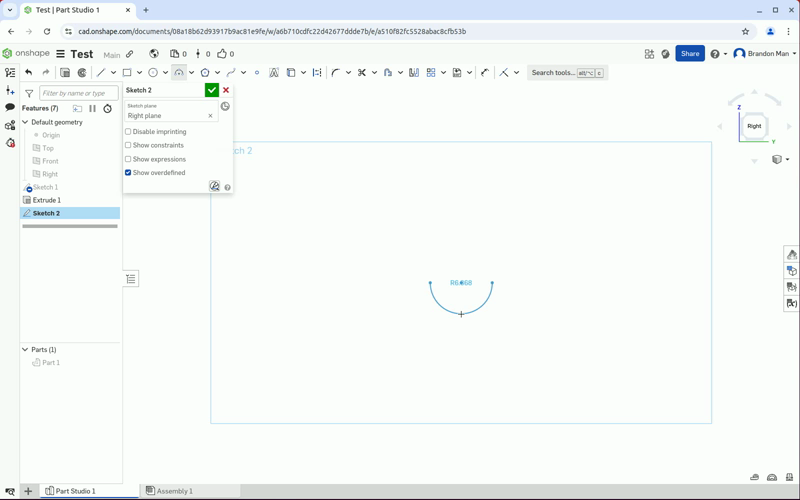
key_up(shift)
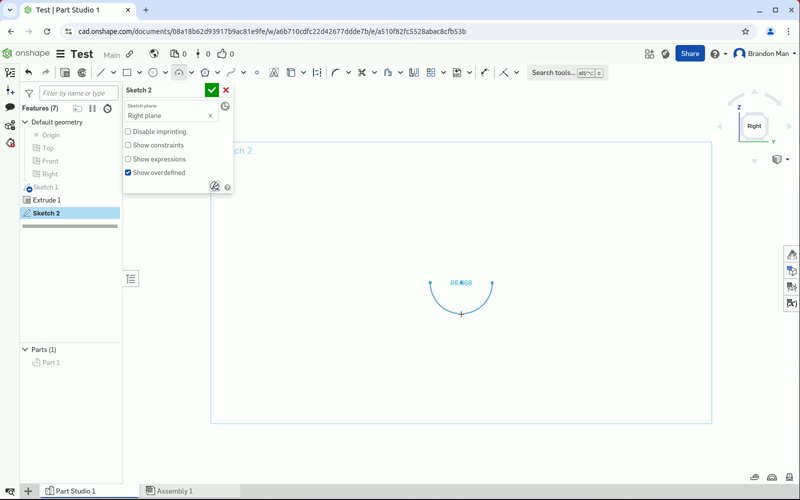
key(esc)
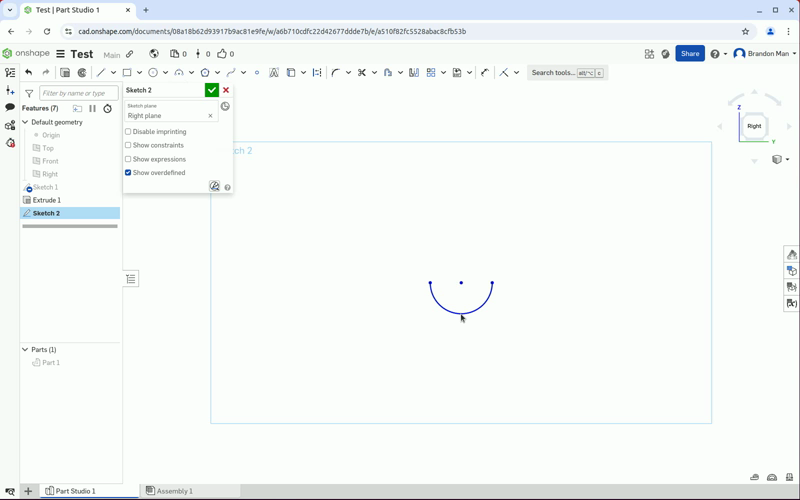
key(l)
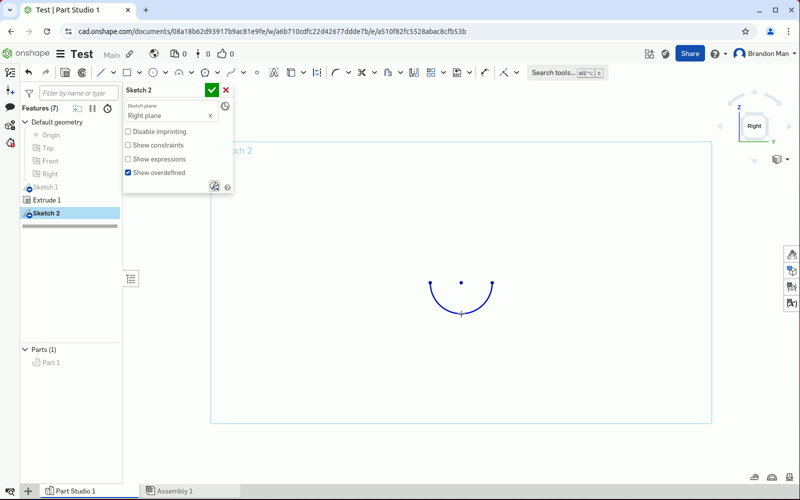
mouse_move(492, 282)
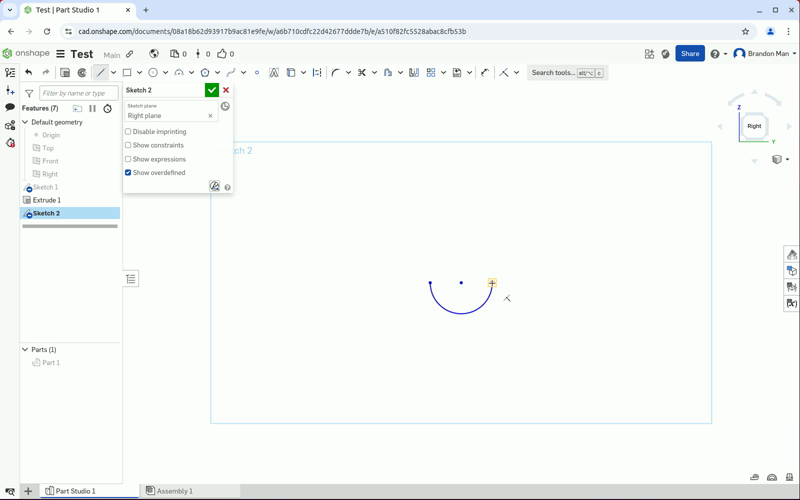
click(492, 282)
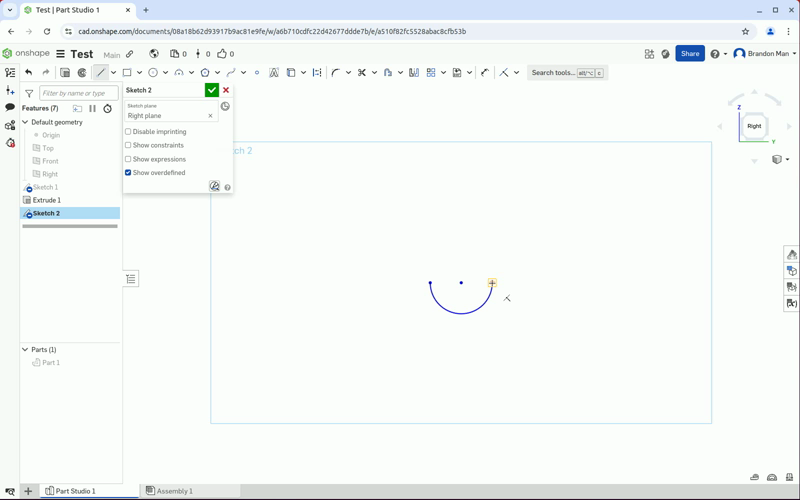
key_down(shift)
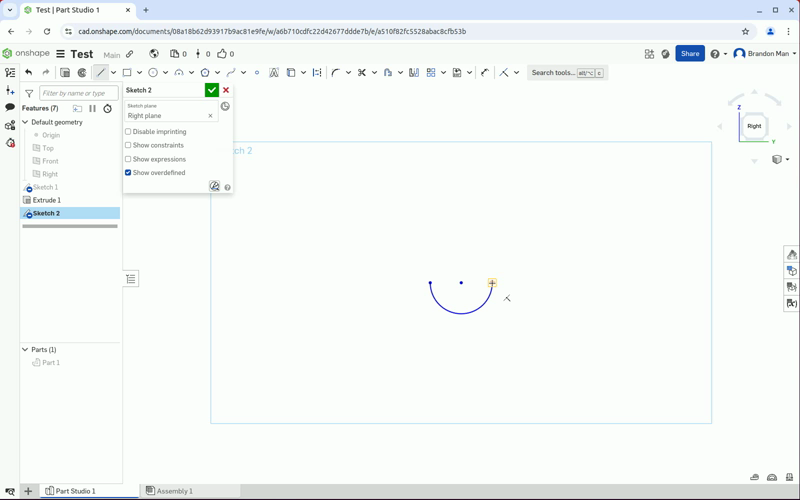
mouse_move(492, 200)
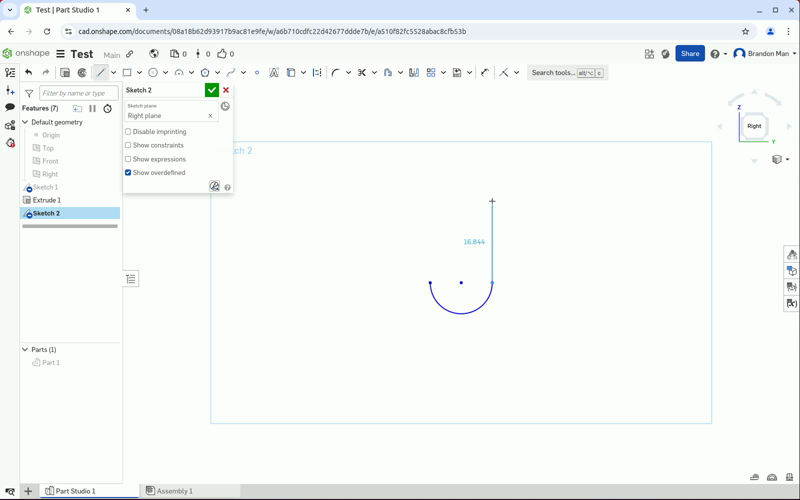
click(492, 200)
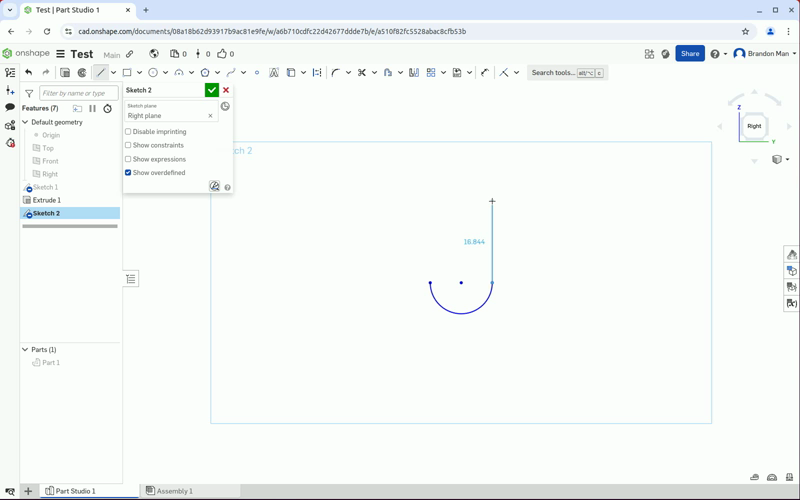
key_up(shift)
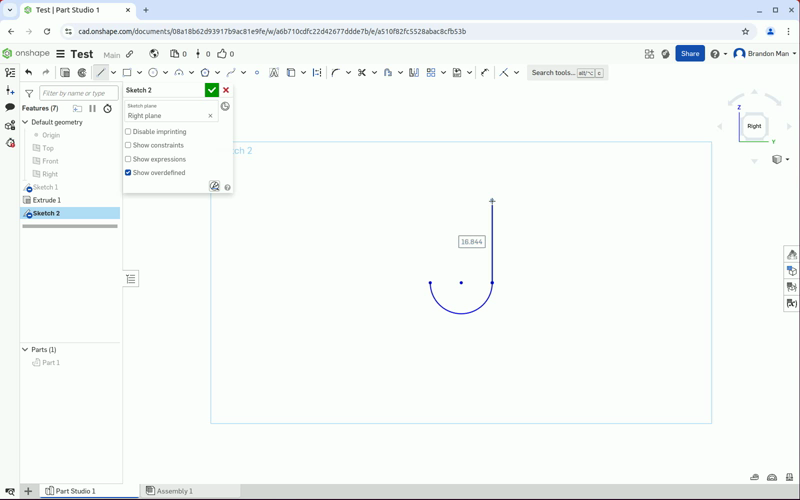
key_down(shift)
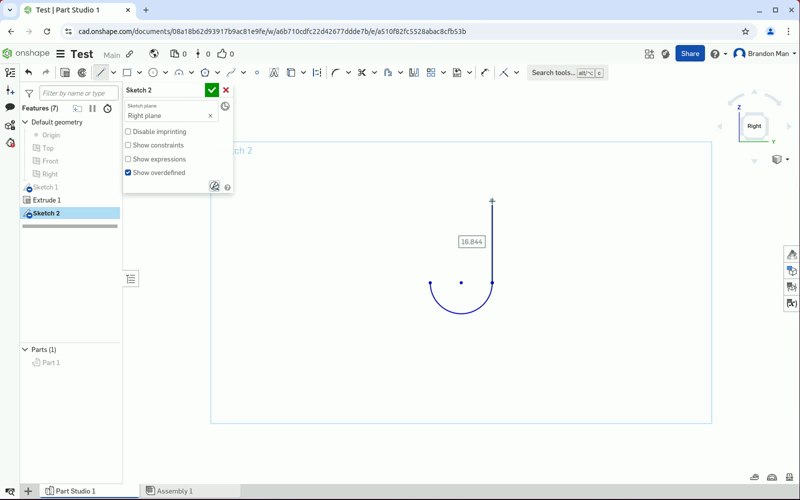
mouse_move(522, 200)
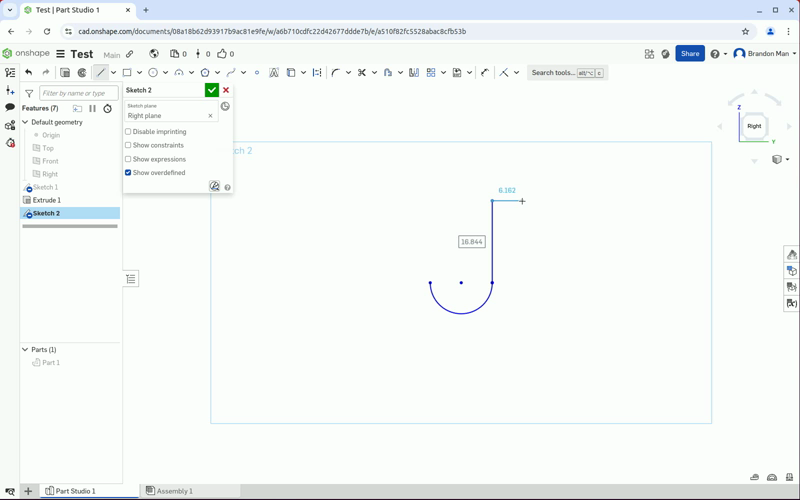
mouse_move(471, 200)
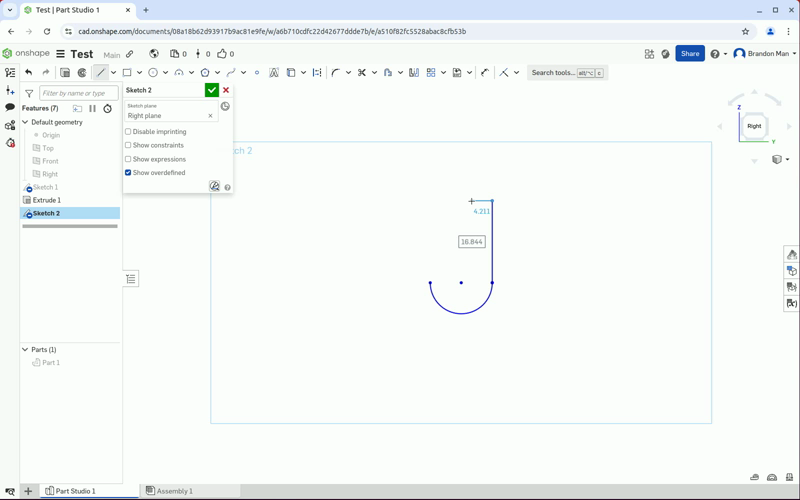
click(471, 200)
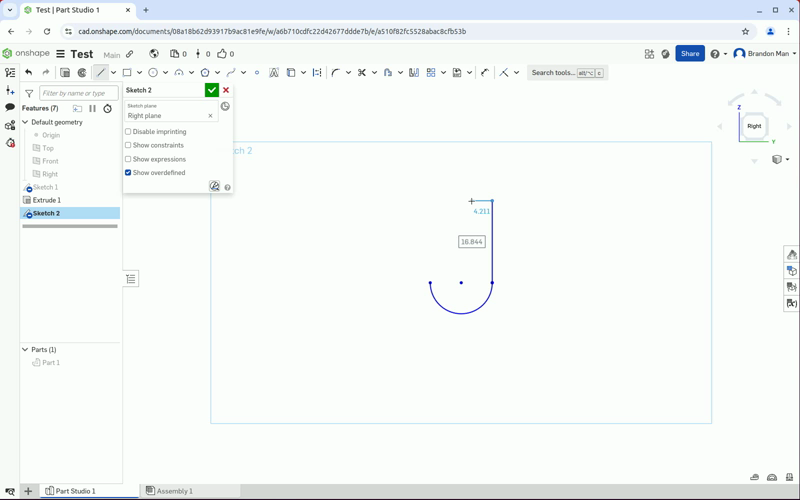
key_up(shift)
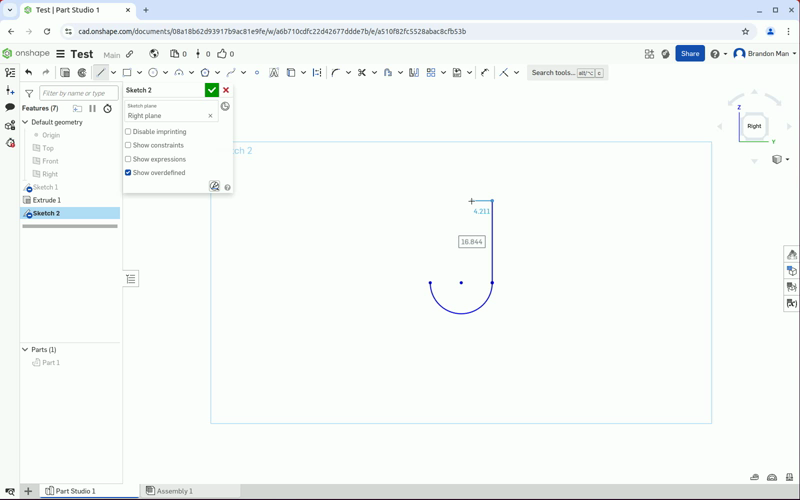
key(esc)
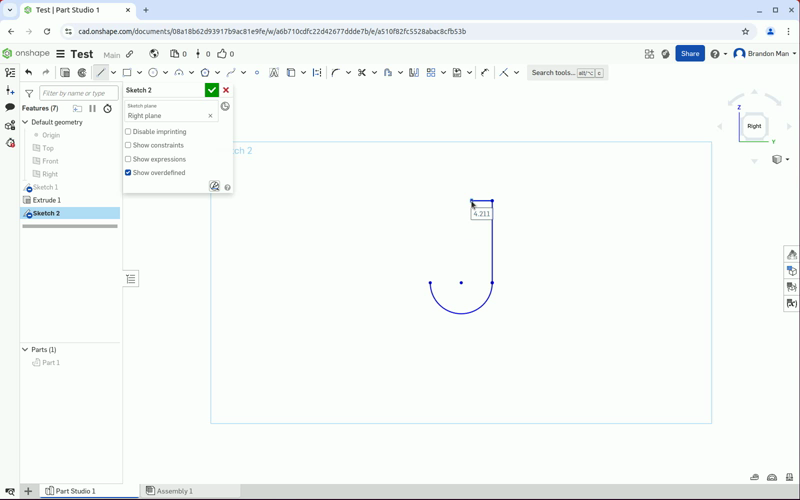
key(a)
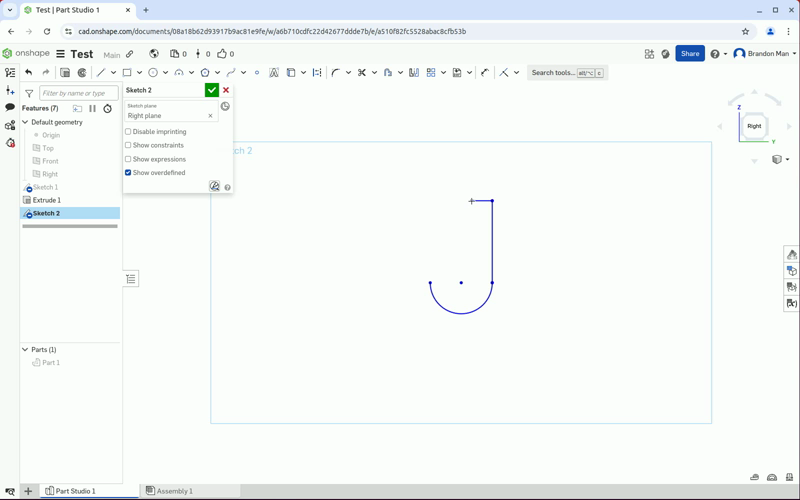
mouse_move(471, 200)
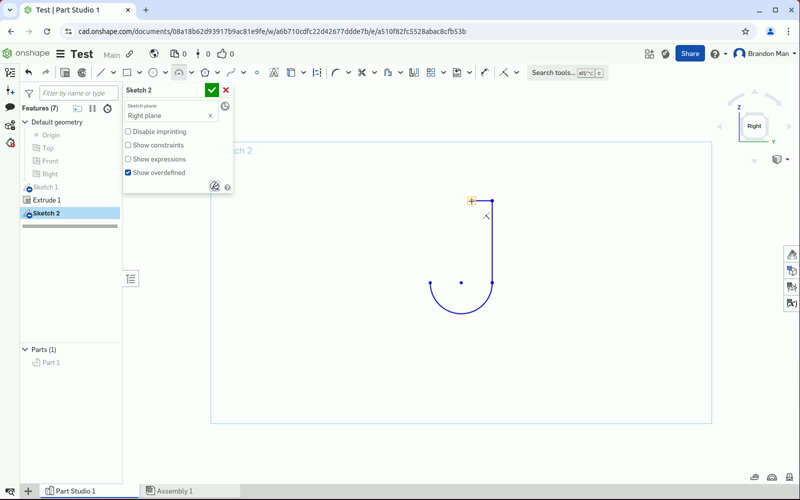
click(471, 200)
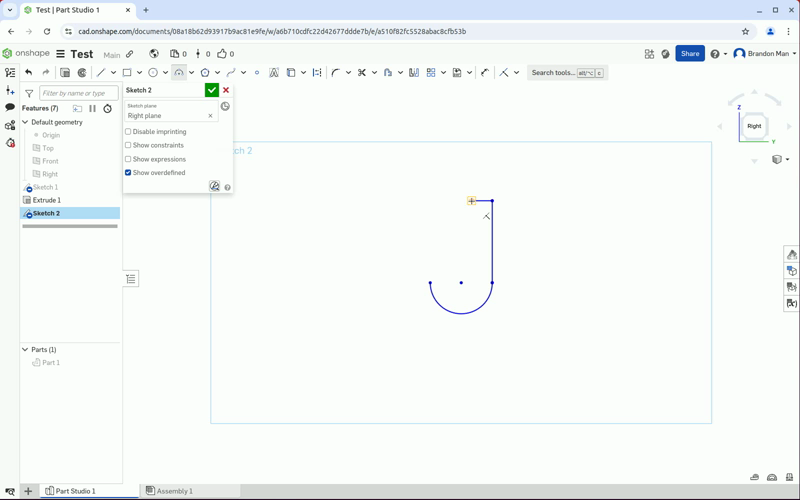
key_down(shift)
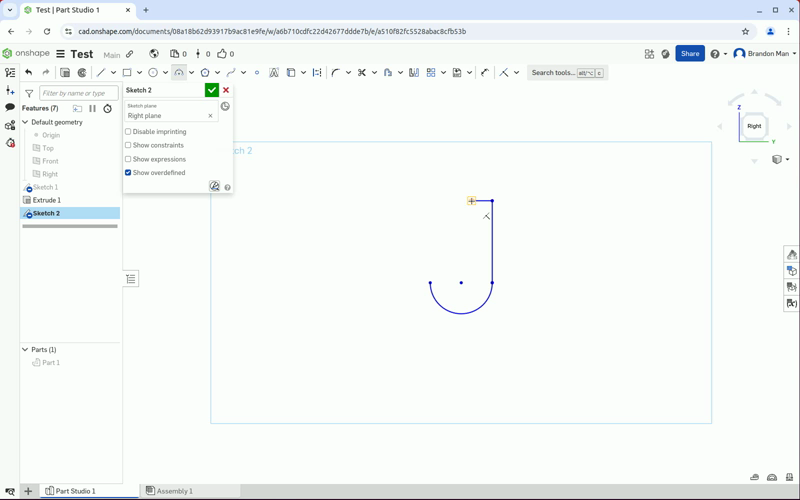
mouse_move(451, 200)
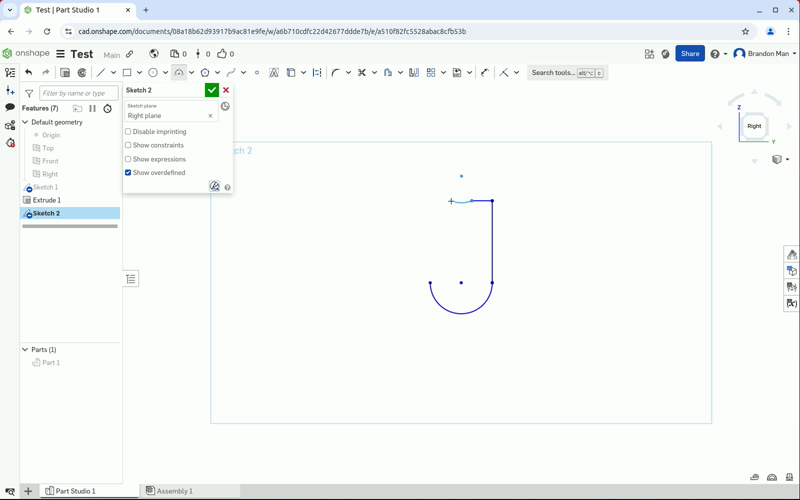
click(451, 200)
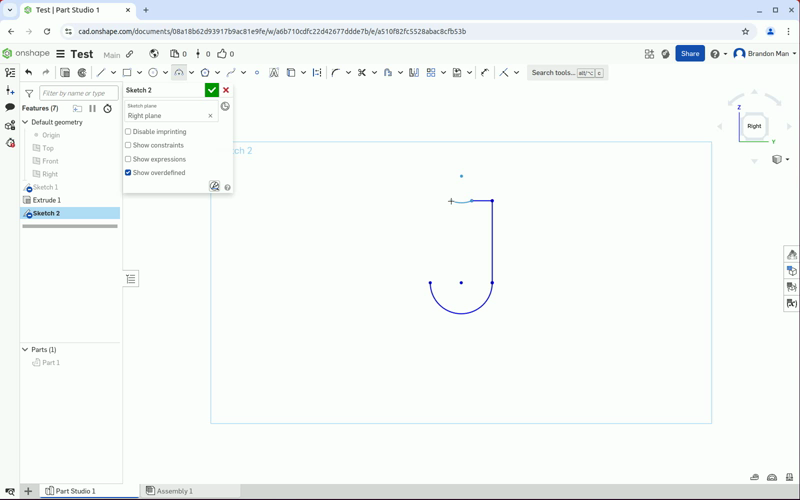
mouse_move(461, 210)
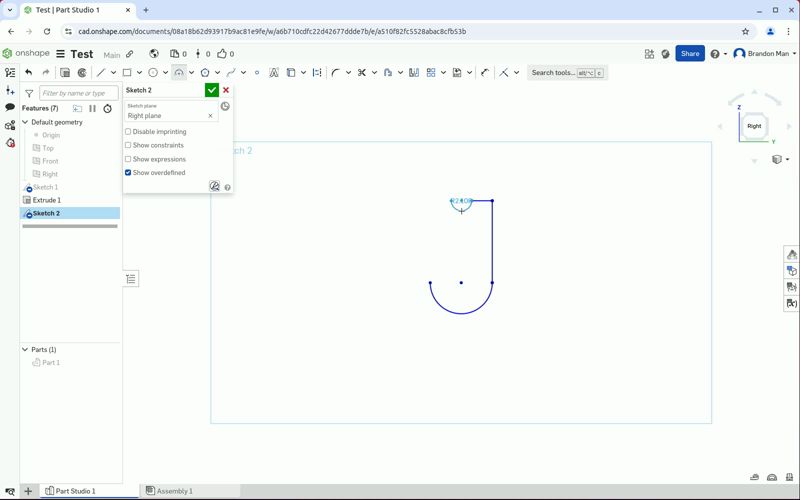
click(461, 210)
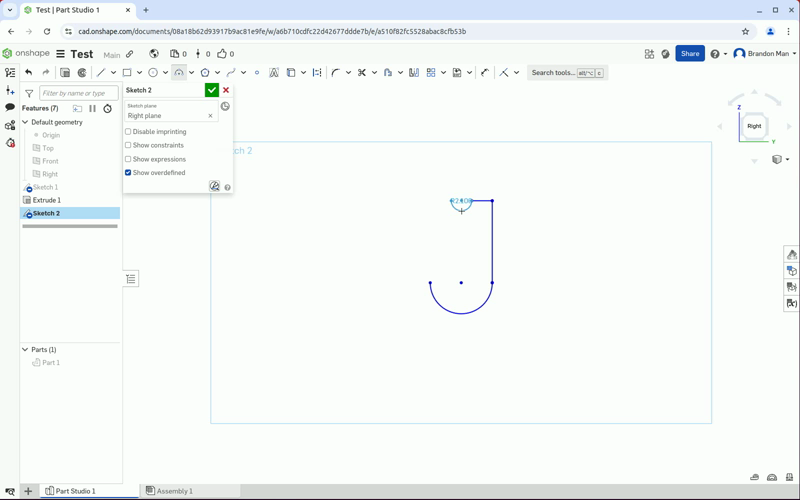
key_up(shift)
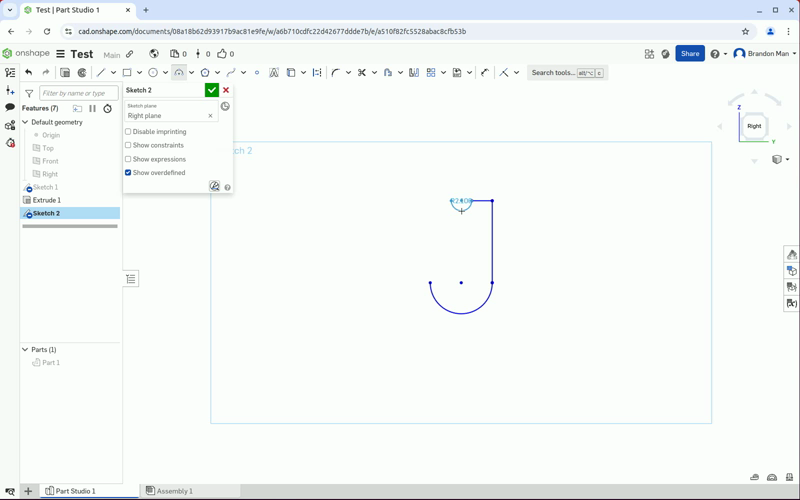
key(esc)
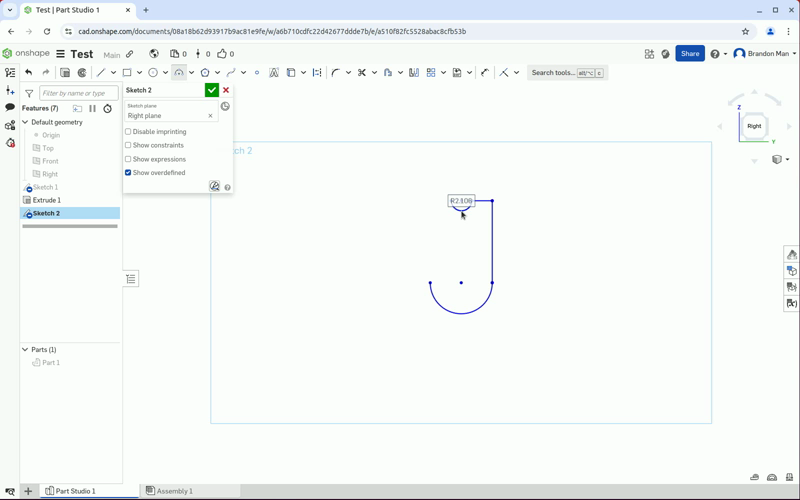
key(l)
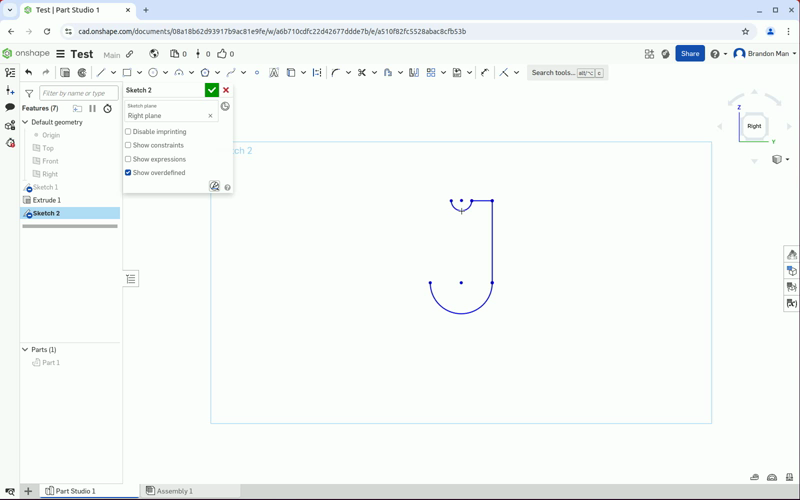
mouse_move(451, 200)
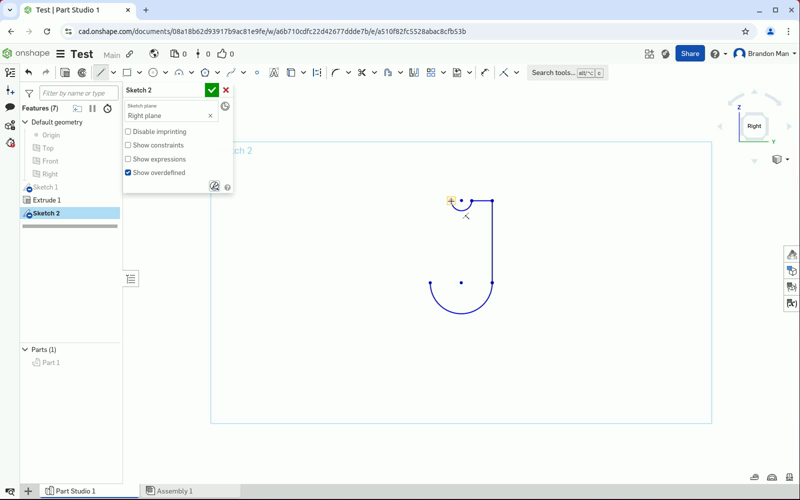
click(451, 200)
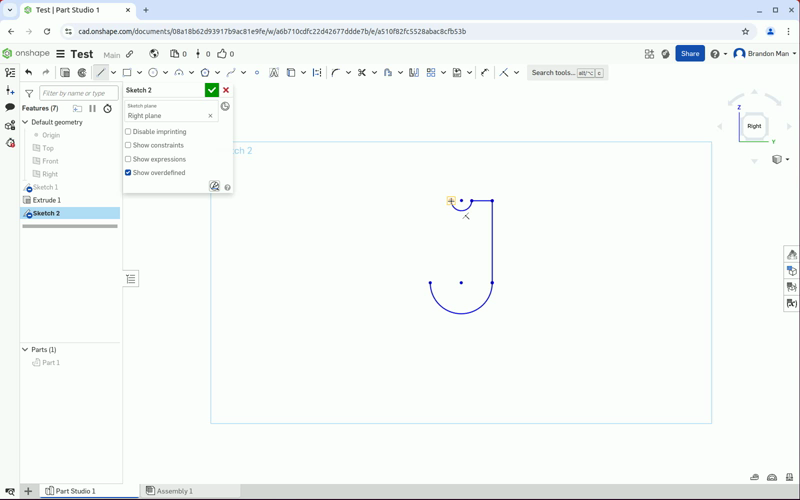
key_down(shift)
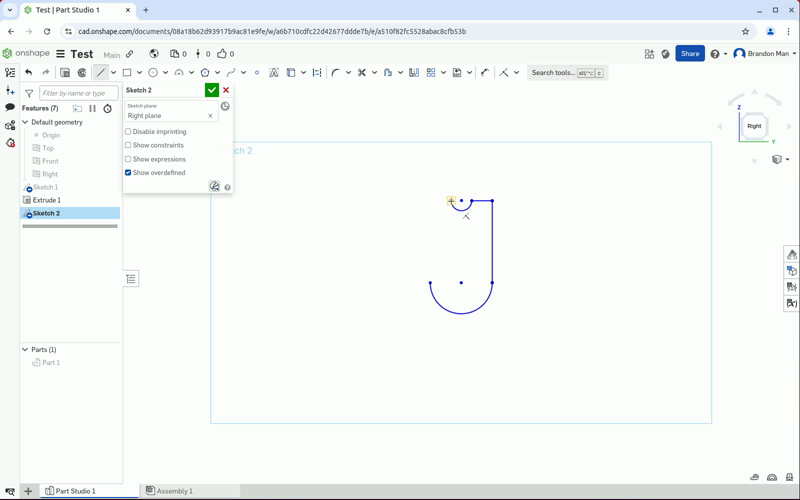
mouse_move(481, 200)
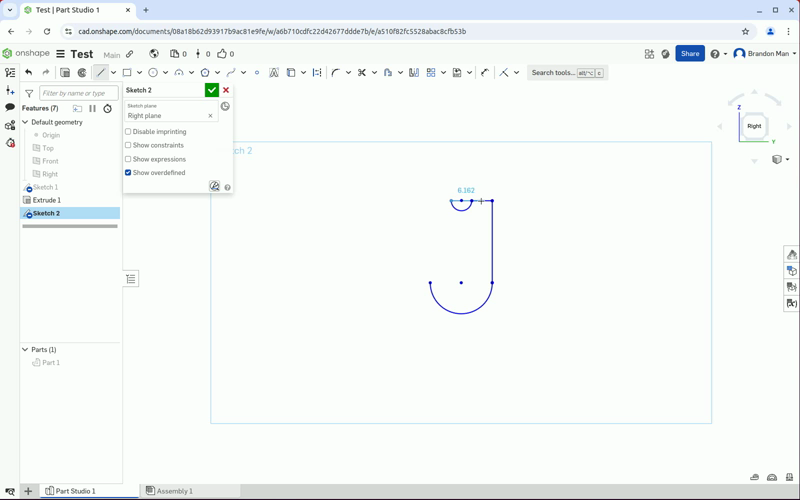
mouse_move(430, 200)
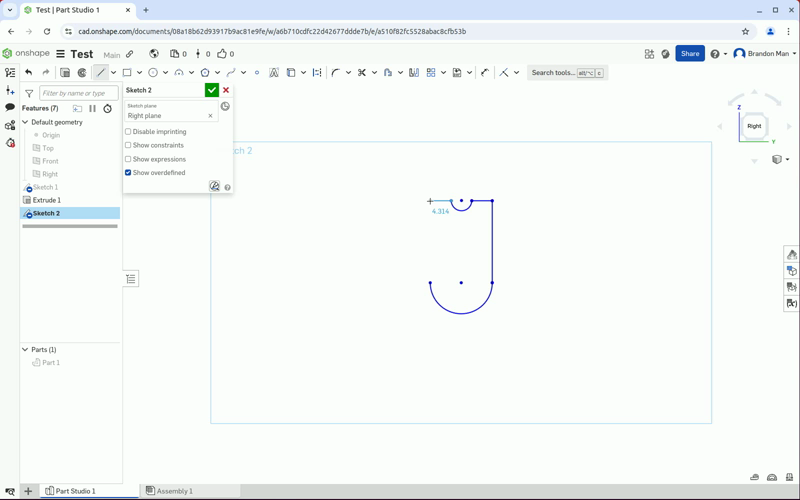
click(430, 200)
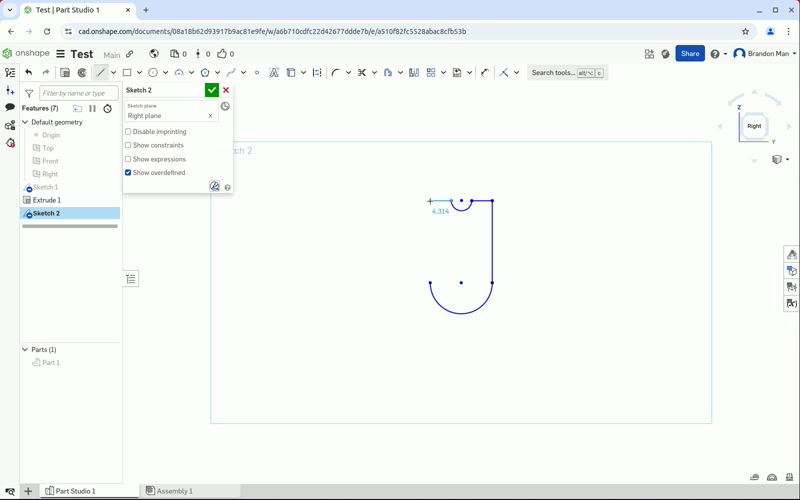
key_up(shift)
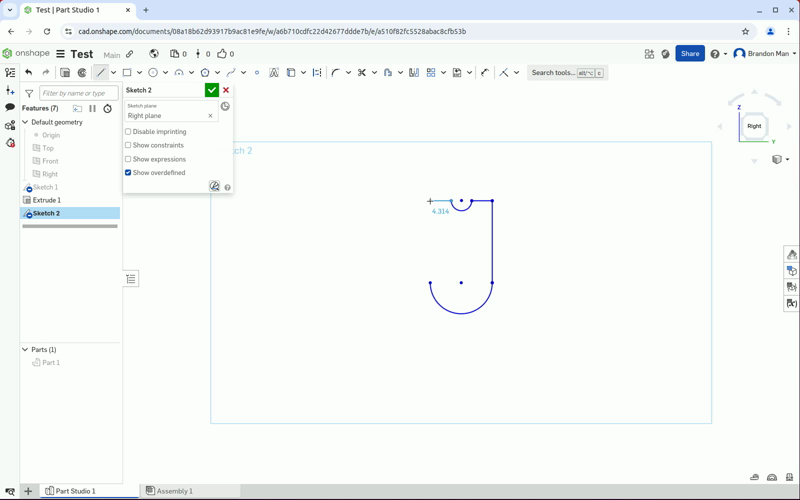
key_down(shift)
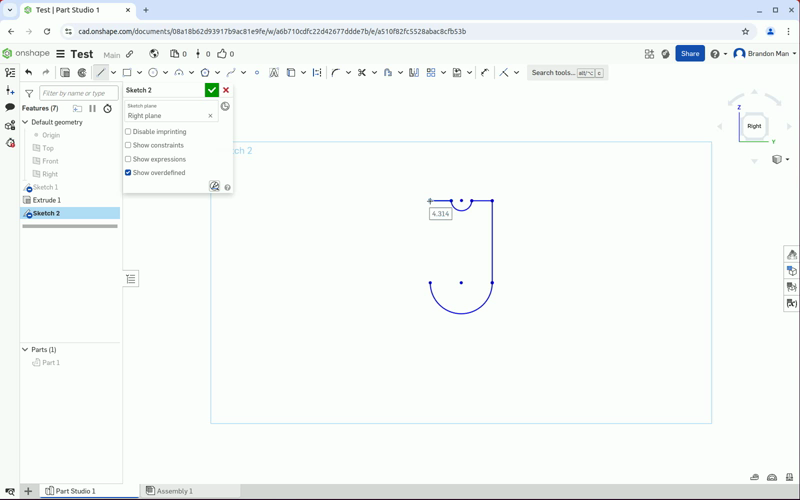
mouse_move(430, 282)
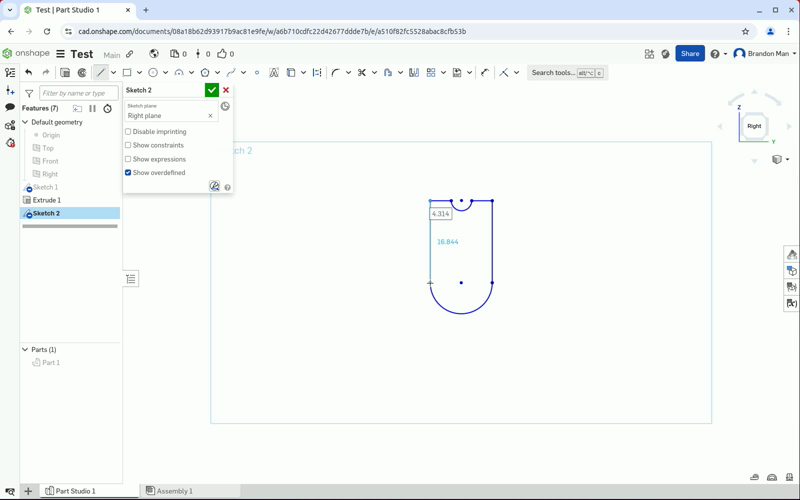
key_up(shift)
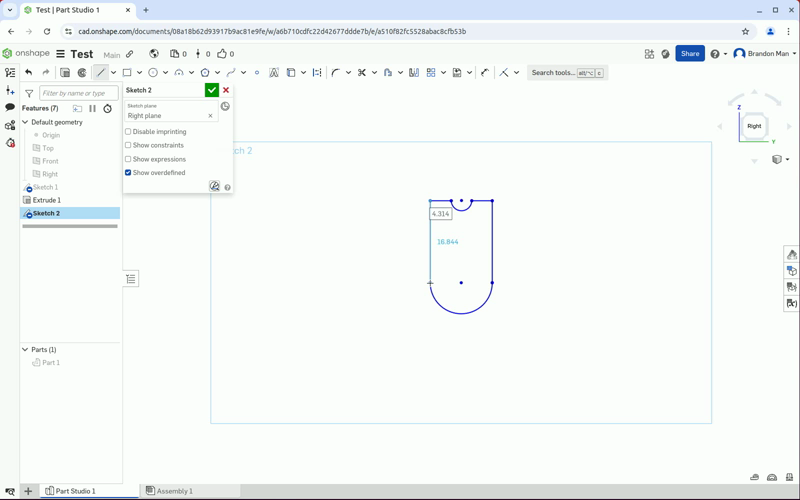
click(430, 282)
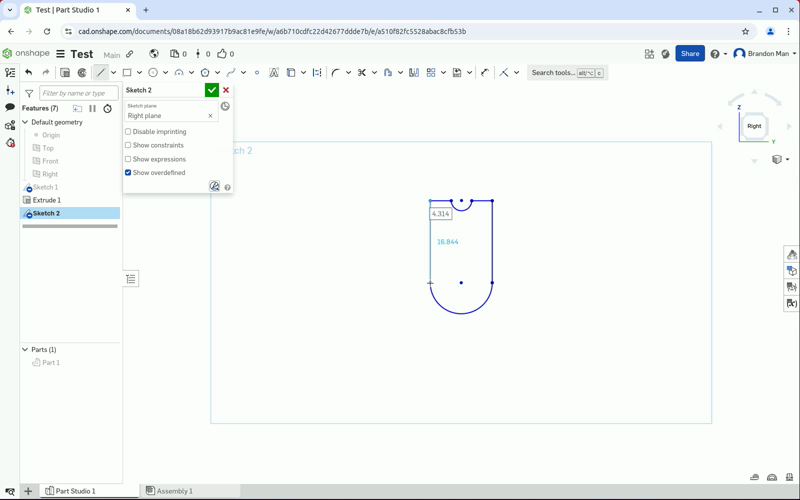
key(esc)
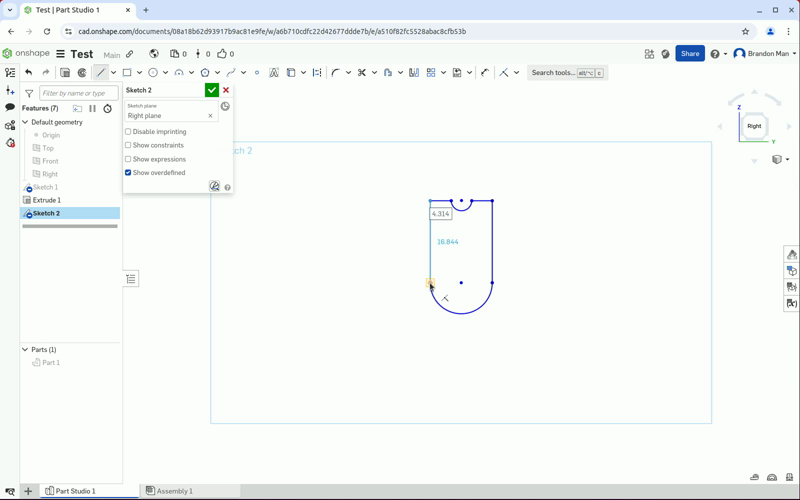
key(c)
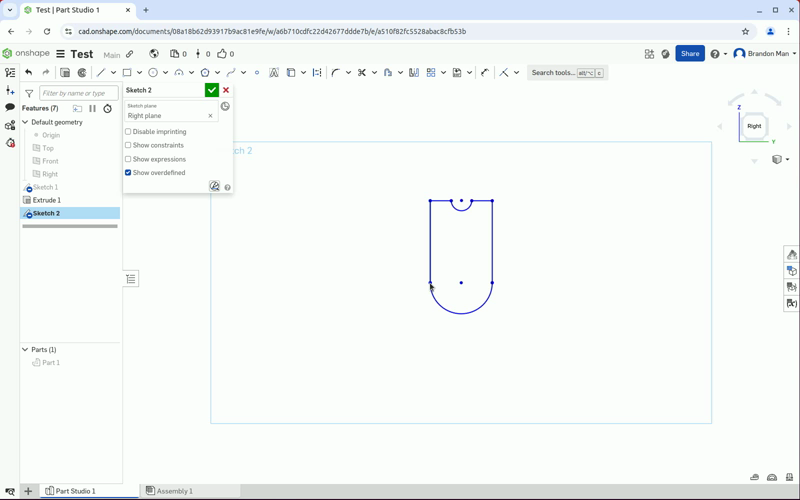
key_down(shift)
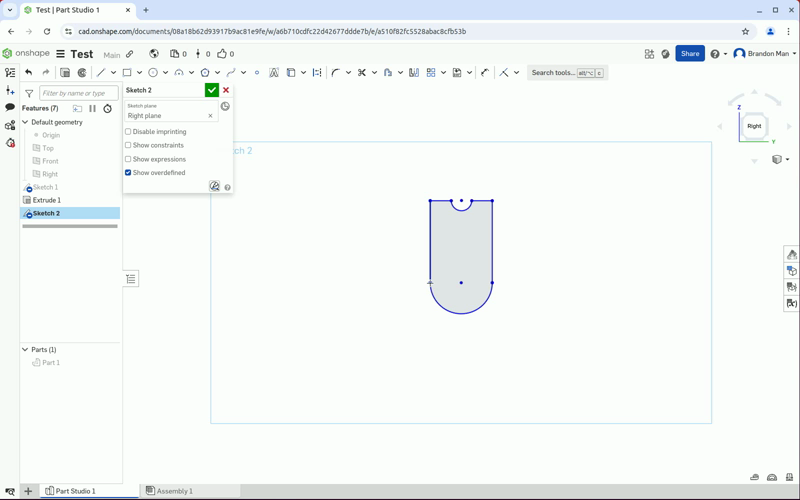
mouse_move(461, 282)
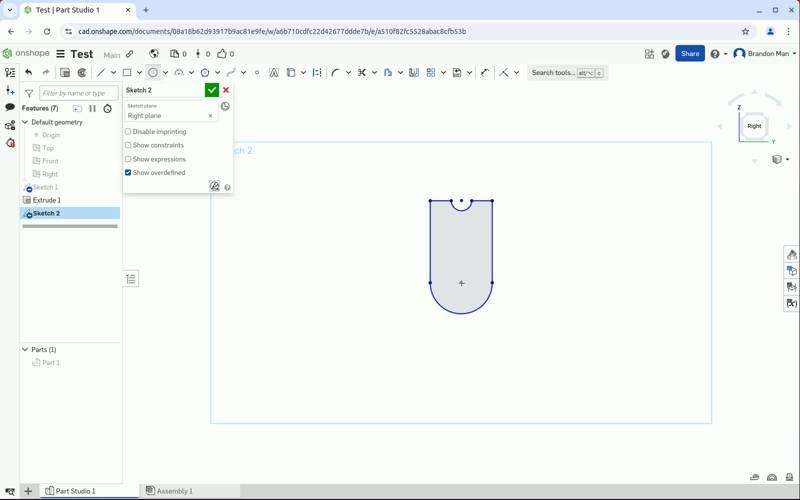
scroll(6)
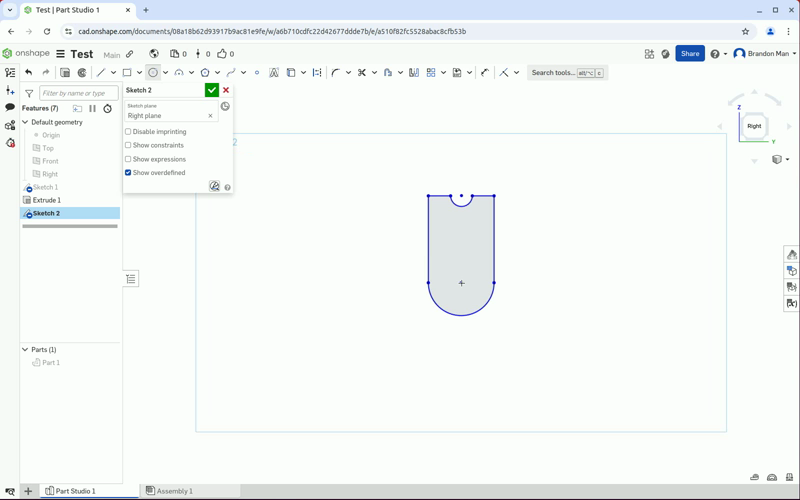
scroll(6)
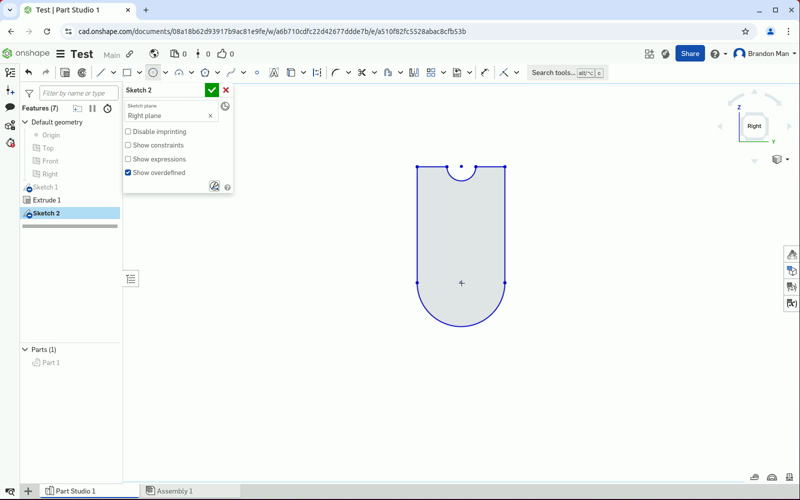
scroll(6)
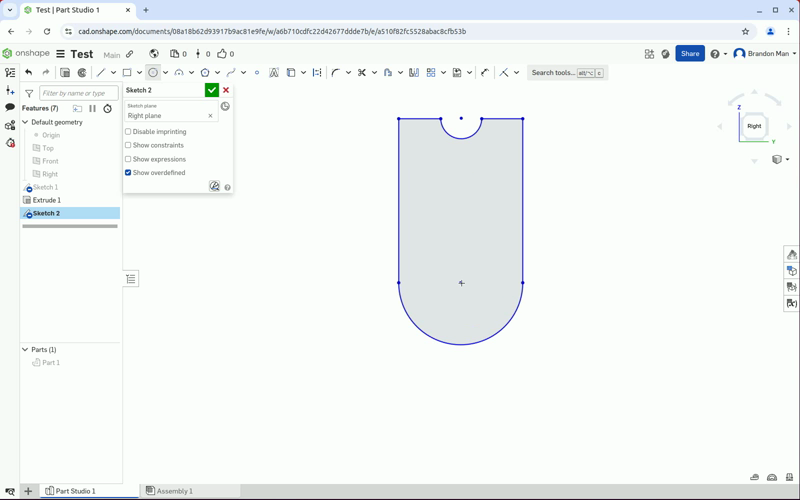
scroll(6)
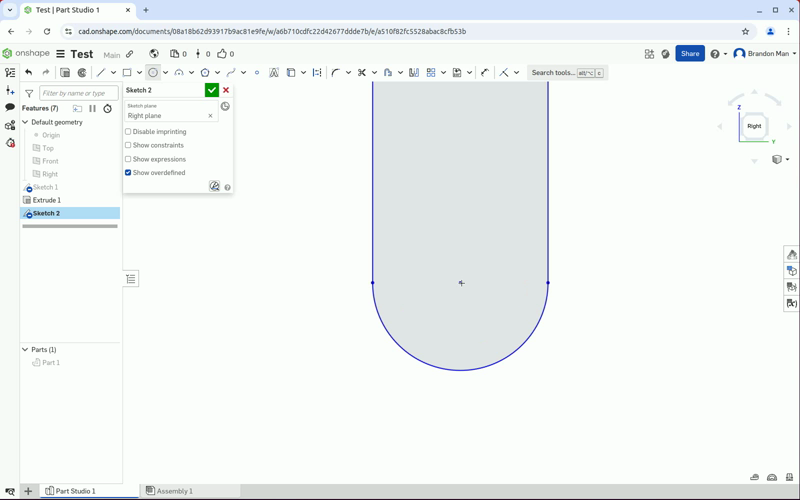
scroll(6)
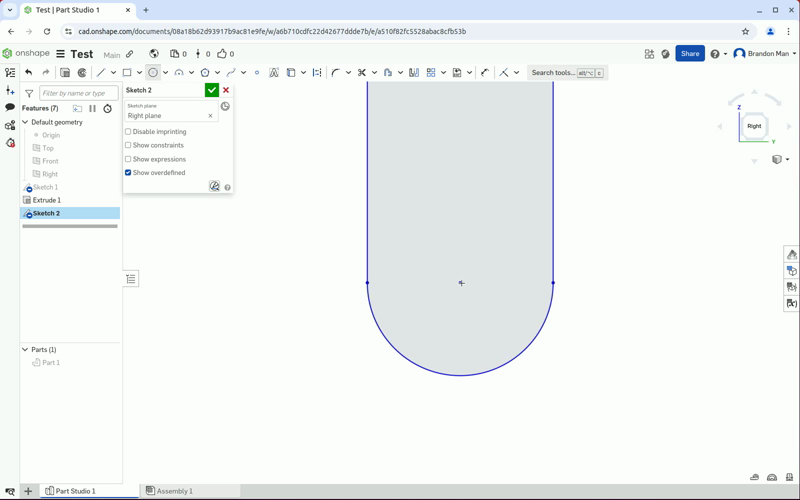
scroll(6)
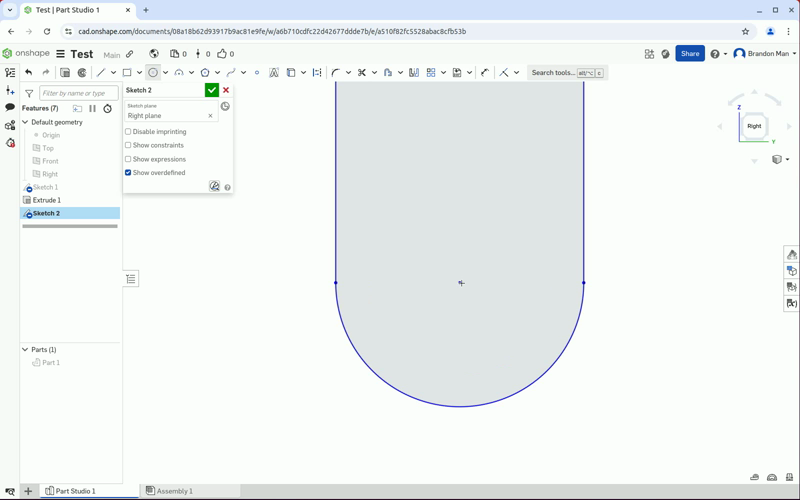
scroll(6)
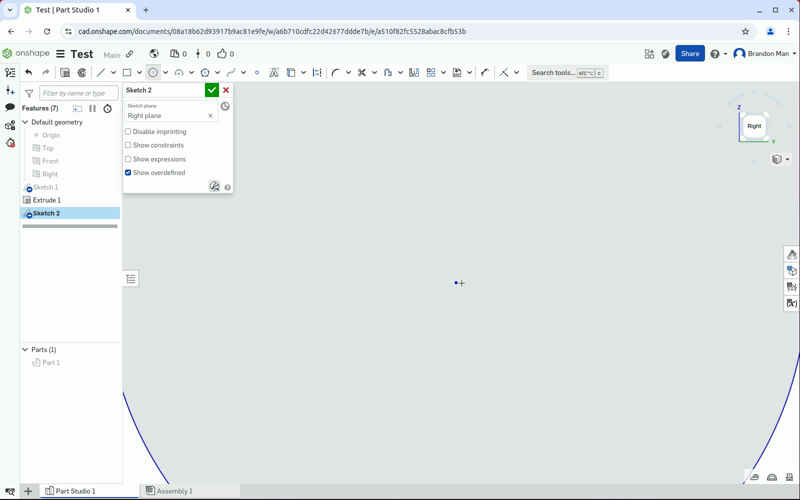
click(461, 282)
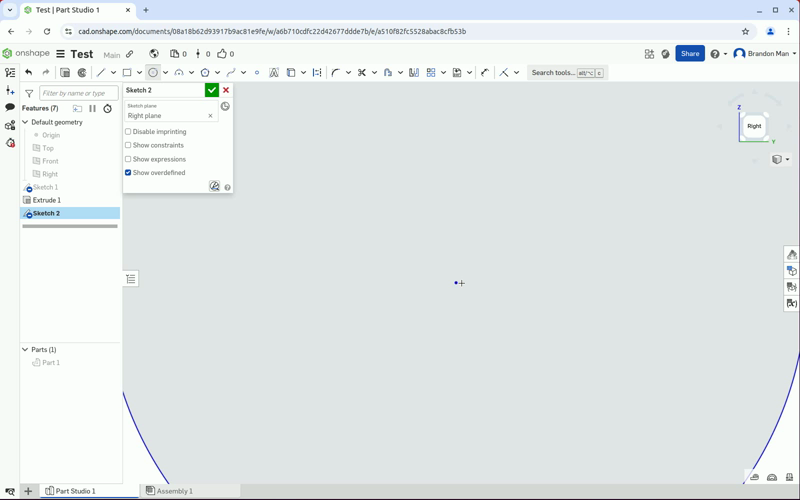
scroll(-6)
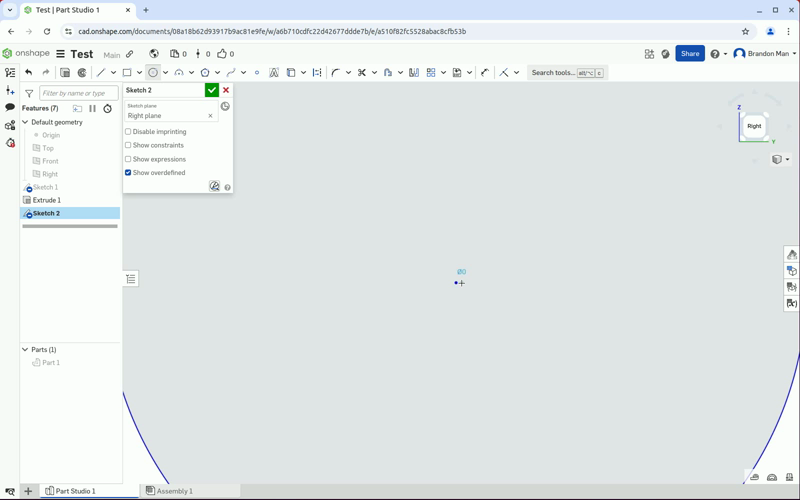
scroll(-6)
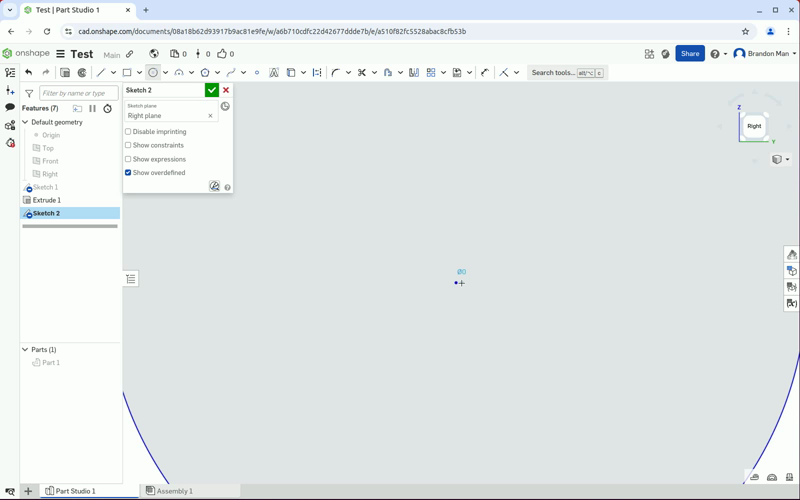
scroll(-6)
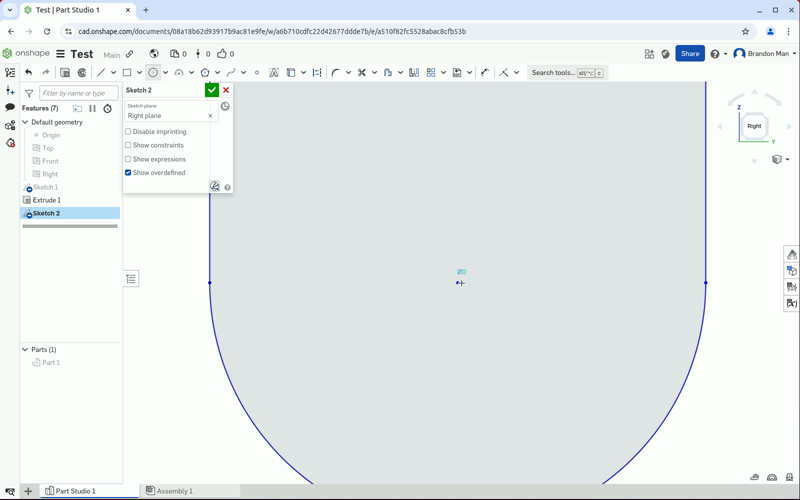
scroll(-6)
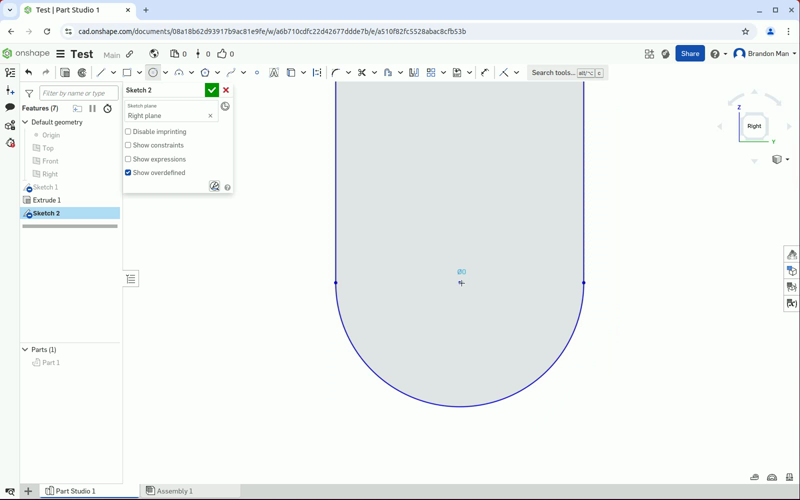
scroll(-6)
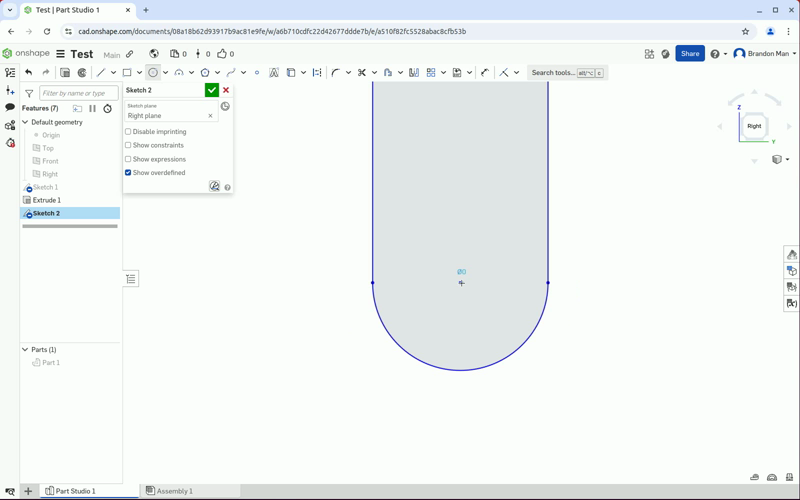
scroll(-6)
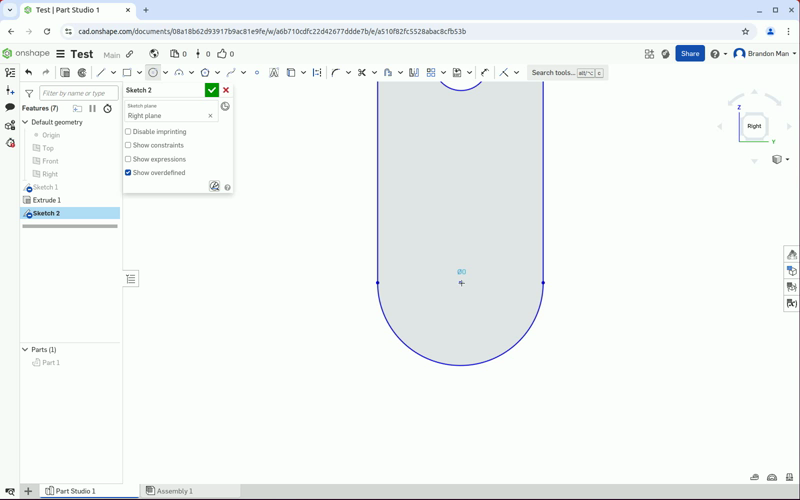
scroll(-6)
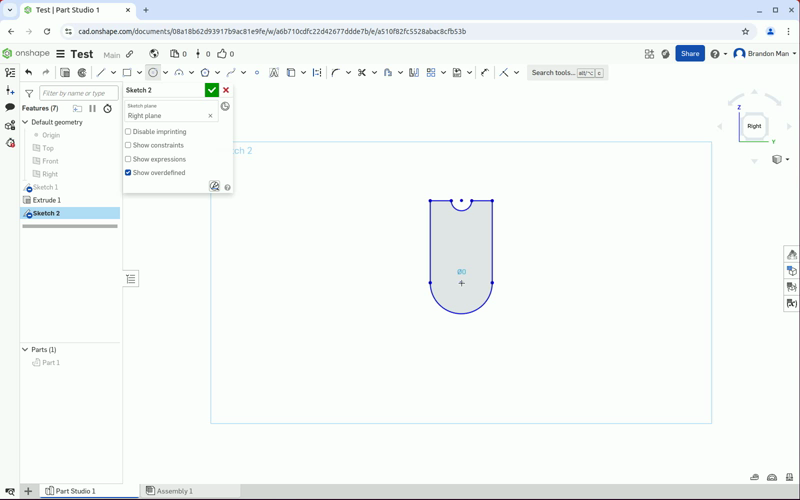
key_up(shift)
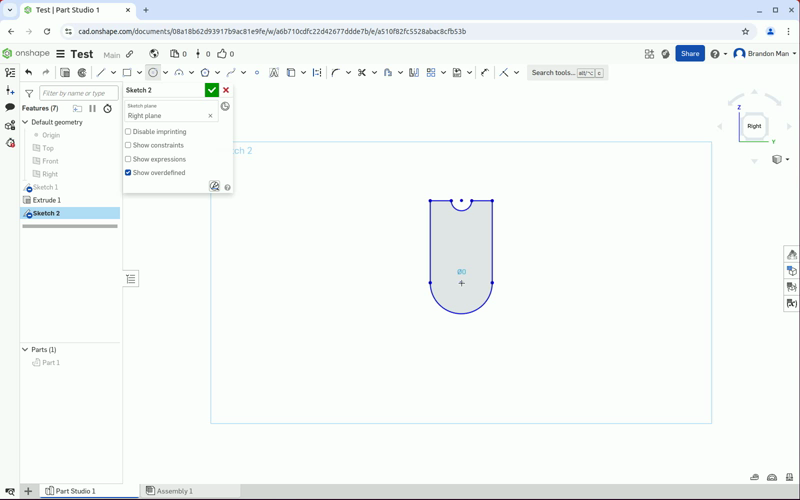
mouse_move(472, 282)
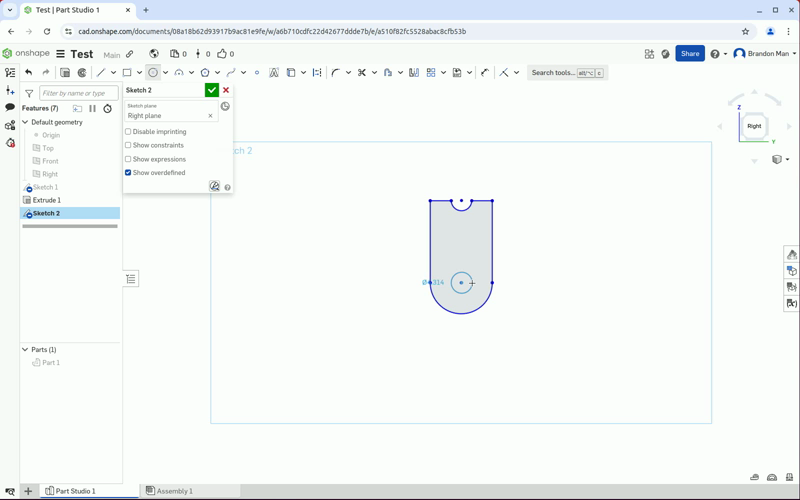
click(472, 282)
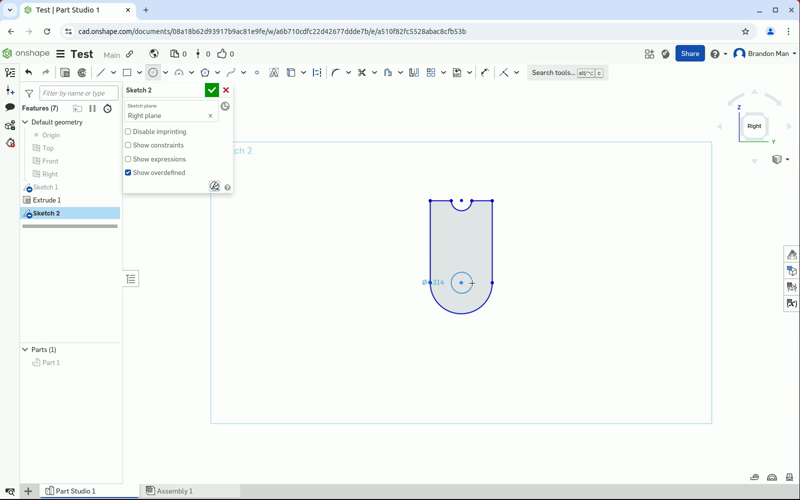
key(esc)
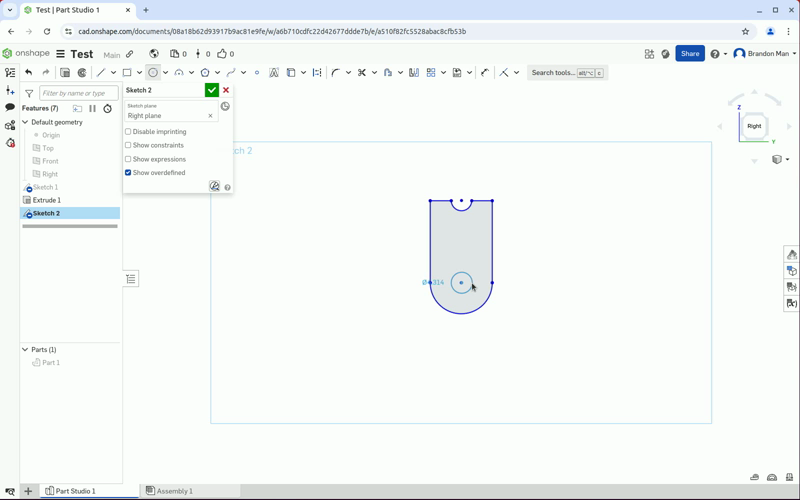
mouse_move(447, 222)
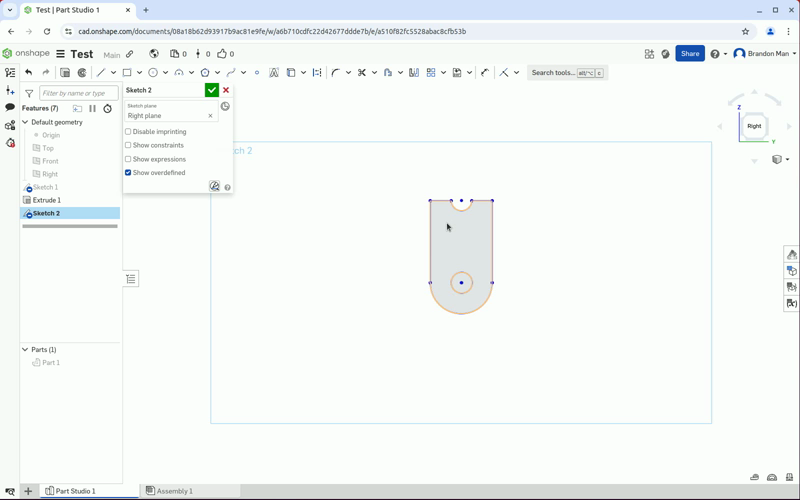
click(447, 222)
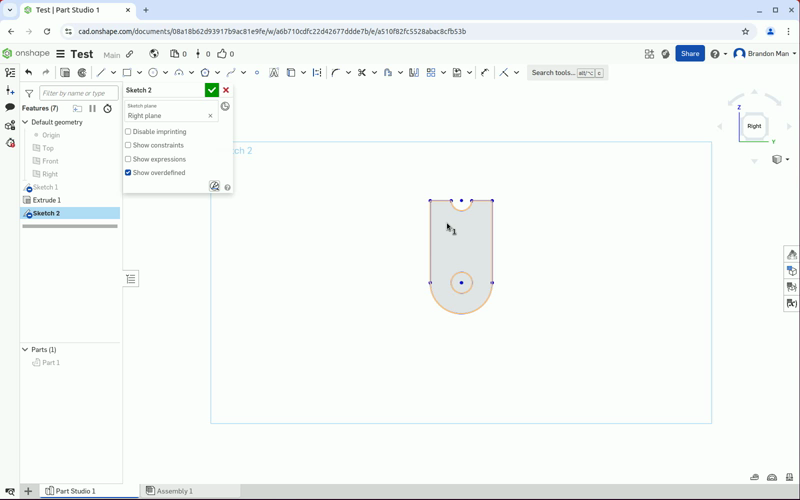
mouse_move(73, 352)
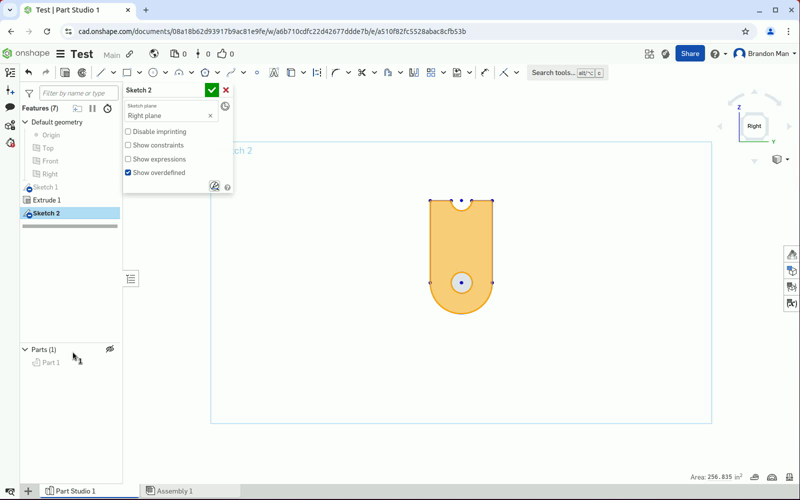
key(shift+y)
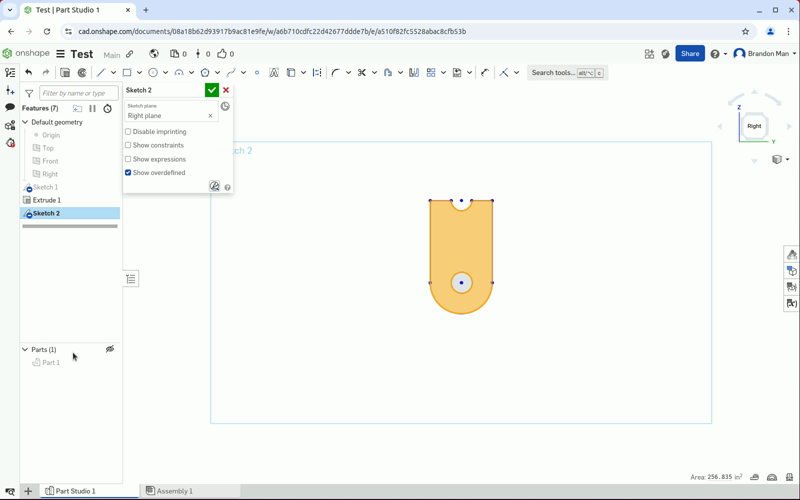
key(shift+e)
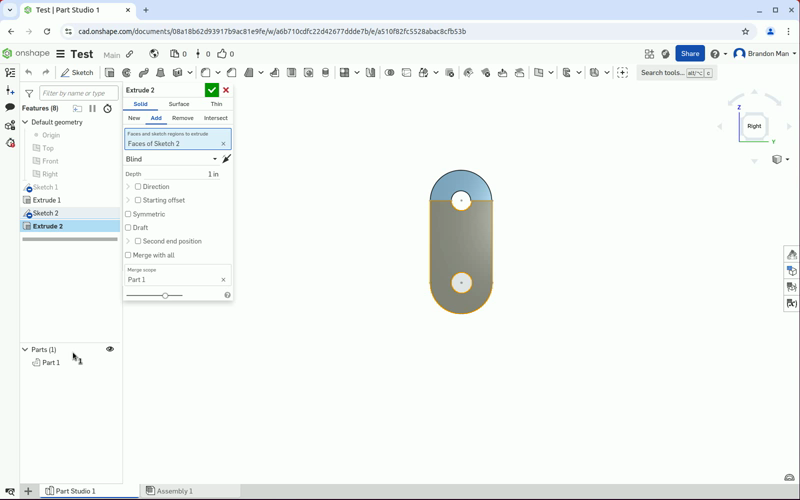
mouse_move(143, 106)
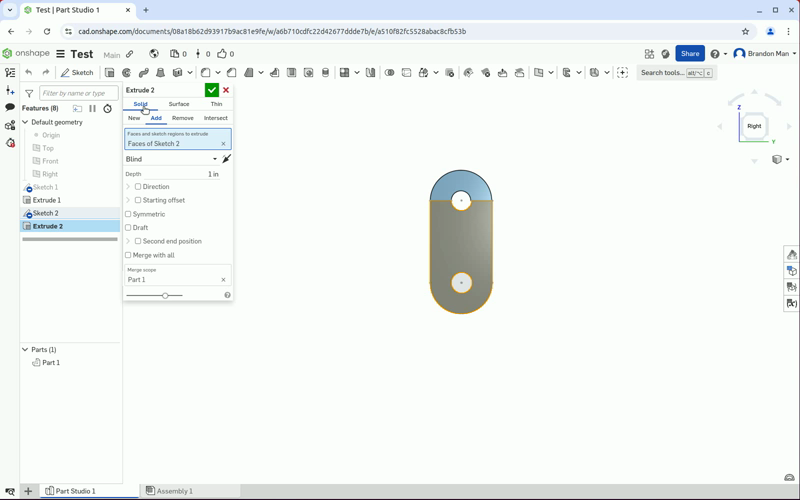
click(143, 106)
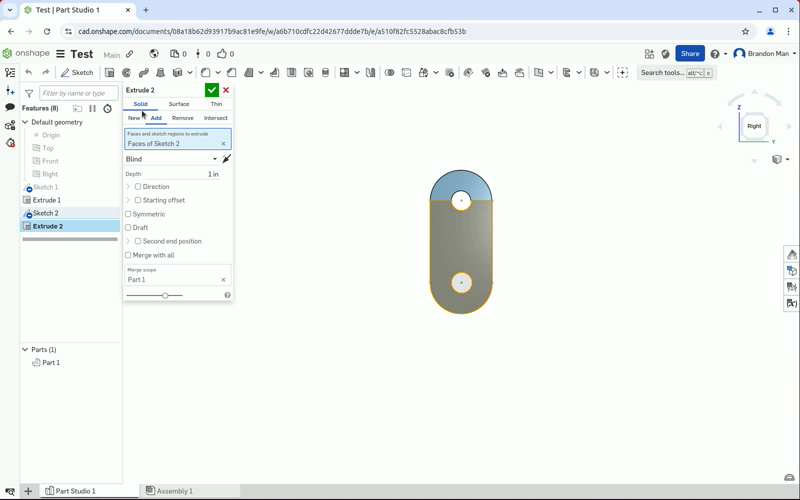
mouse_move(137, 120)
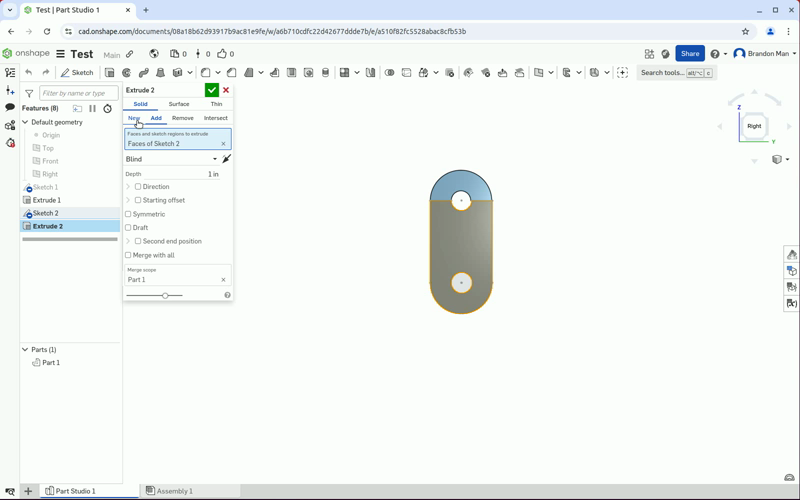
click(137, 120)
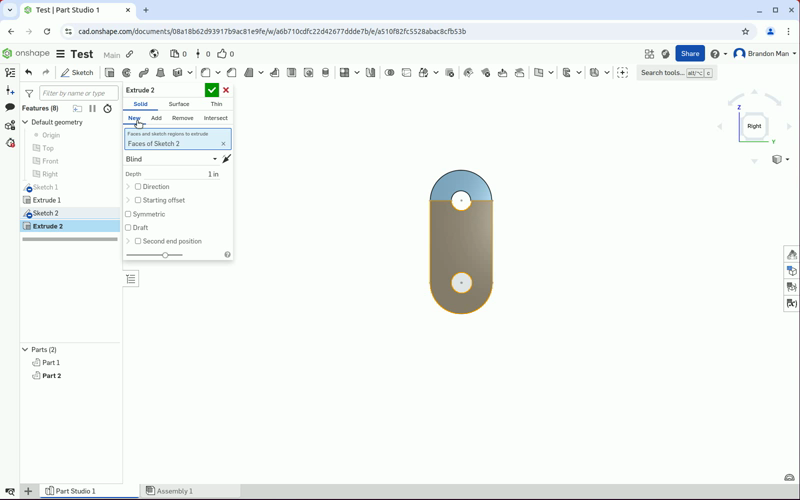
key(tab, 4)
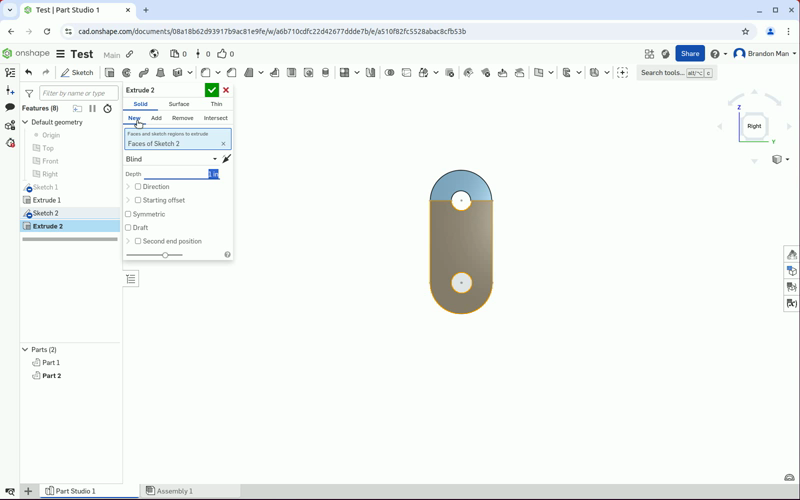
text(4.092)
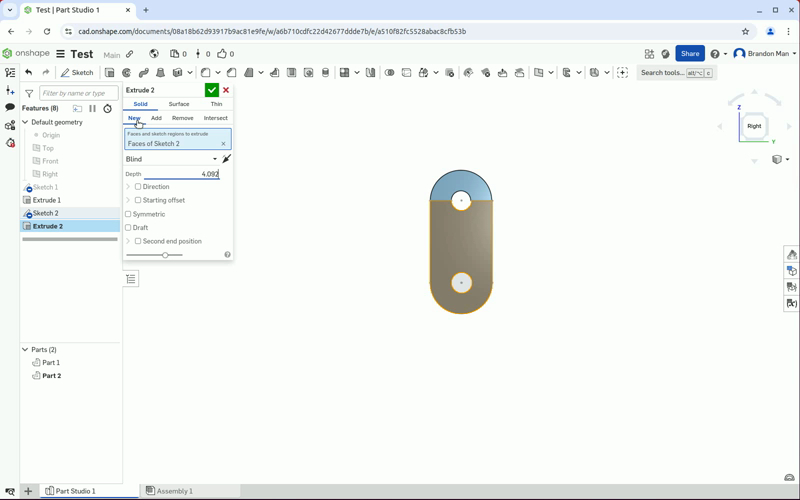
key(enter)
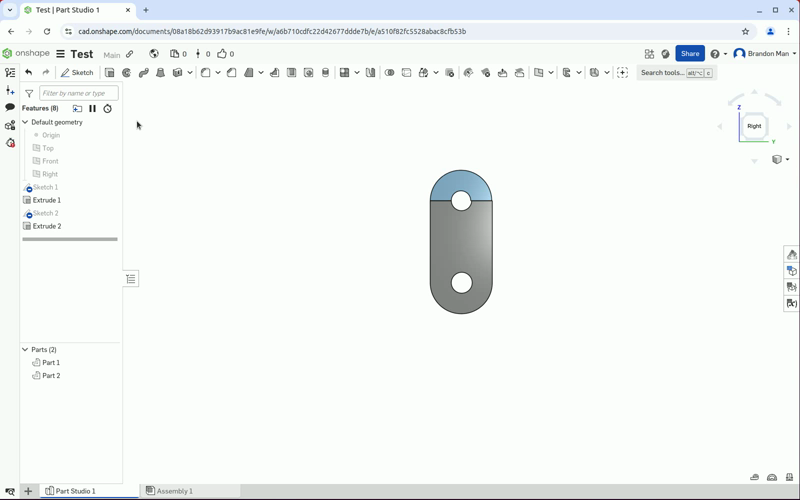
key(shift+h)
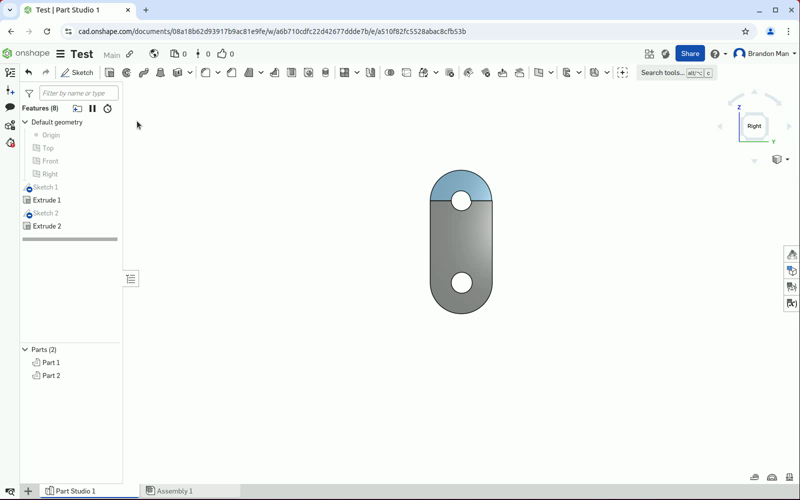
key(shift+h)
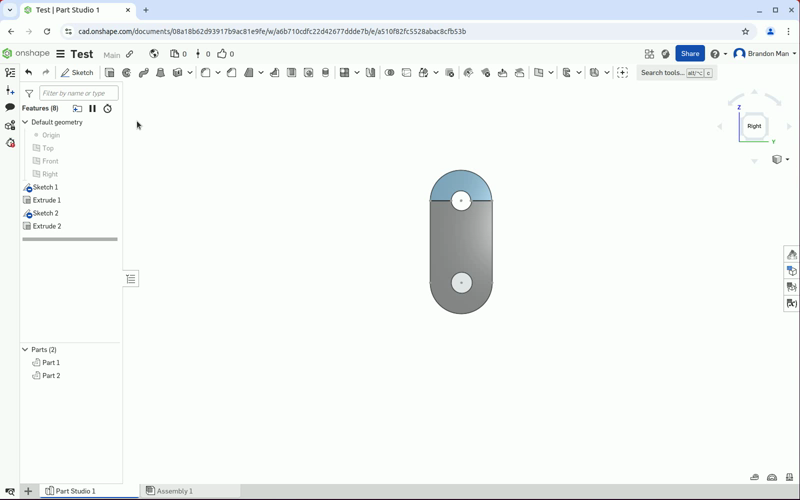
key(shift+7)
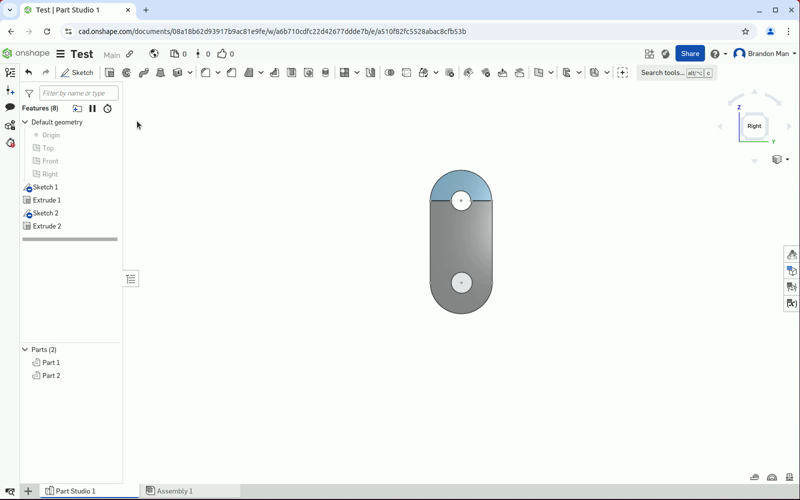
key(right, 2)
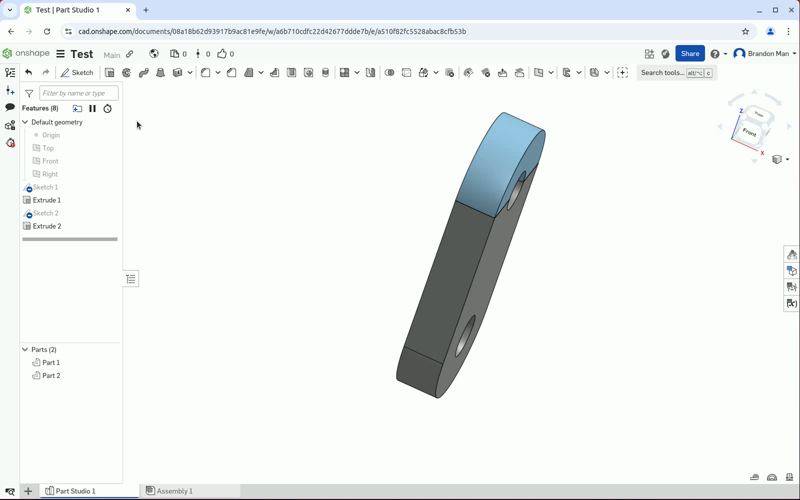
key(down, 2)
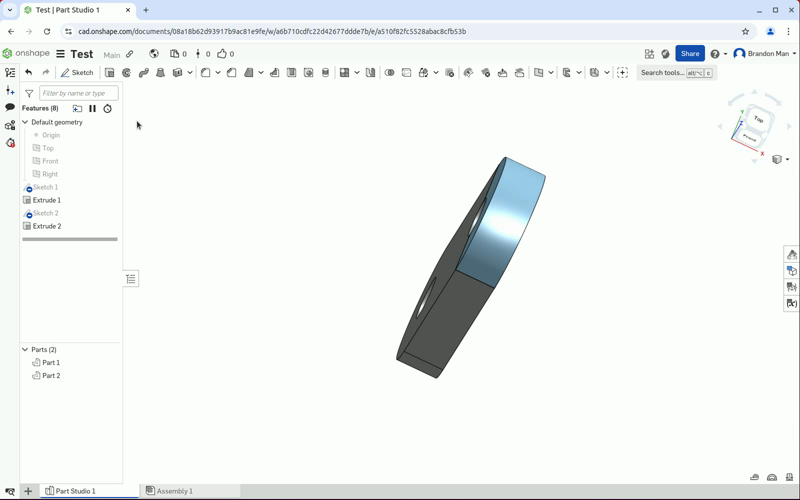
key(up, 2)
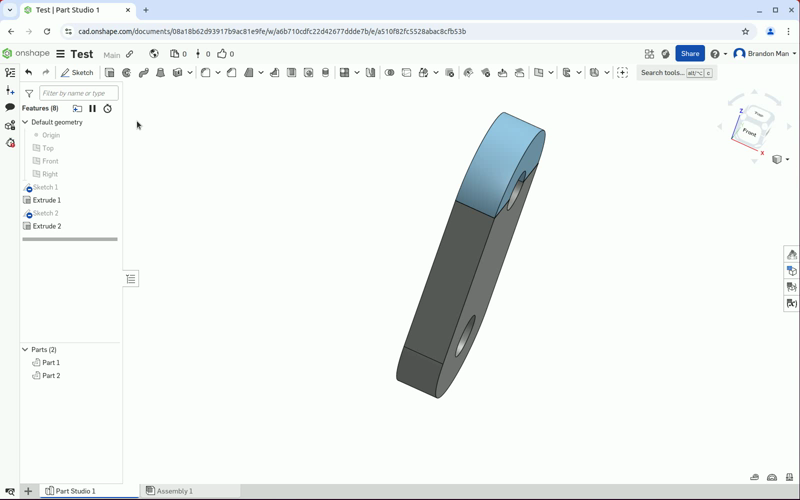
key(left, 2)
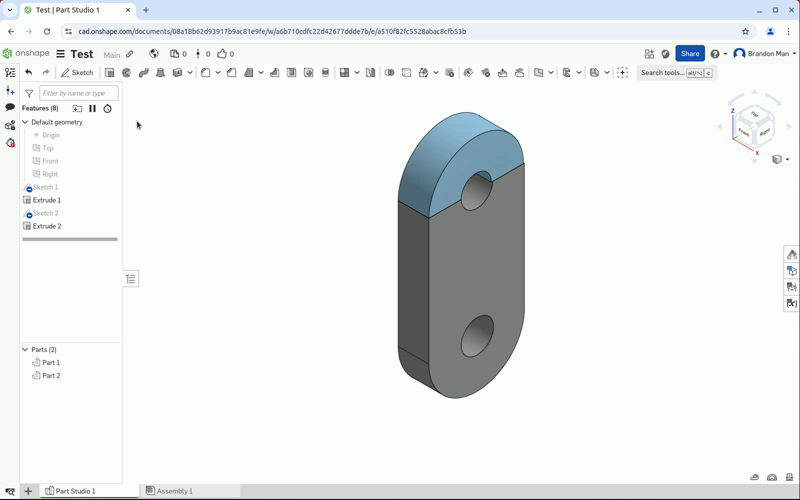
mouse_move(73, 189)
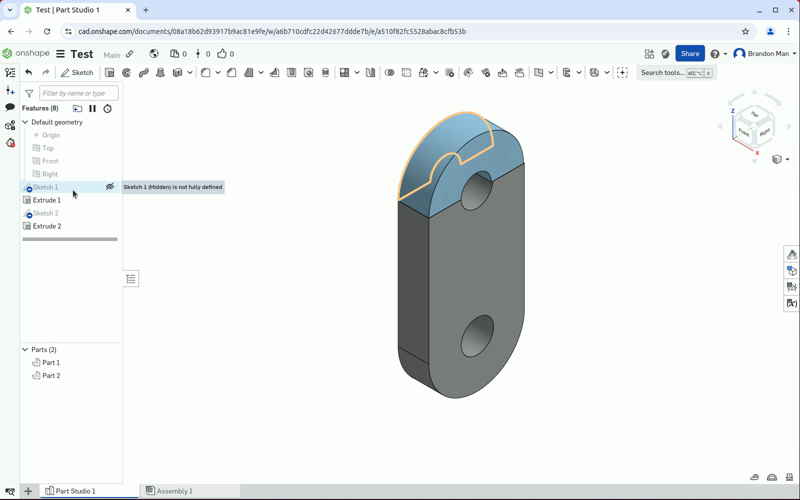
click(73, 189)